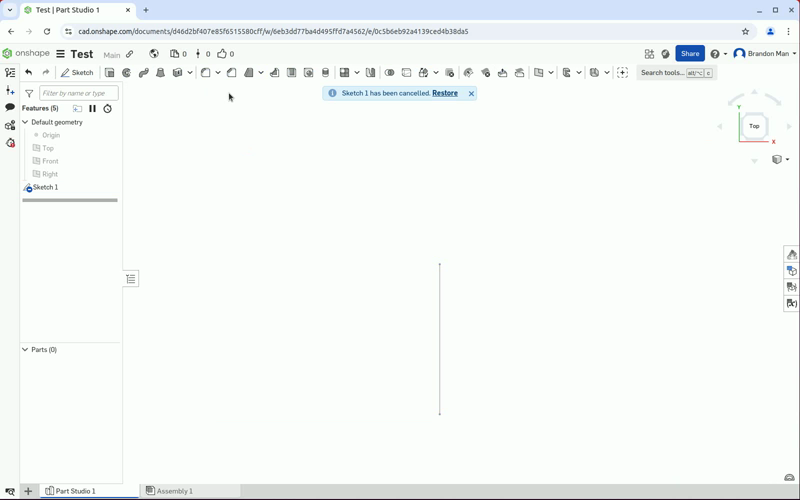
key(shift+h)
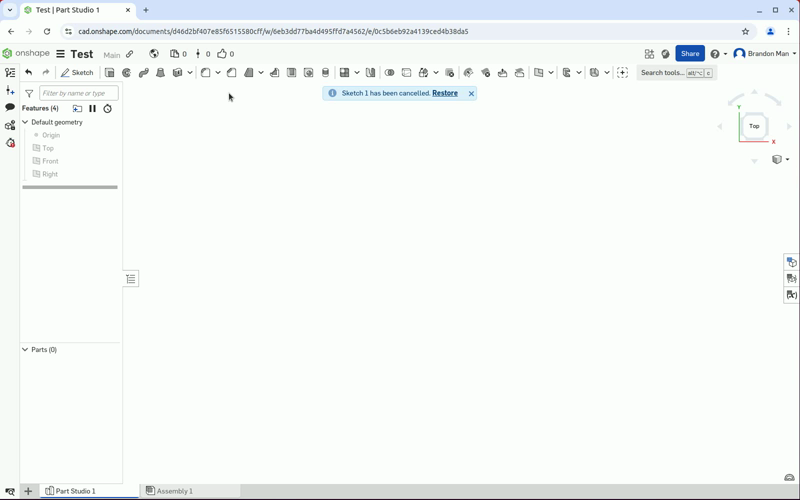
mouse_move(73, 352)
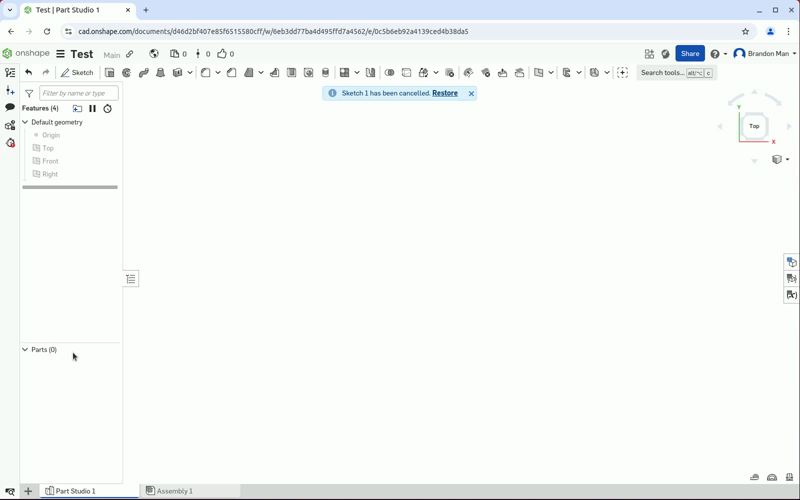
key(y)
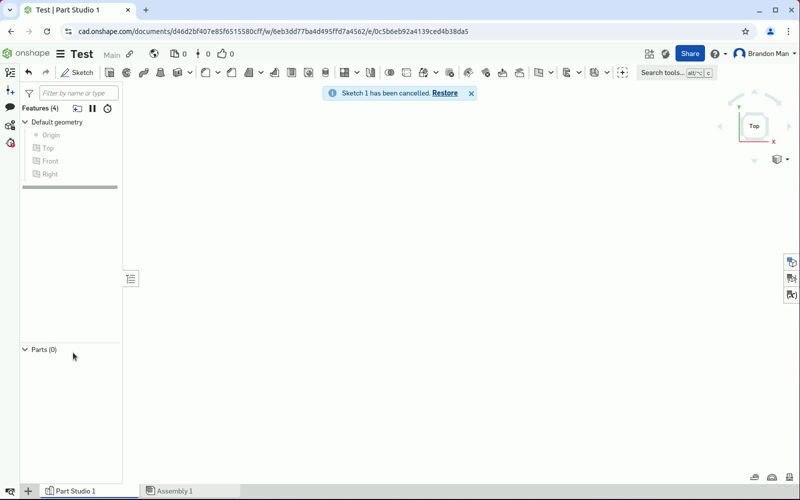
key(shift+p)
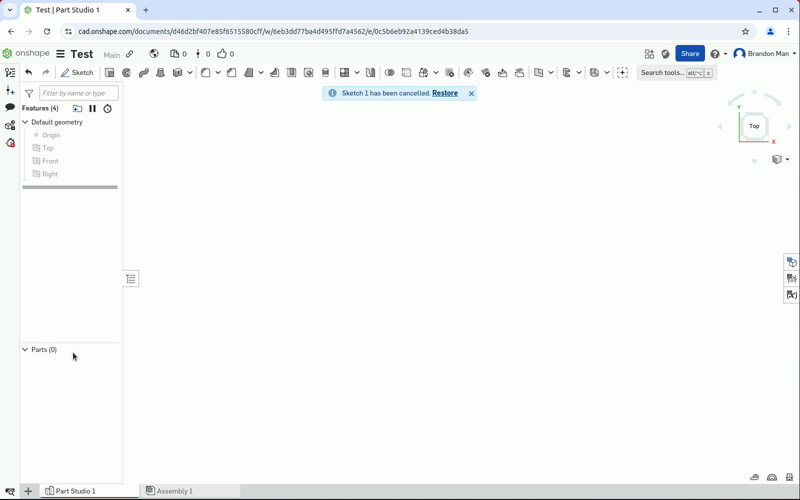
key(space)
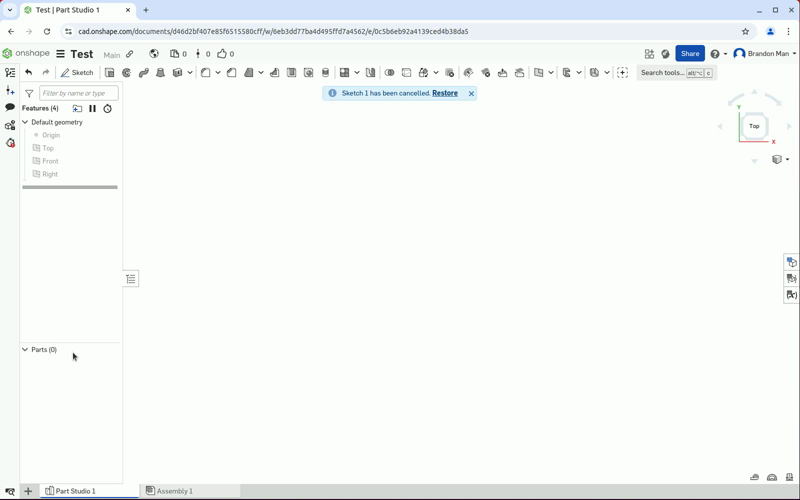
key_down(shift)
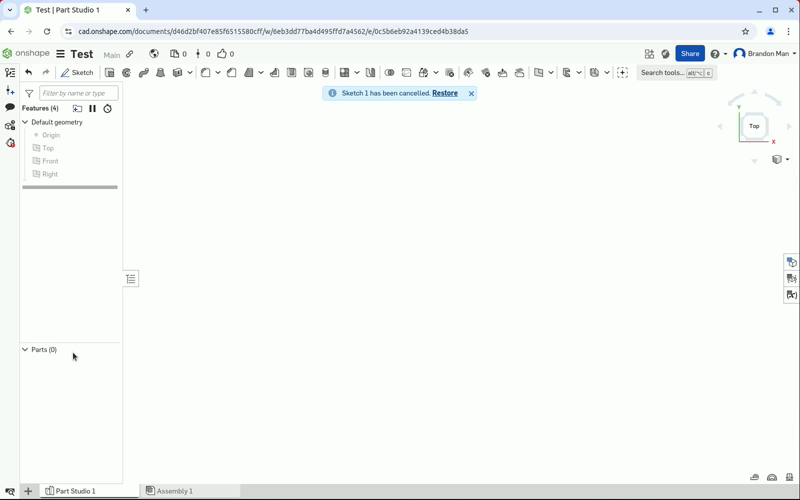
key(up)
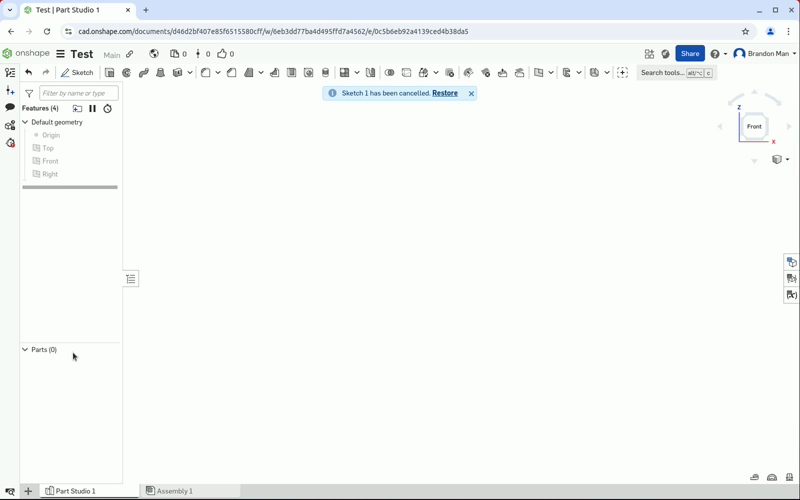
key_up(shift)
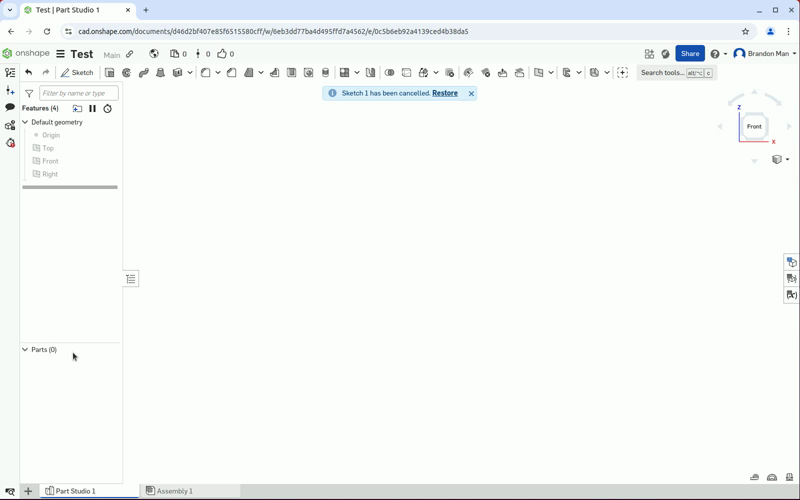
key(space)
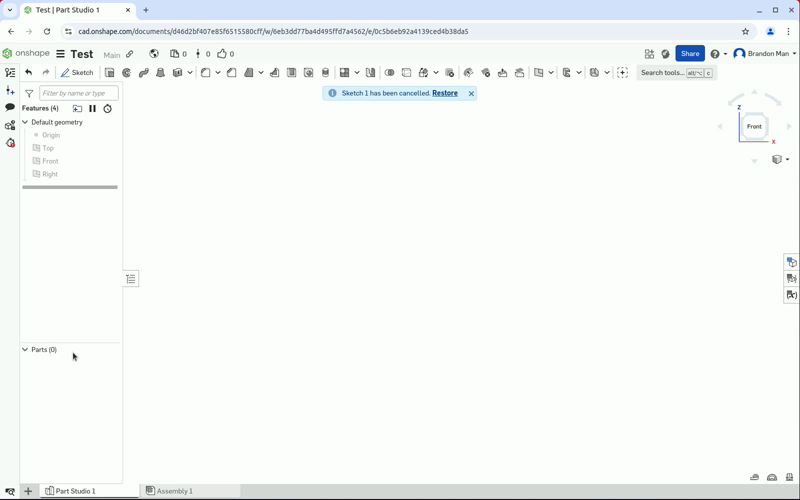
key_down(shift)
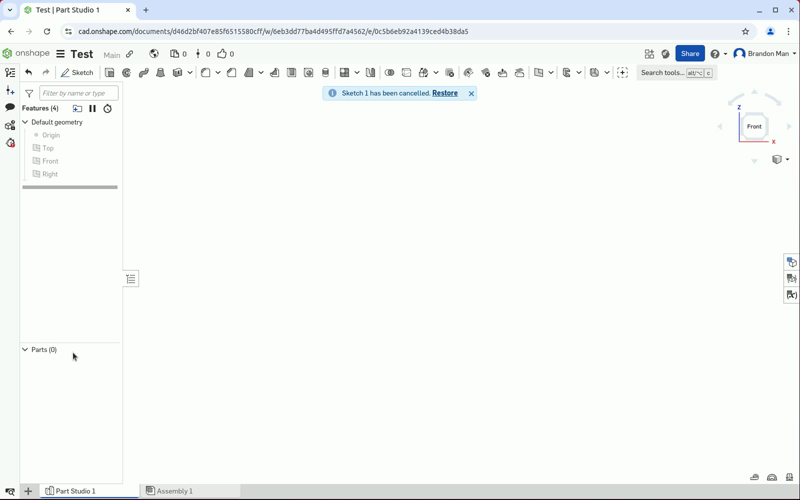
key(left)
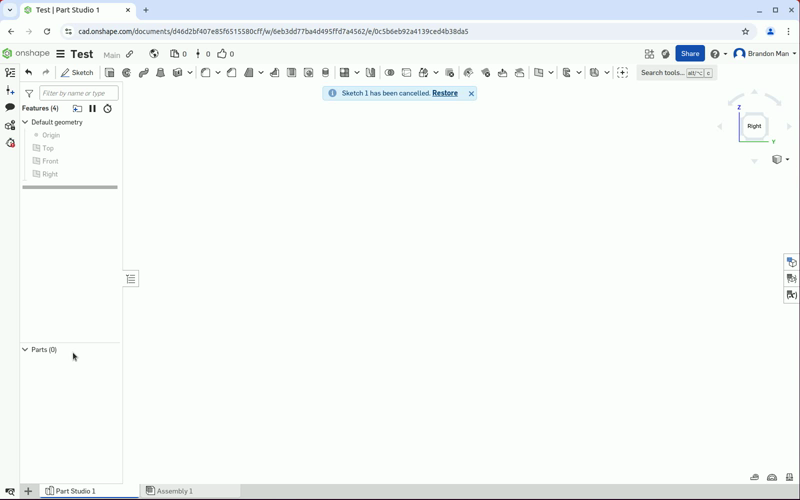
key_up(shift)
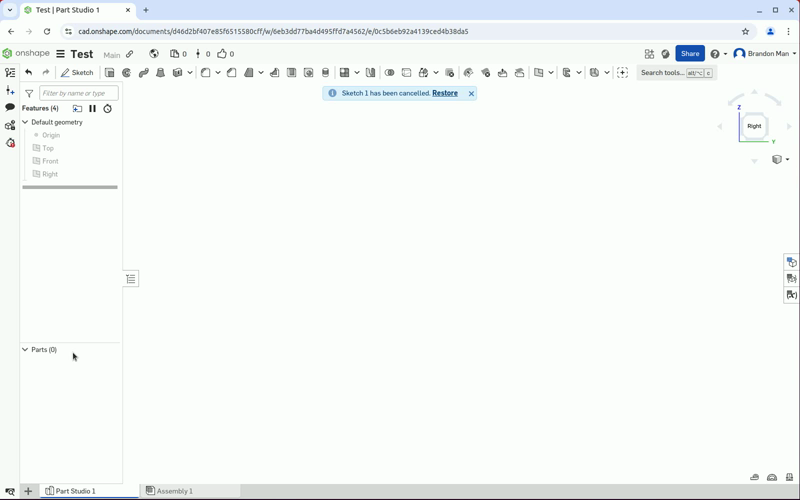
mouse_move(73, 352)
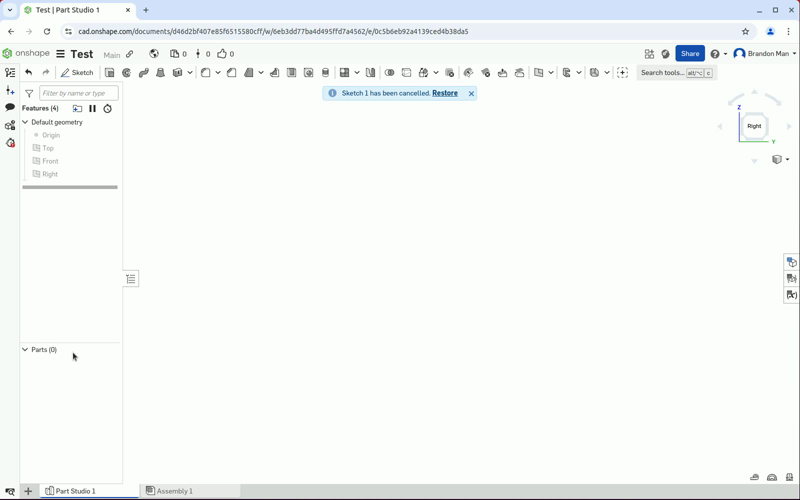
key(shift+y)
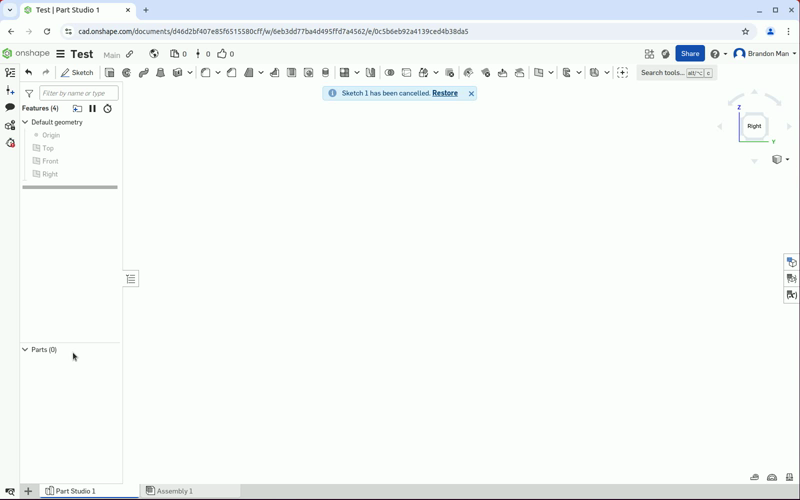
key(shift+s)
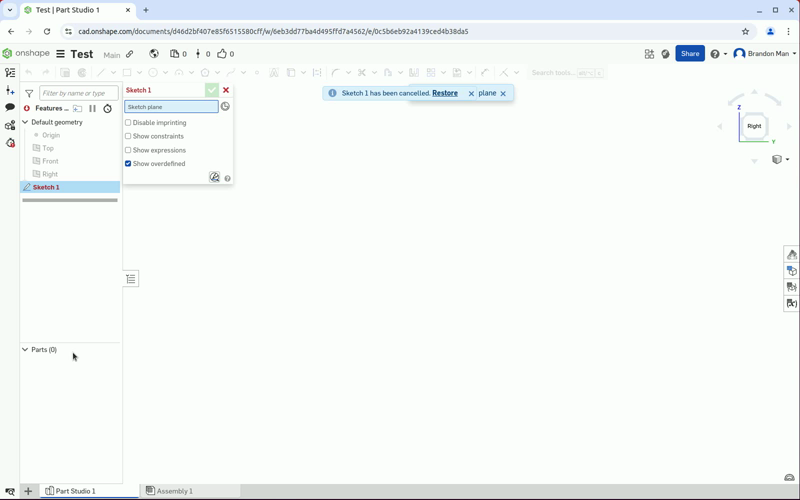
mouse_move(73, 176)
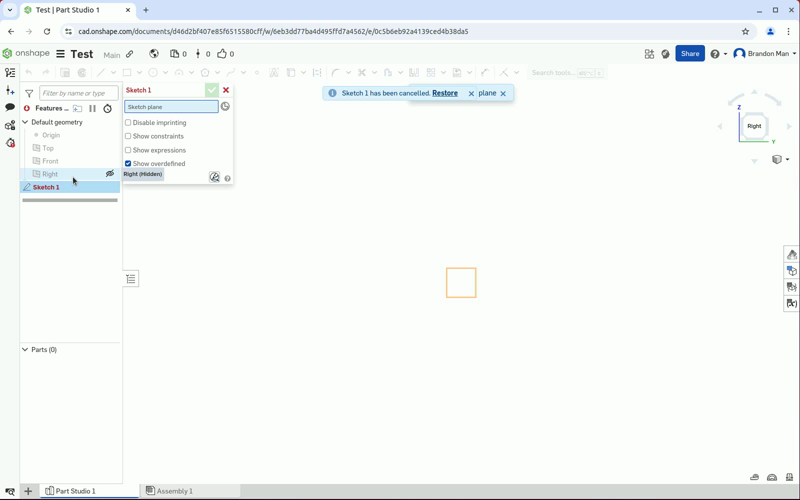
click(73, 176)
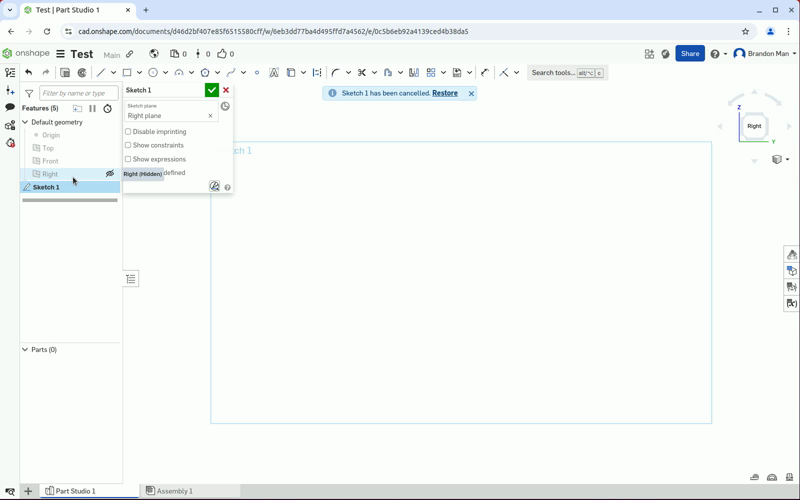
mouse_move(73, 352)
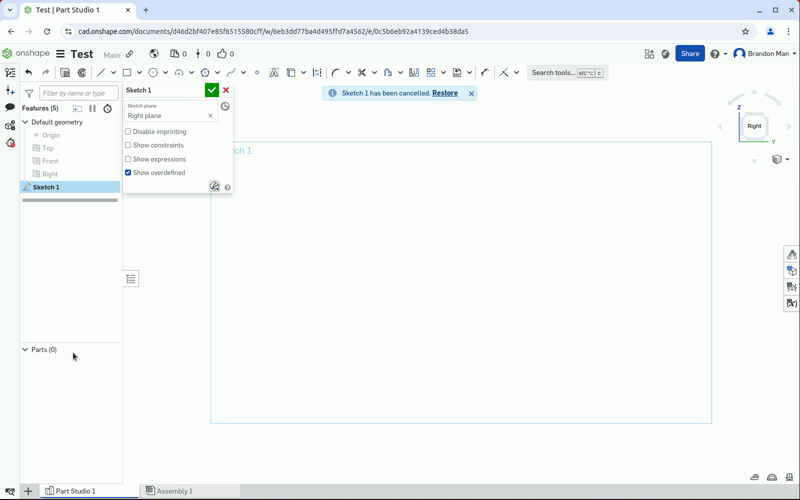
key(y)
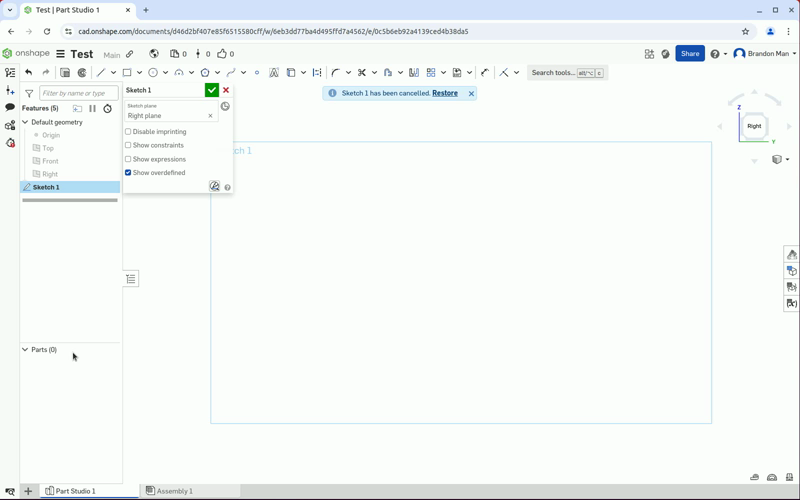
key(c)
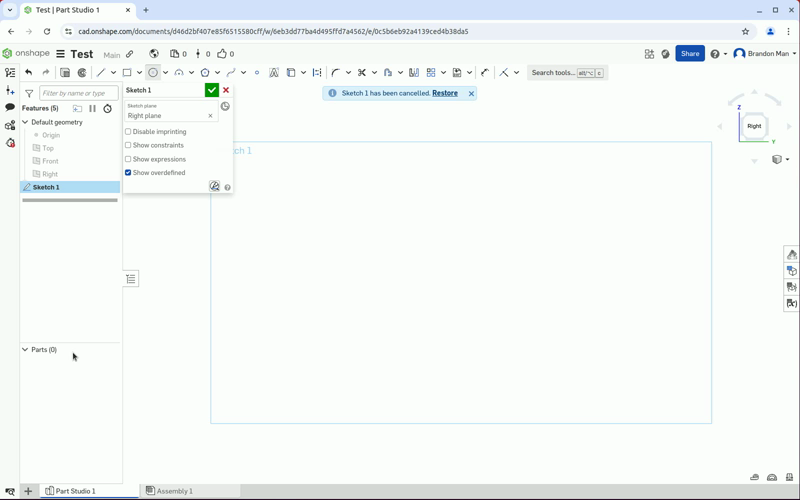
key_down(shift)
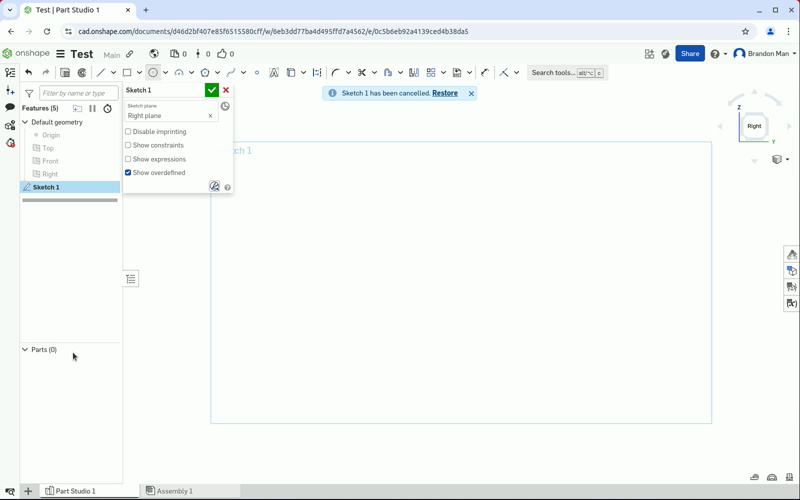
mouse_move(461, 282)
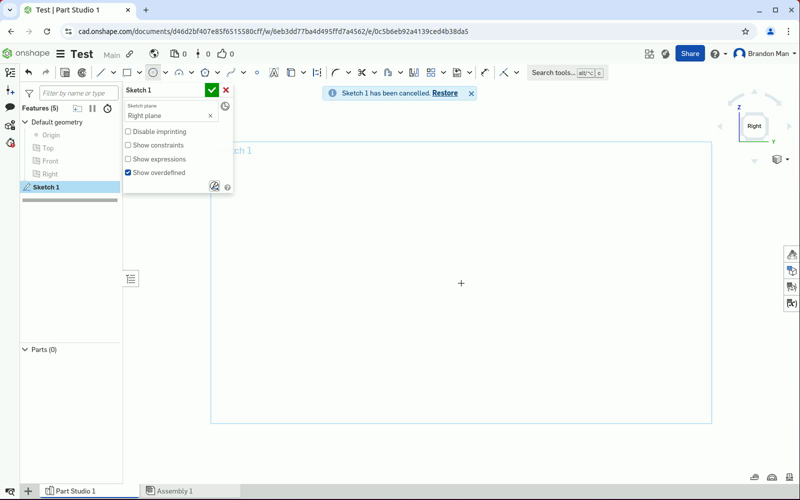
click(461, 282)
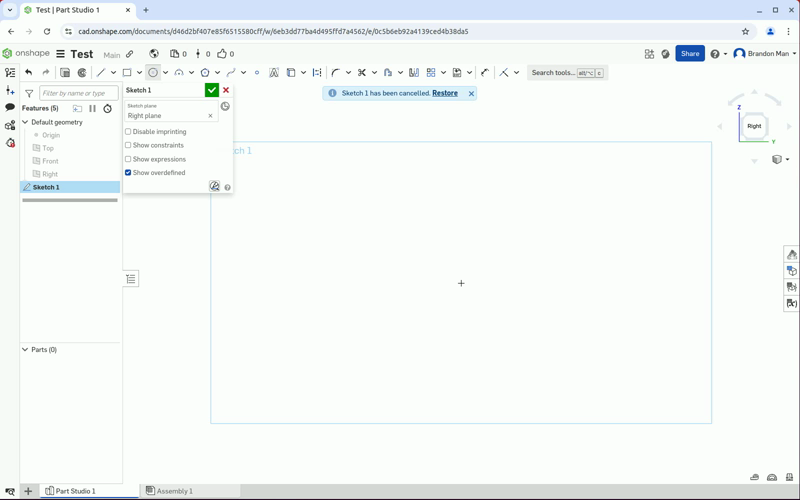
key_up(shift)
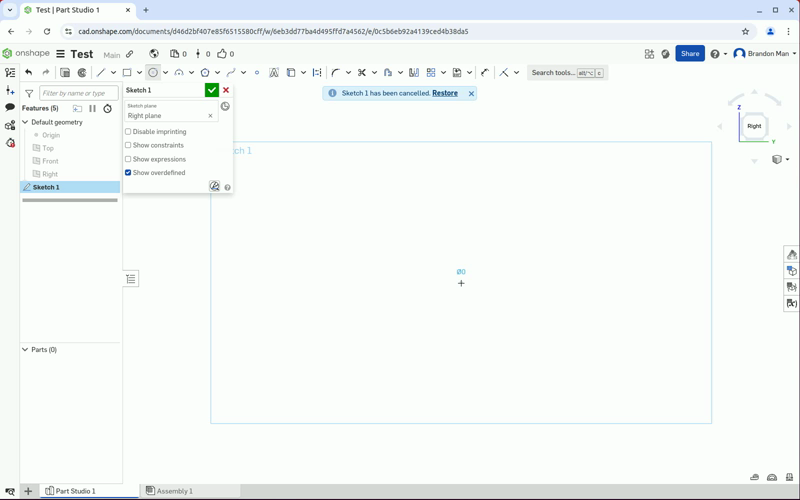
mouse_move(463, 282)
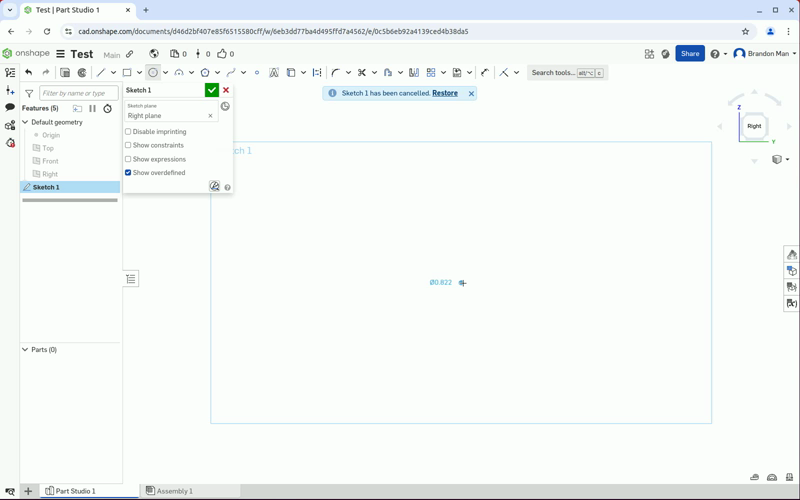
scroll(6)
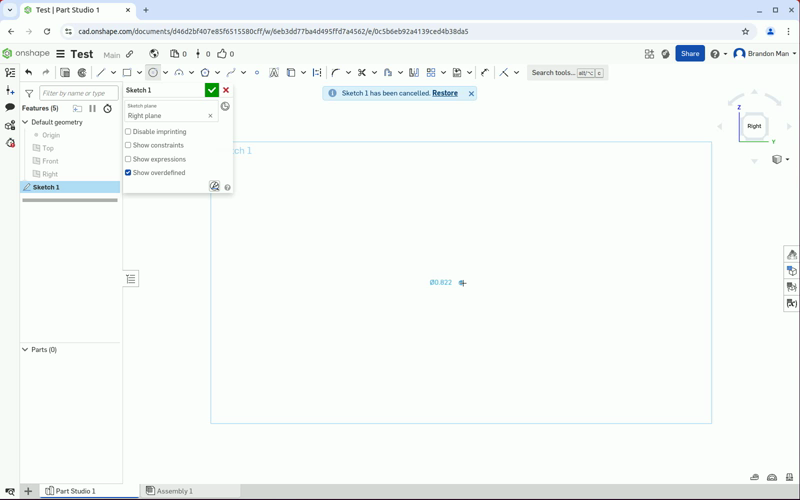
scroll(6)
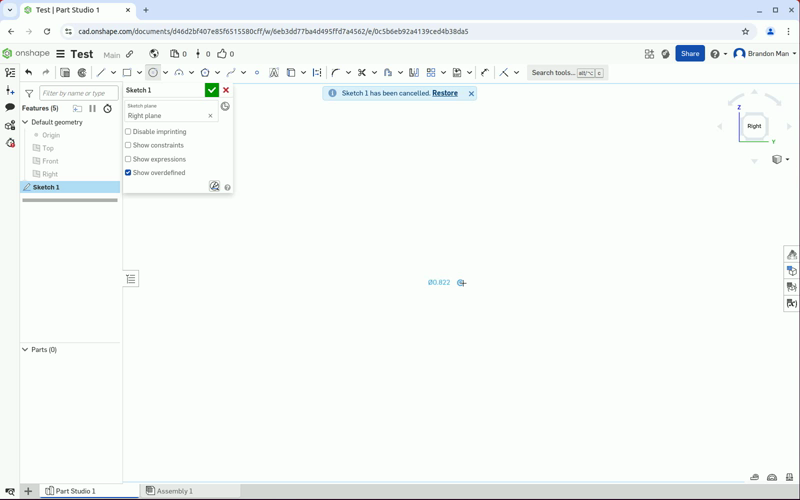
scroll(6)
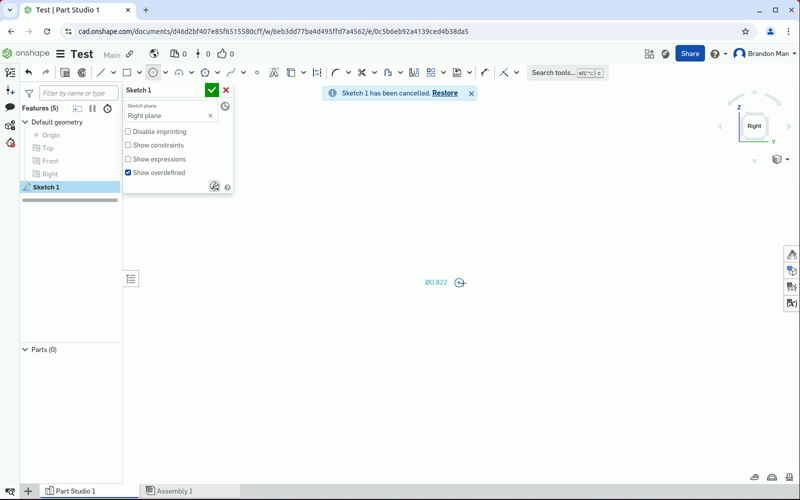
scroll(6)
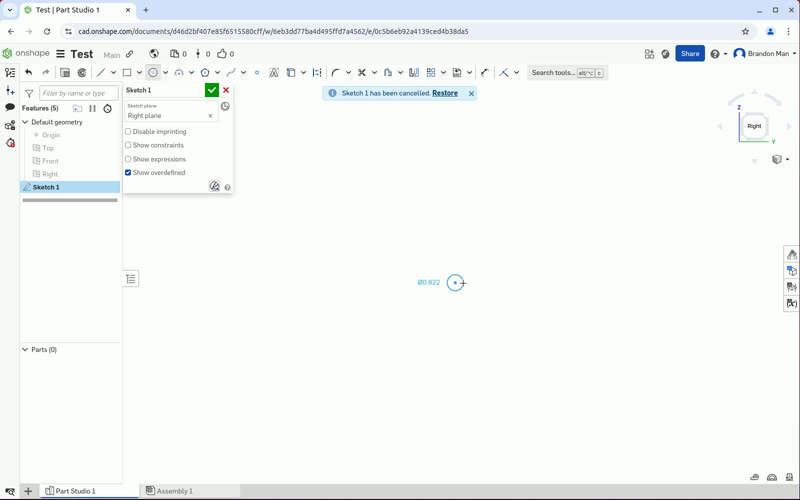
scroll(6)
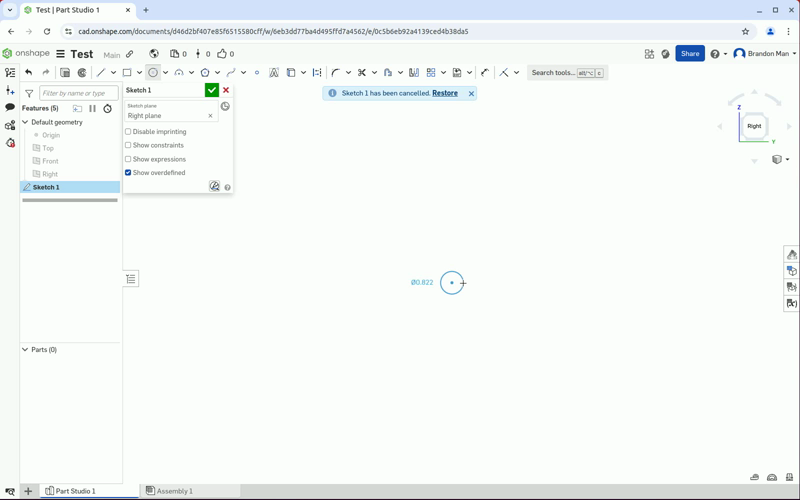
scroll(6)
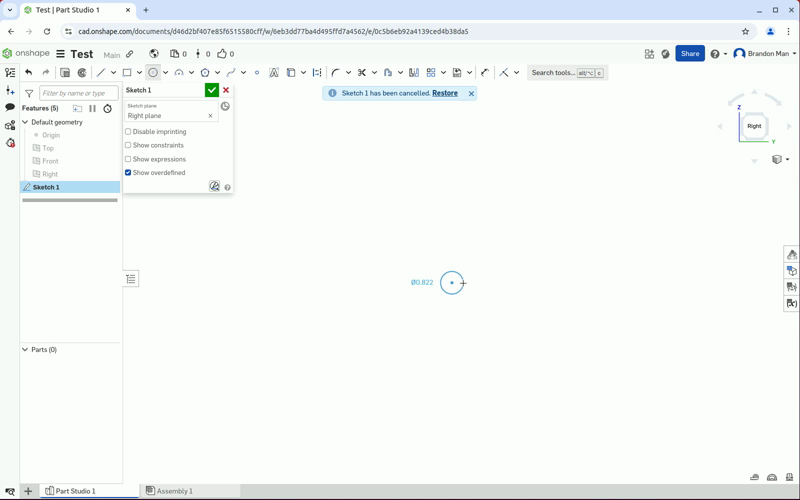
scroll(6)
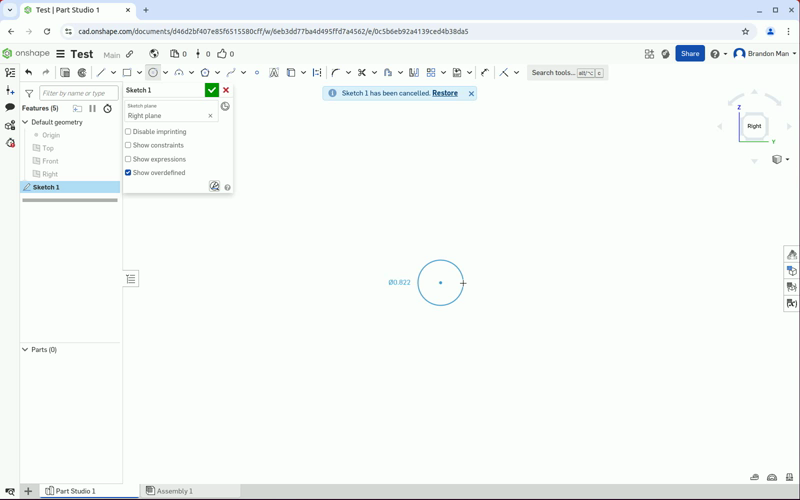
click(463, 282)
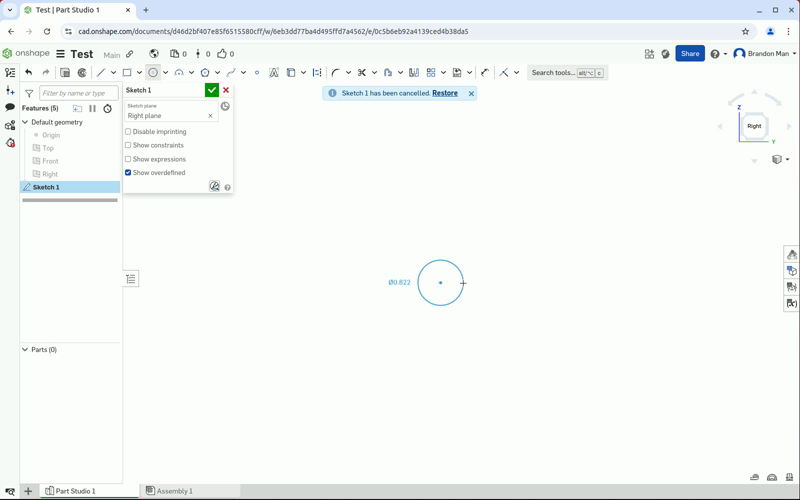
scroll(-6)
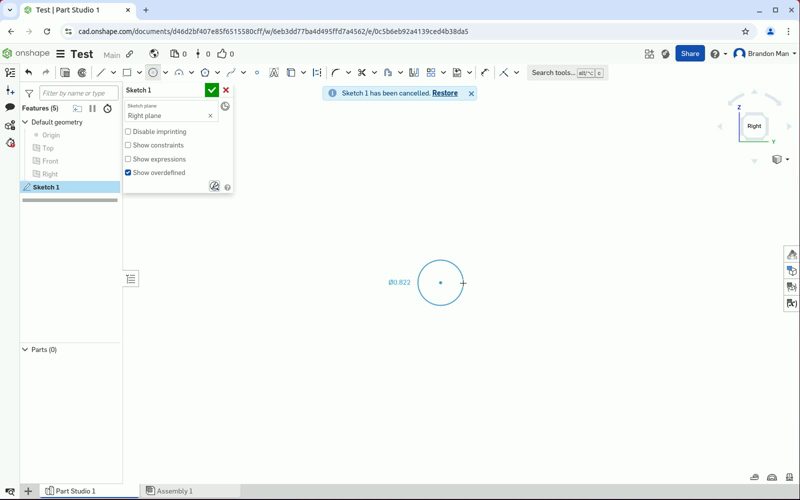
scroll(-6)
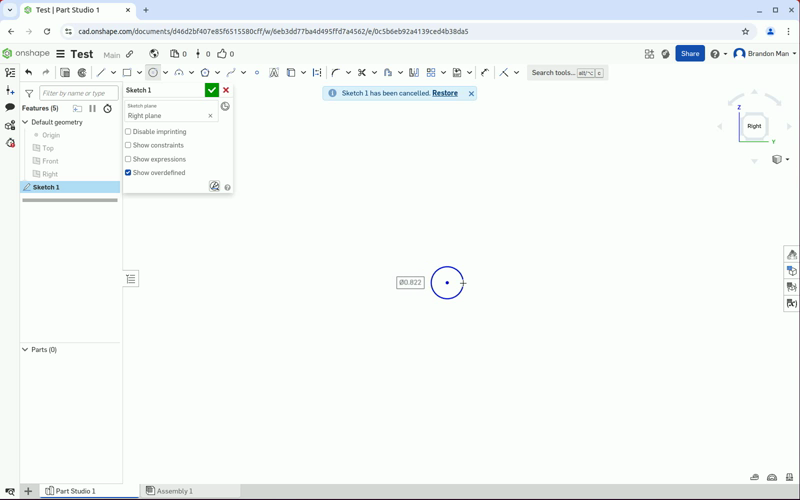
scroll(-6)
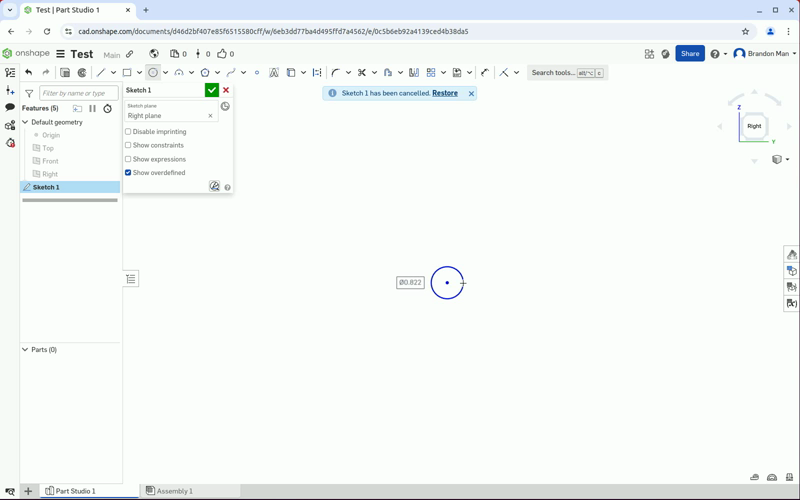
scroll(-6)
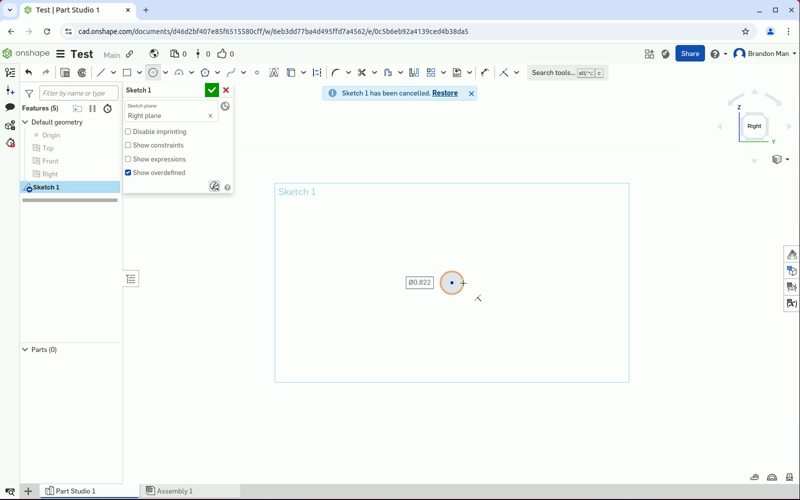
scroll(-6)
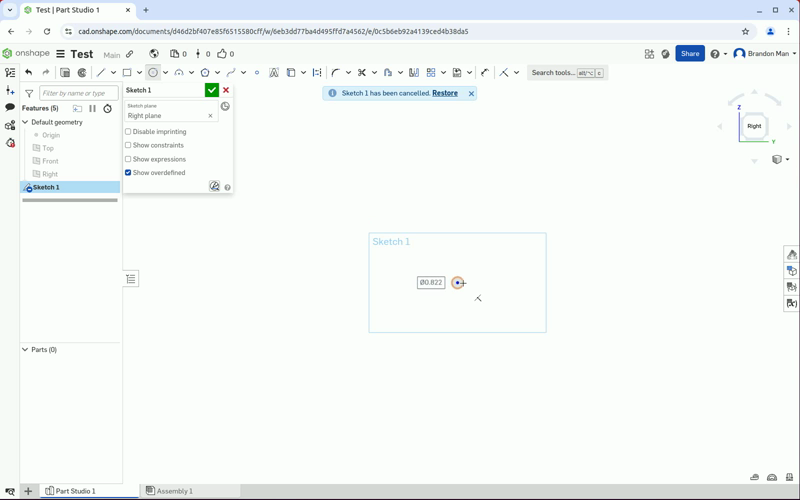
scroll(-6)
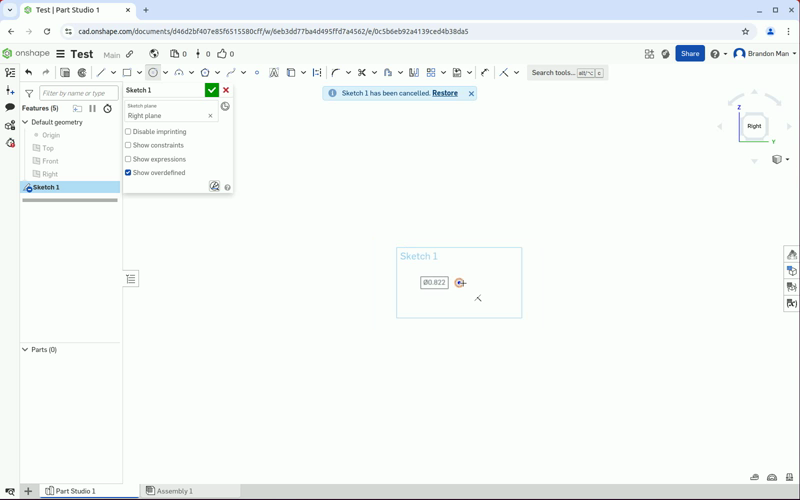
scroll(-6)
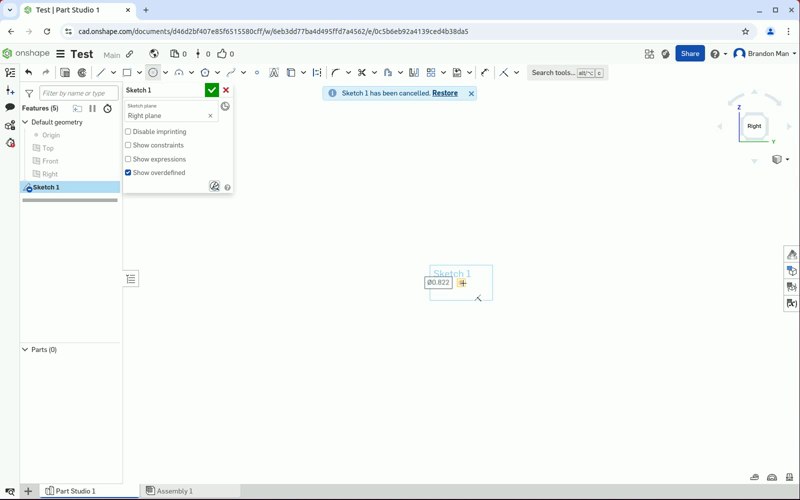
key(esc)
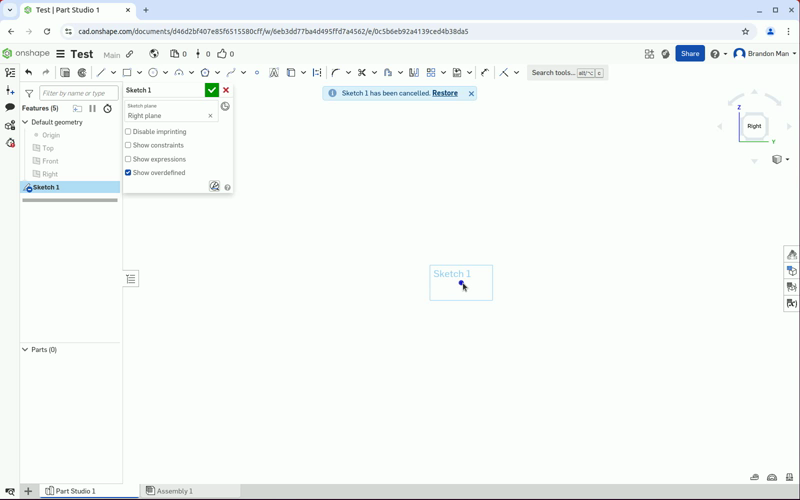
mouse_move(460, 283)
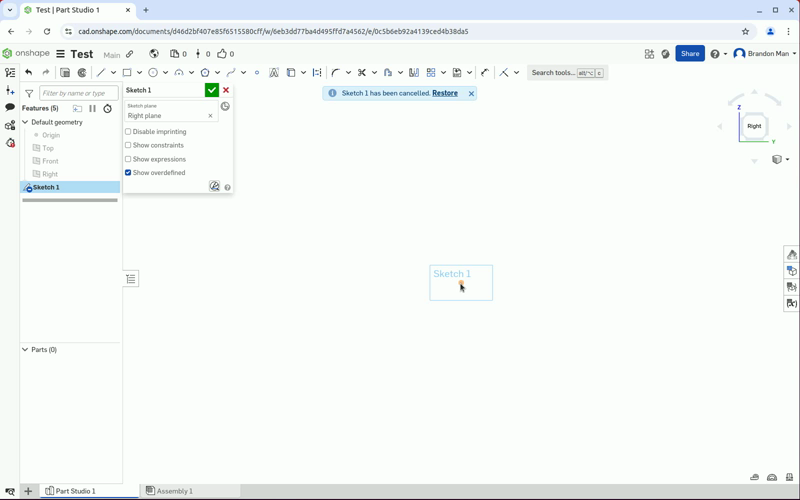
scroll(6)
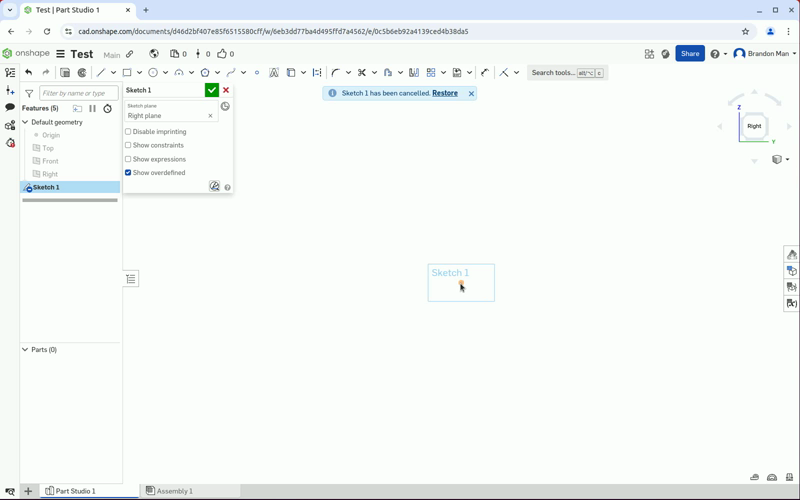
scroll(6)
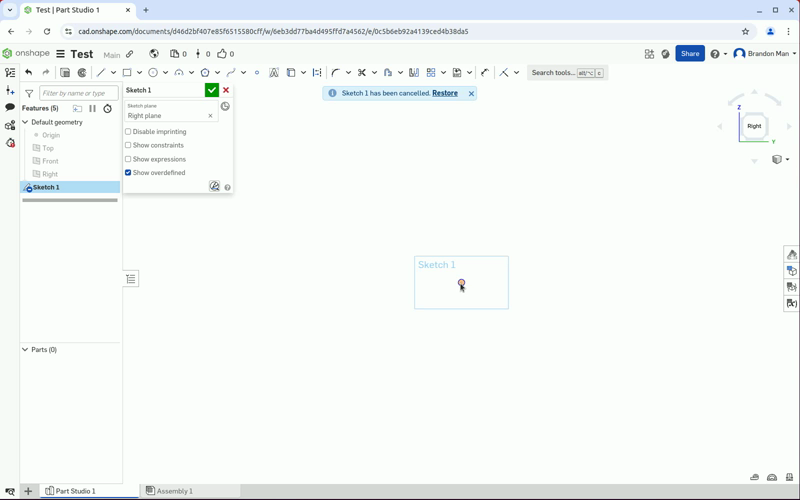
scroll(6)
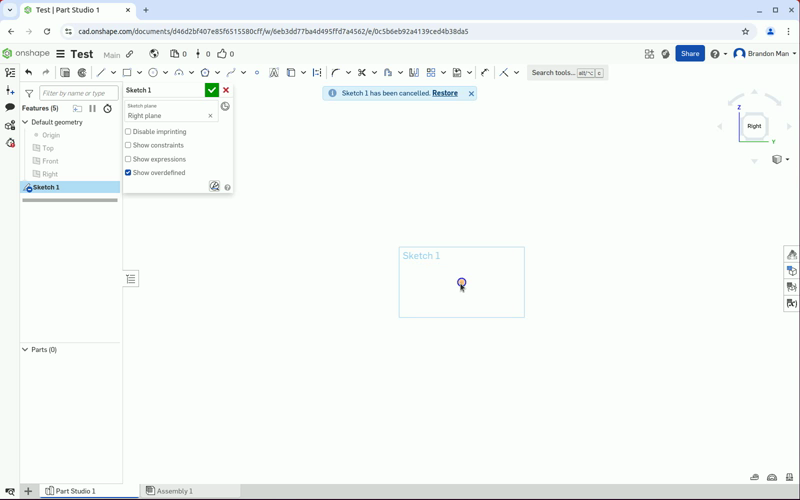
scroll(6)
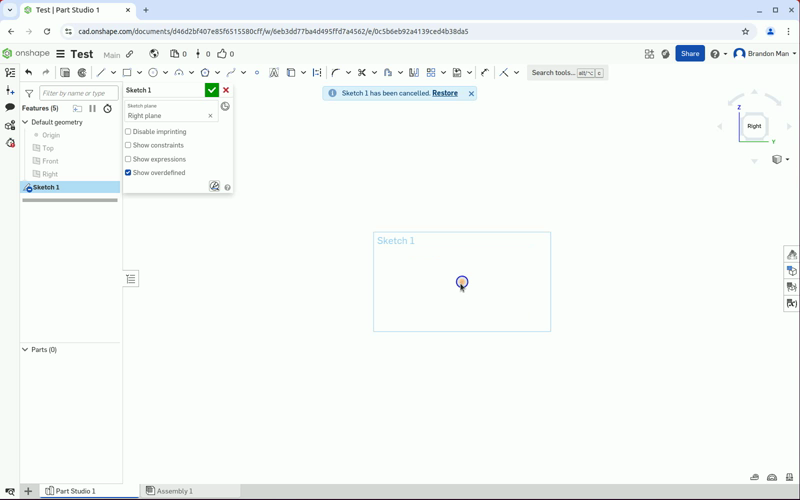
scroll(6)
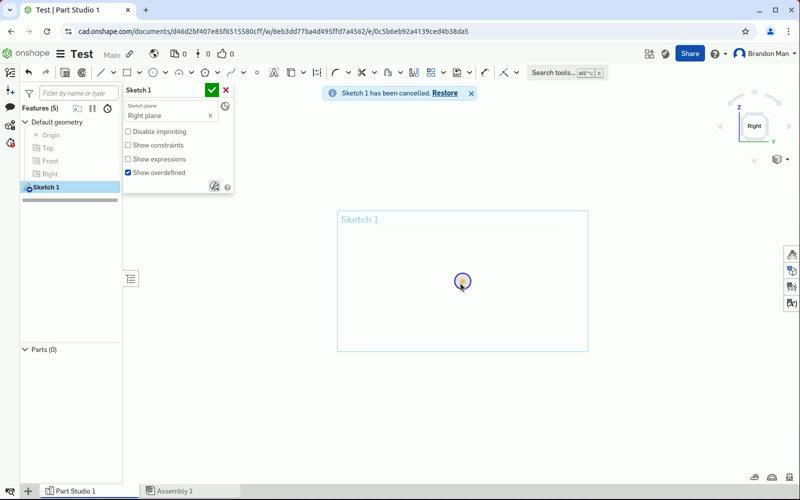
scroll(6)
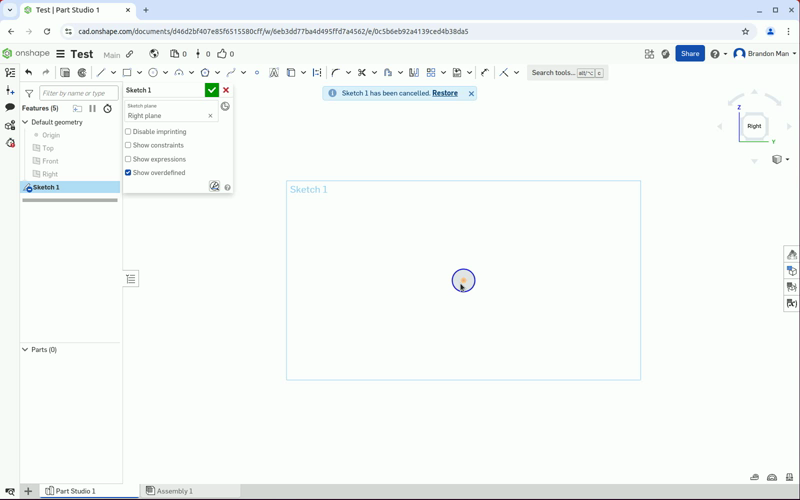
scroll(6)
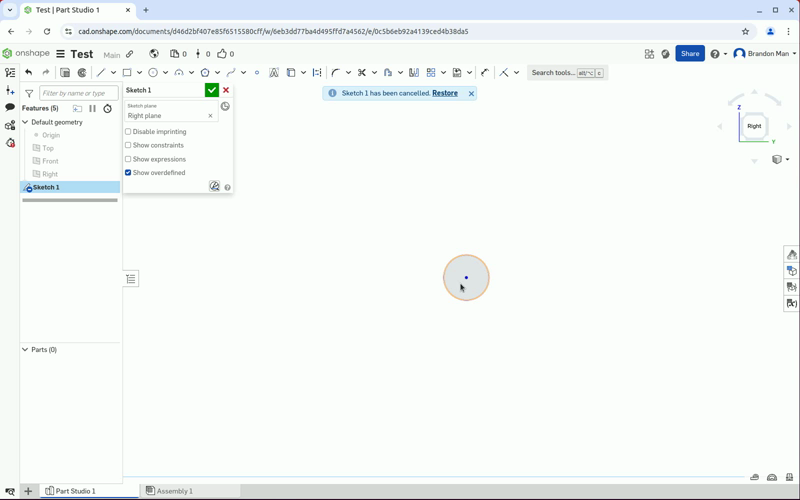
click(460, 283)
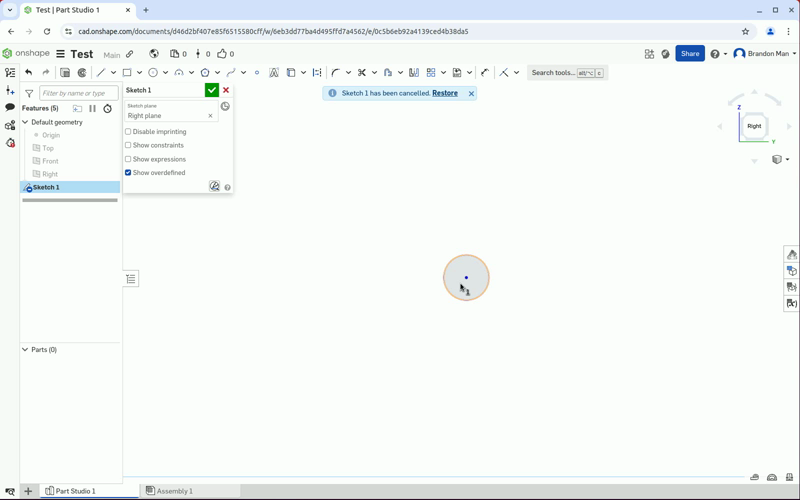
scroll(-6)
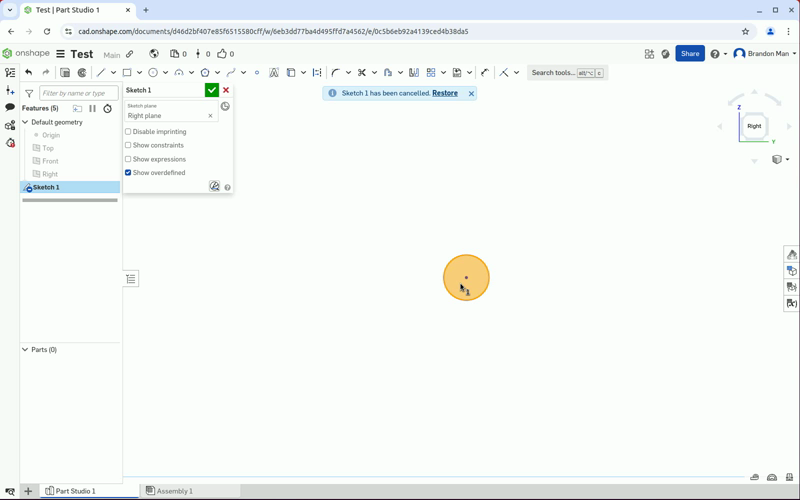
scroll(-6)
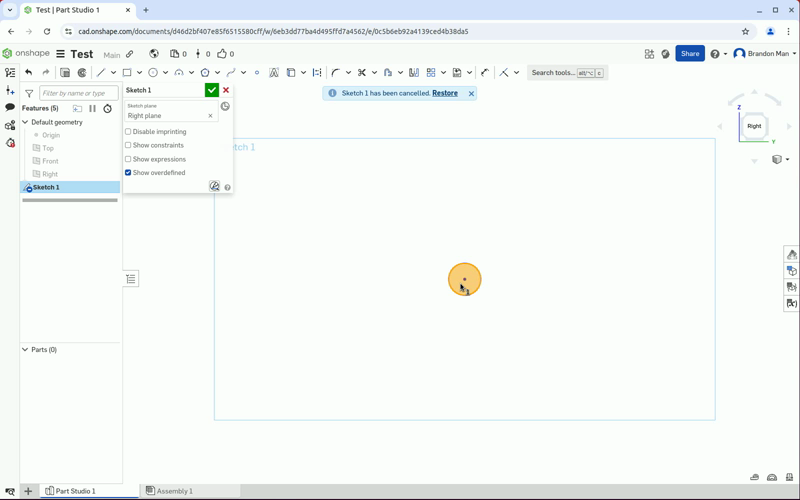
scroll(-6)
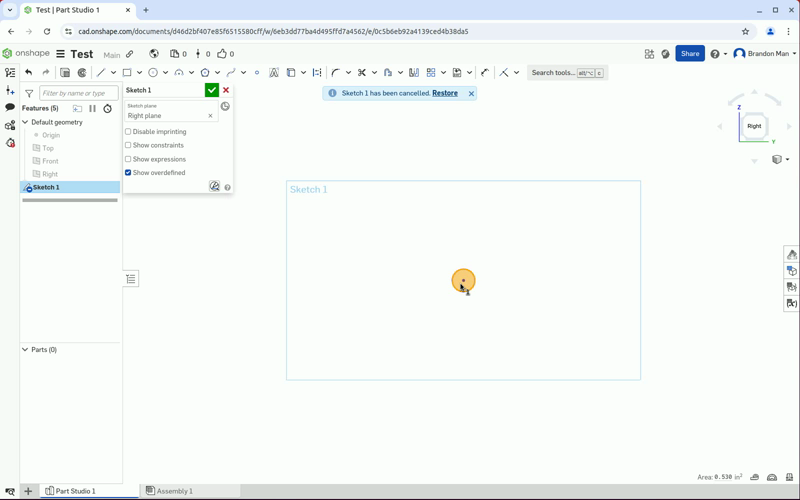
scroll(-6)
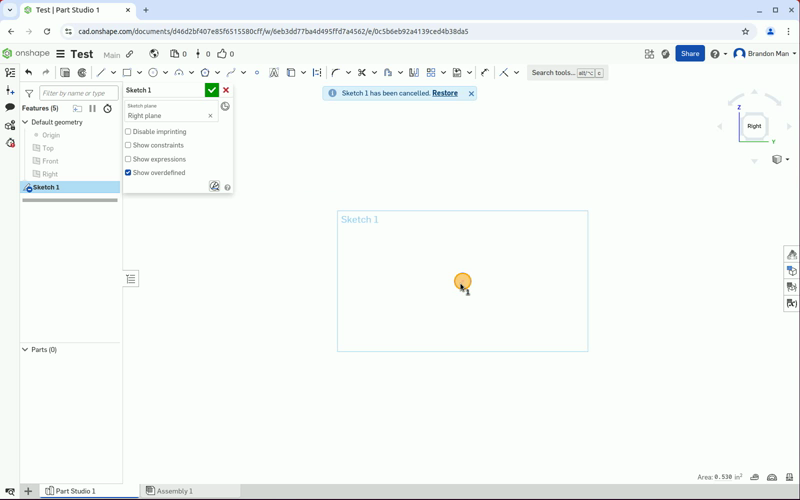
scroll(-6)
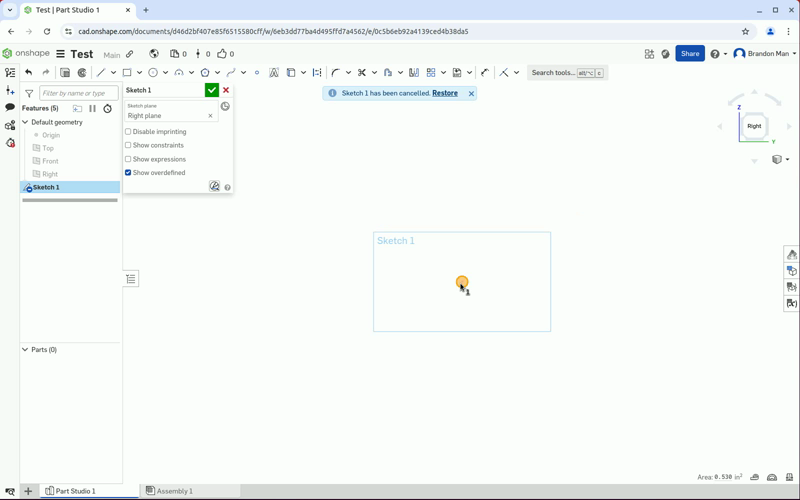
scroll(-6)
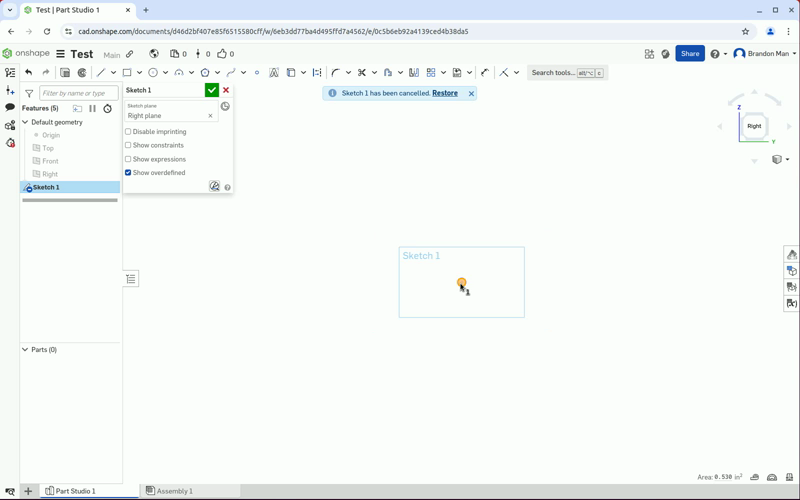
scroll(-6)
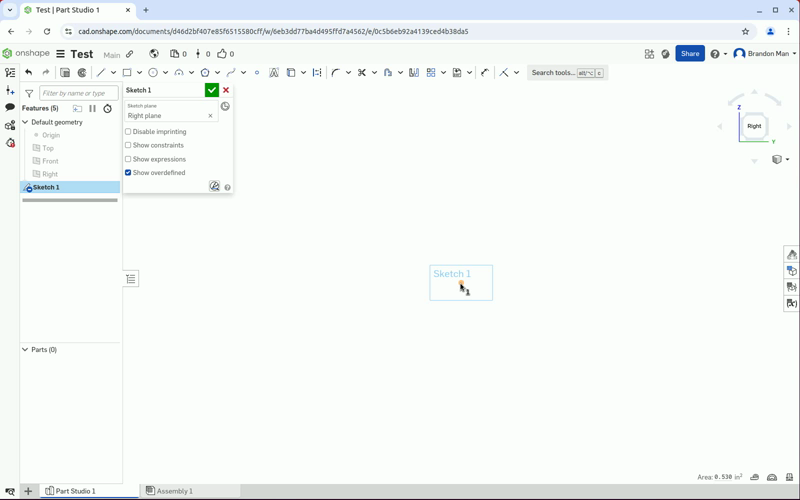
mouse_move(73, 352)
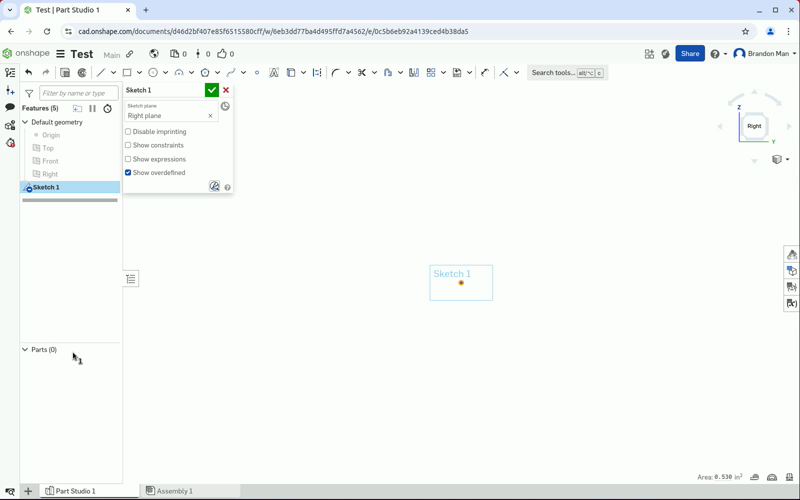
key(shift+y)
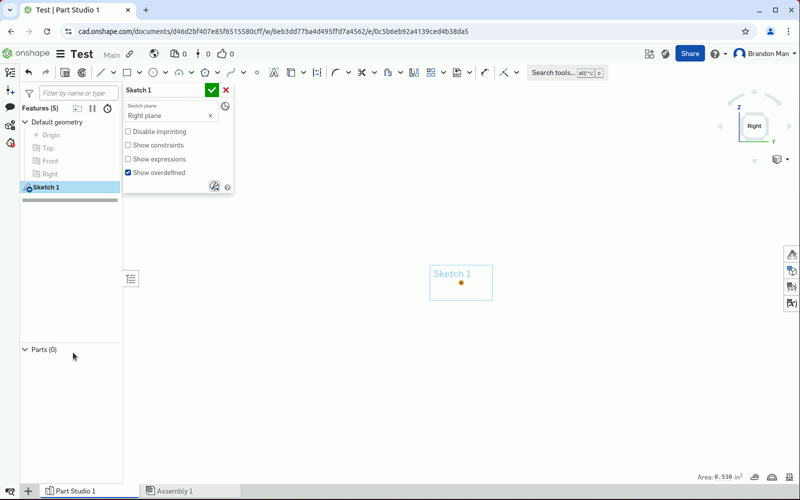
key(shift+e)
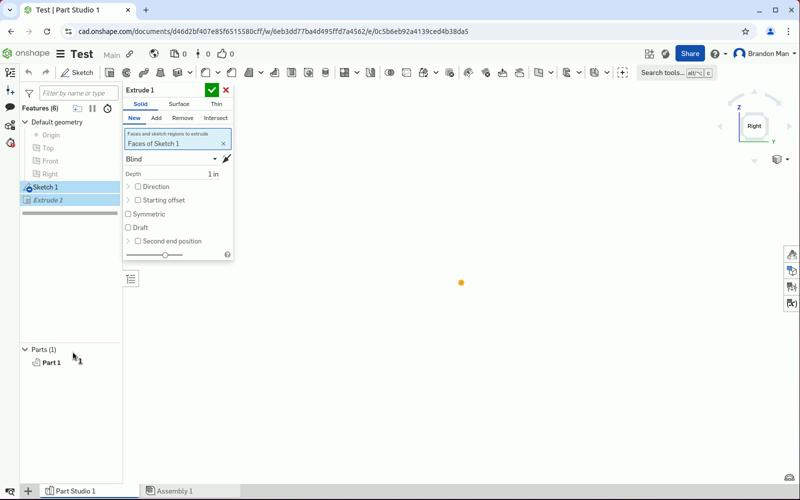
mouse_move(143, 106)
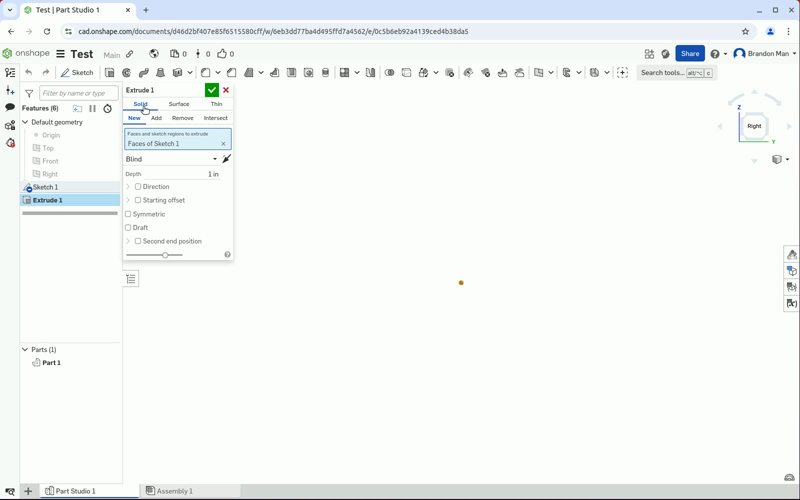
click(143, 106)
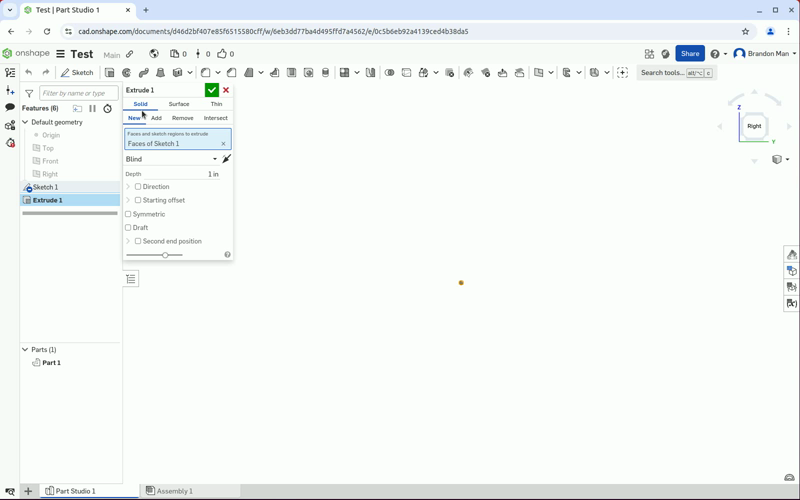
mouse_move(137, 120)
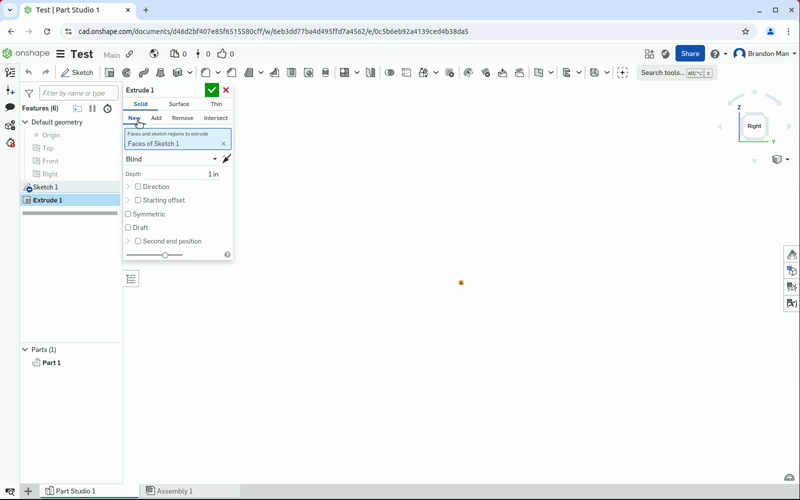
click(137, 120)
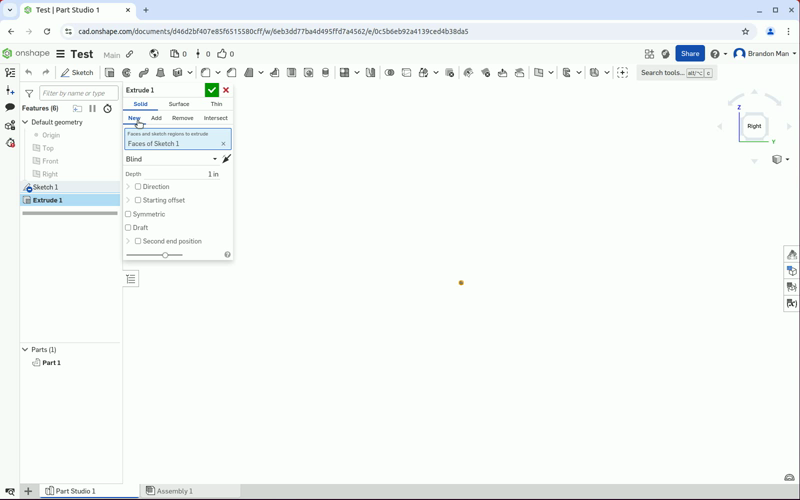
key(tab, 4)
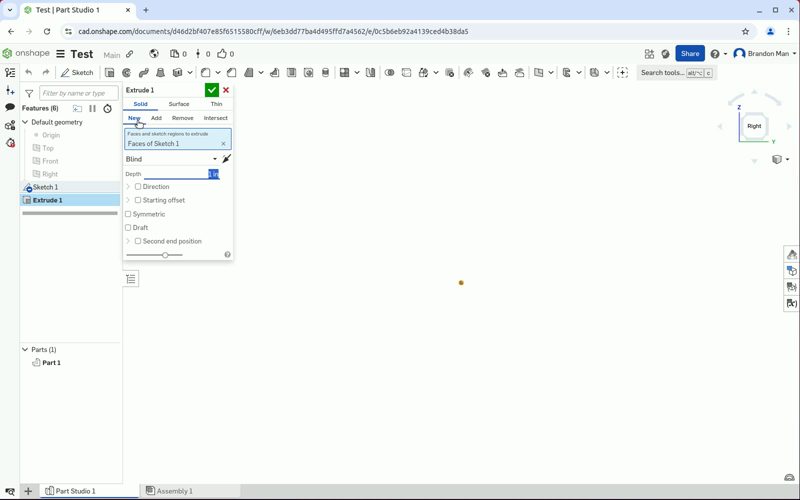
text(-23.108)
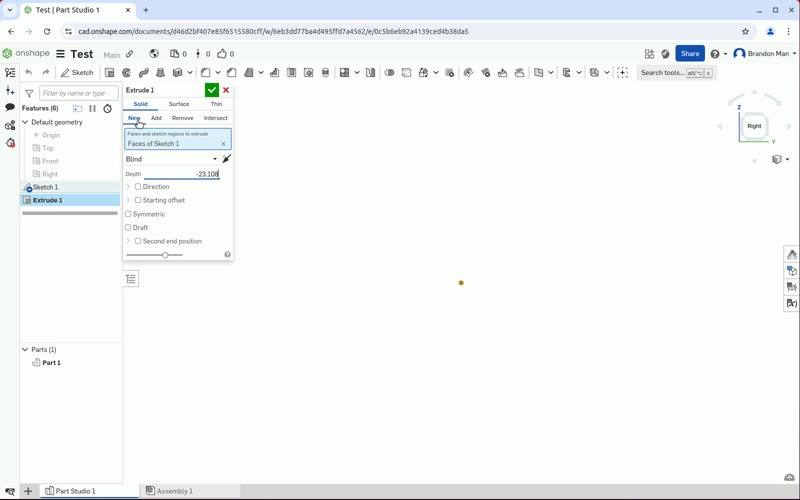
key(enter)
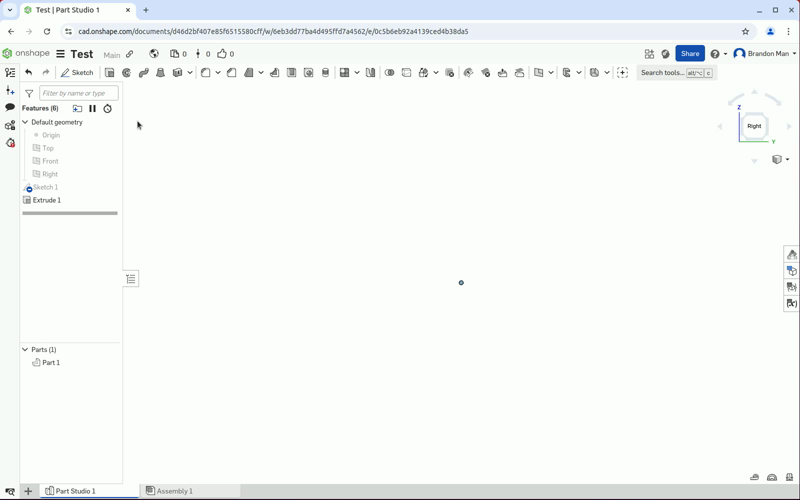
key(shift+h)
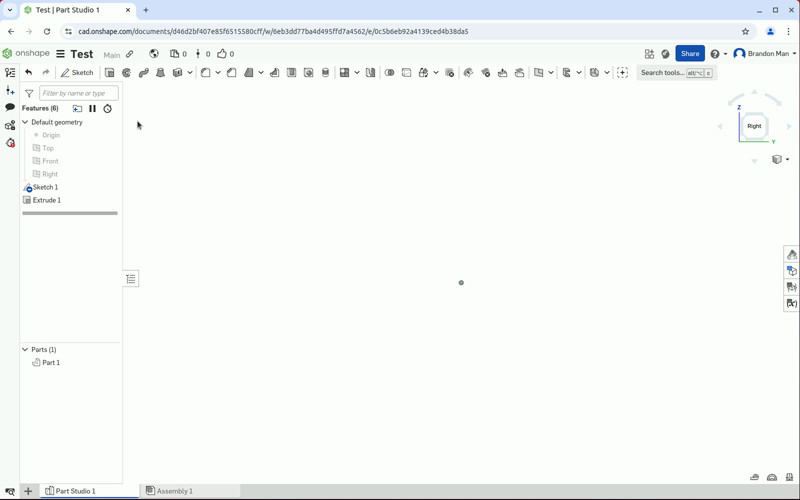
key(shift+h)
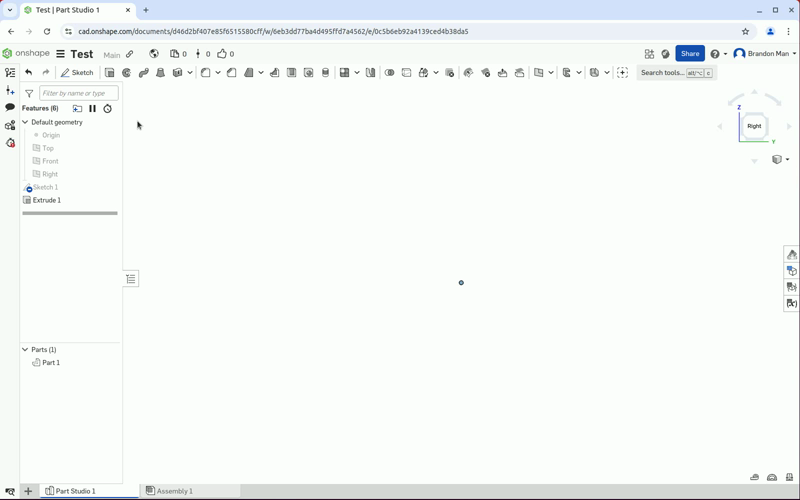
mouse_move(73, 189)
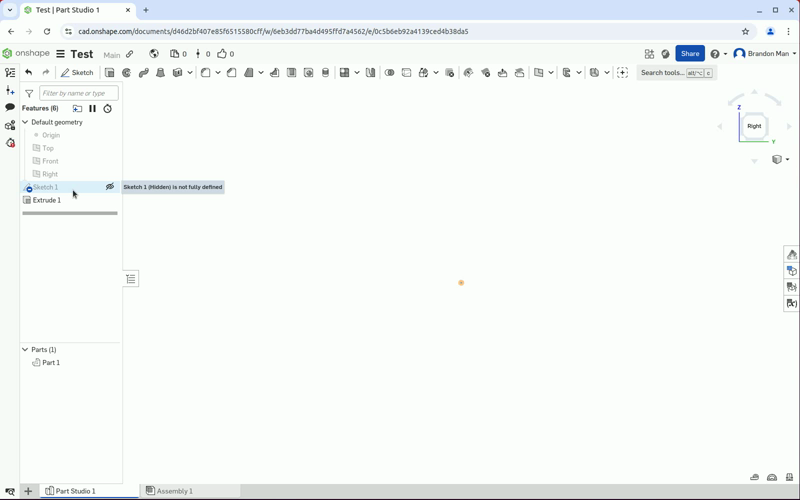
click(73, 189)
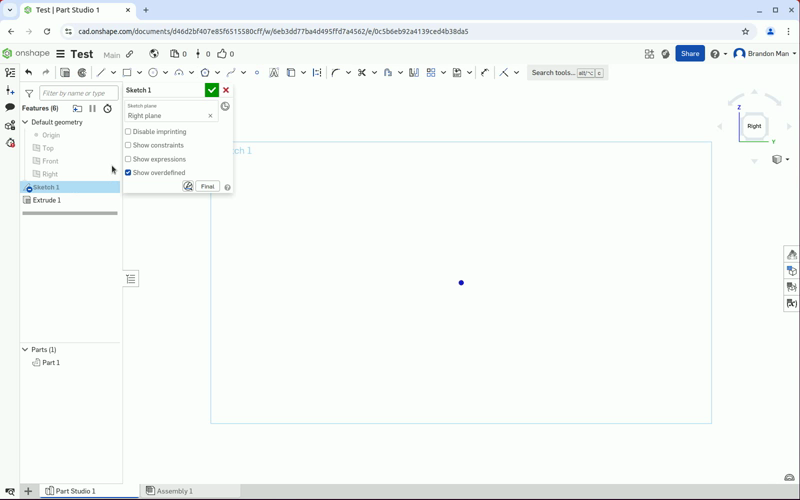
mouse_move(229, 92)
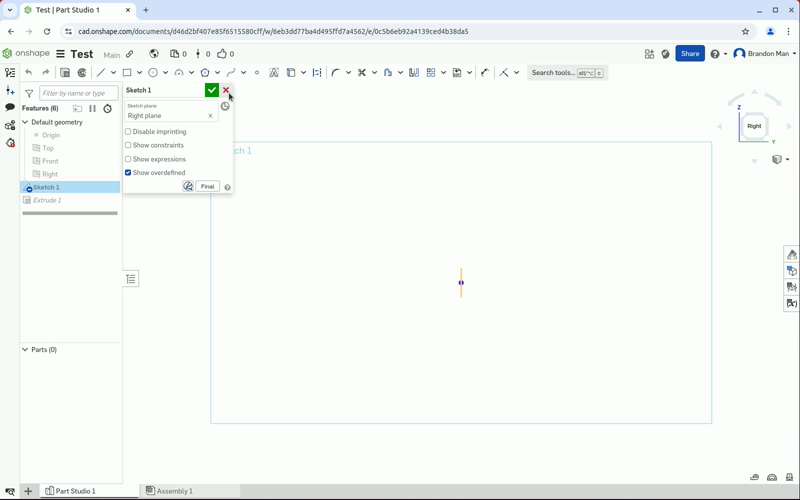
click(229, 92)
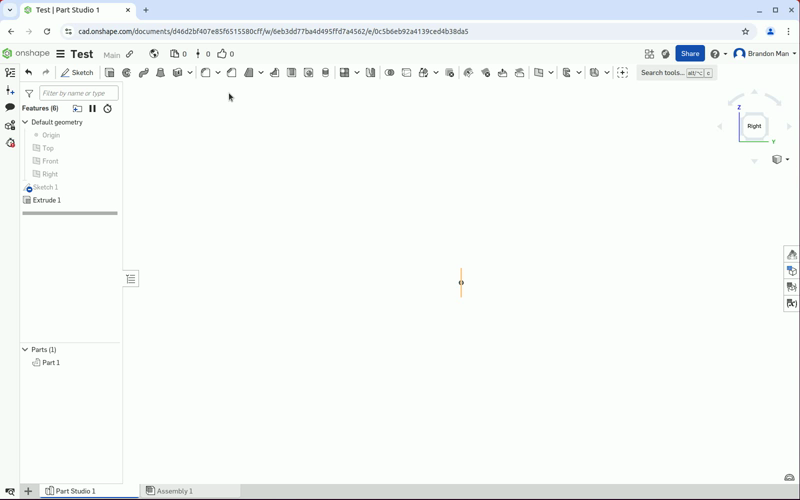
mouse_move(541, 75)
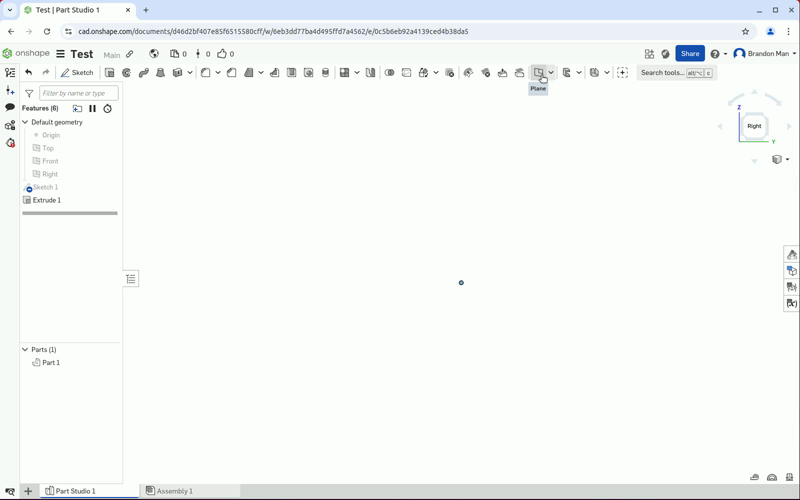
click(541, 75)
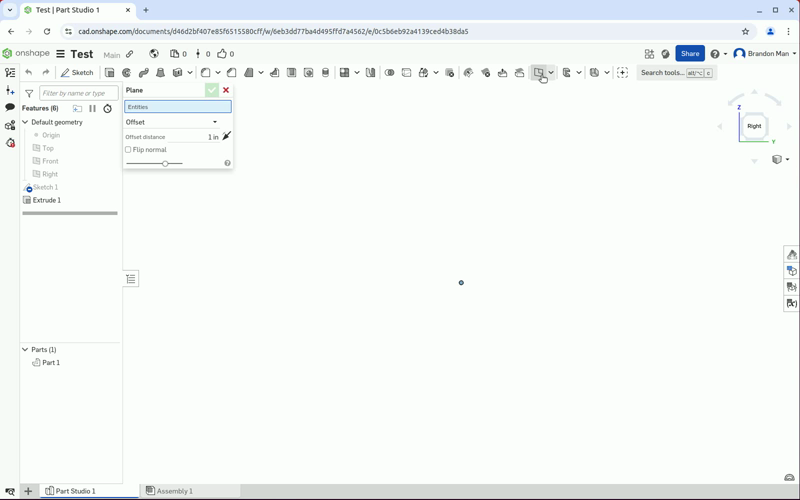
mouse_move(73, 176)
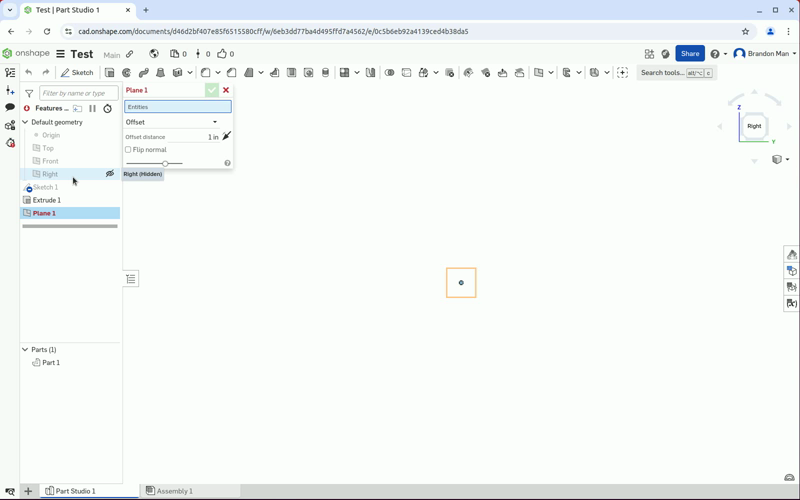
click(73, 176)
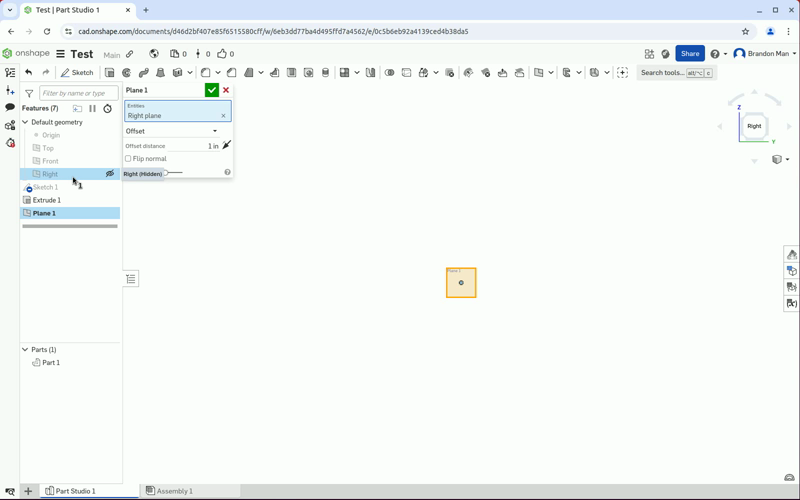
key(tab, 2)
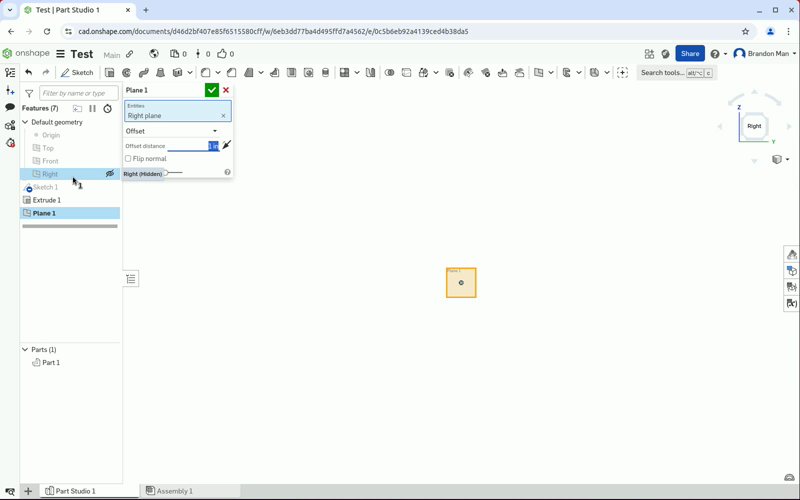
text(23.108)
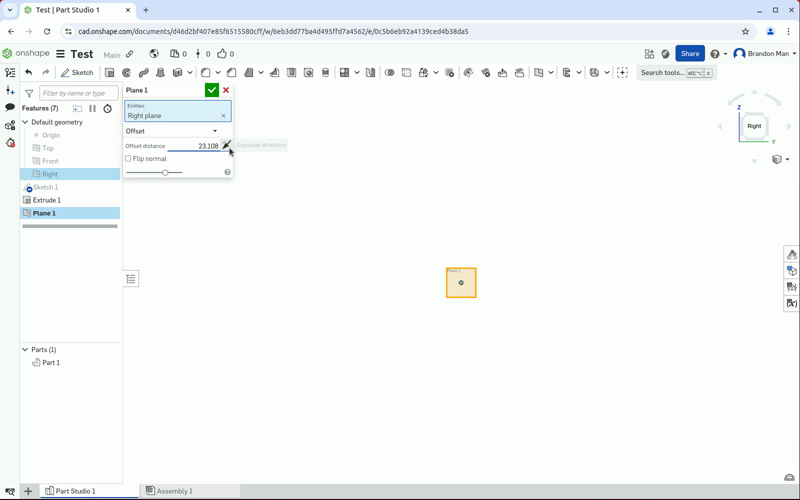
mouse_move(229, 147)
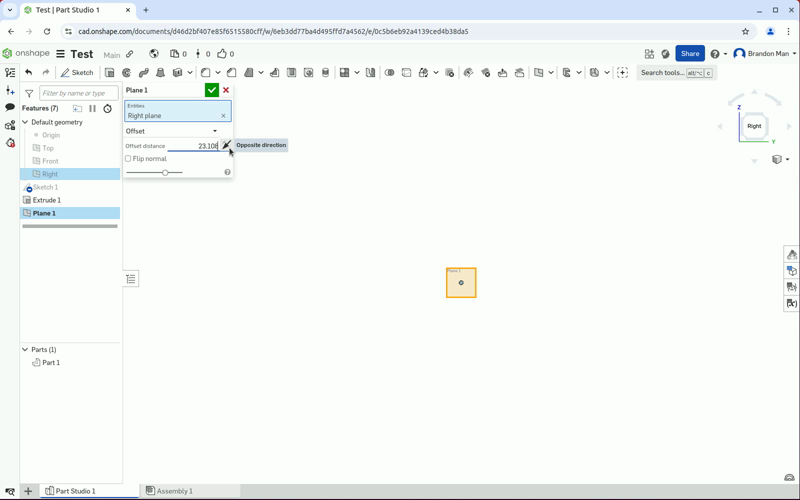
click(229, 147)
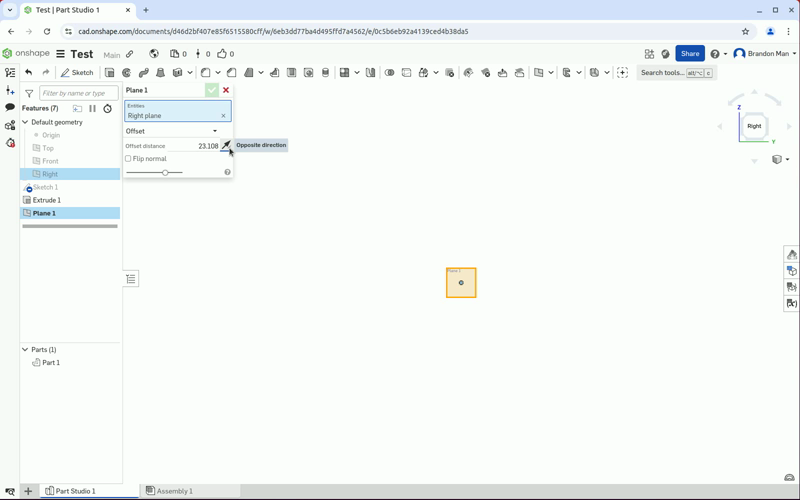
key(enter, 2)
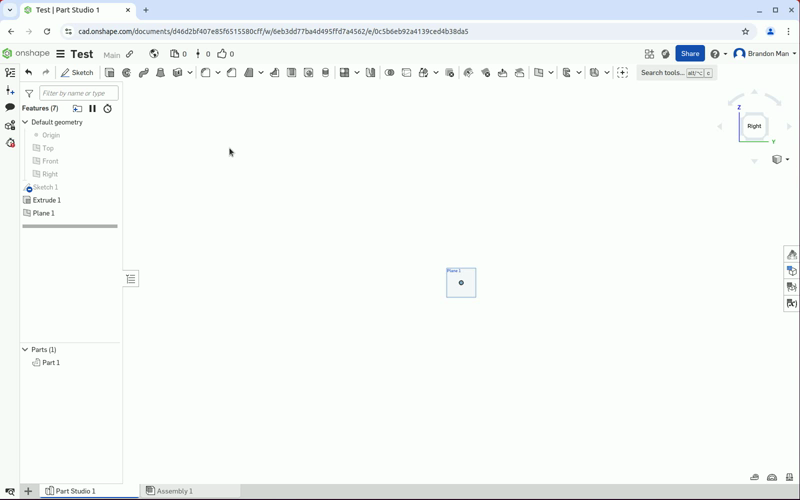
key(shift+s)
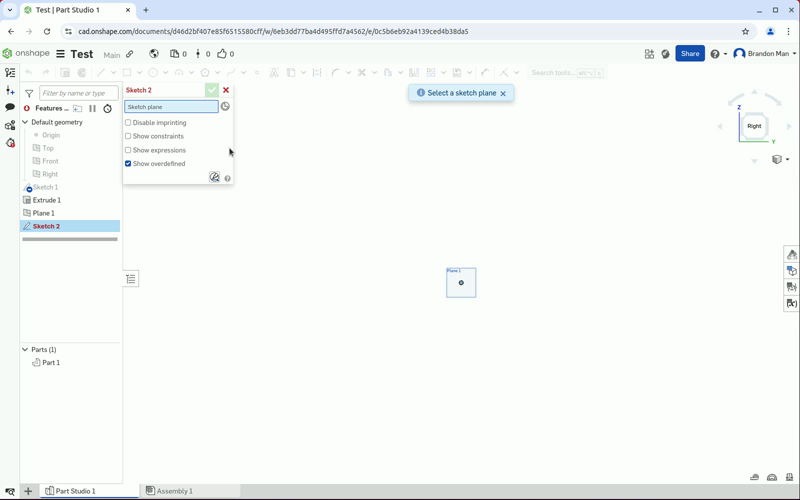
mouse_move(73, 215)
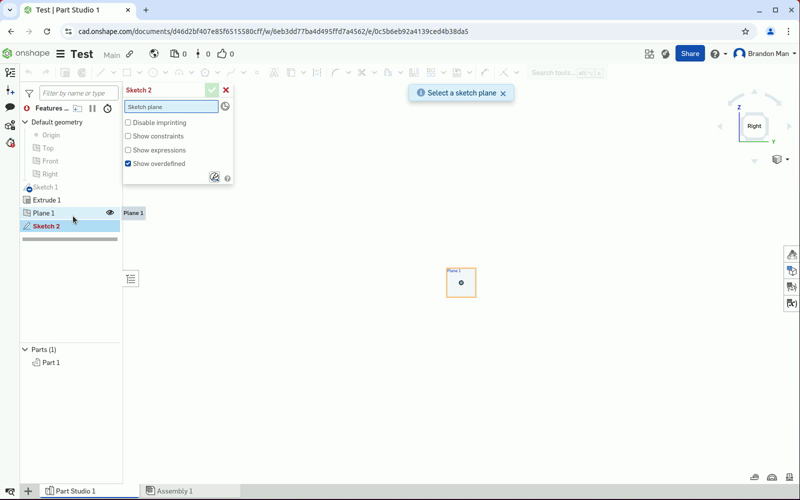
click(73, 215)
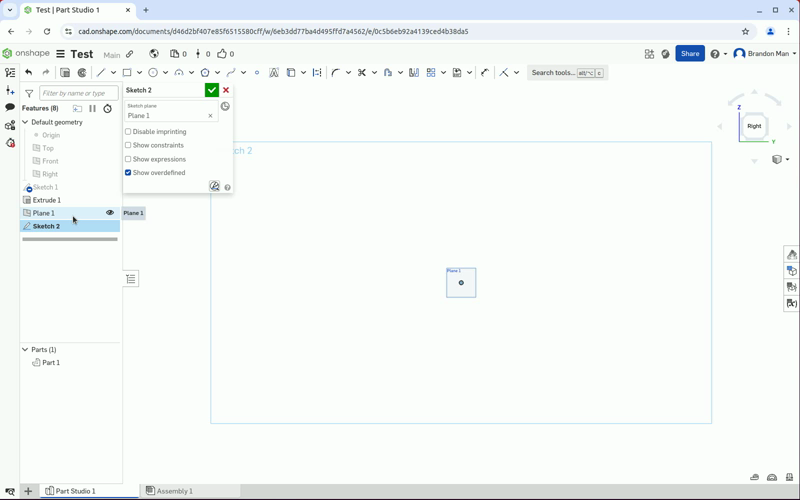
mouse_move(73, 352)
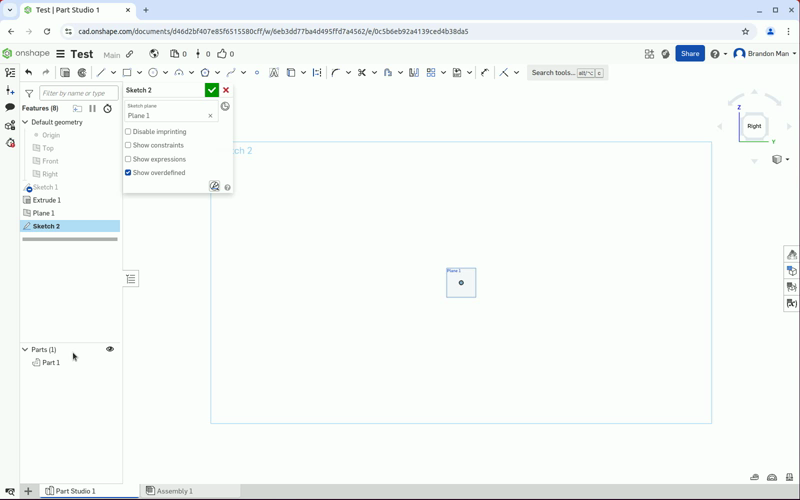
key(y)
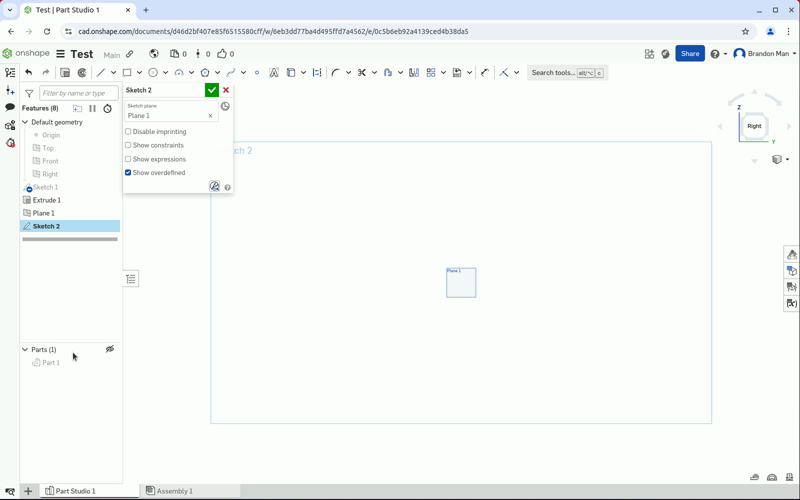
key(c)
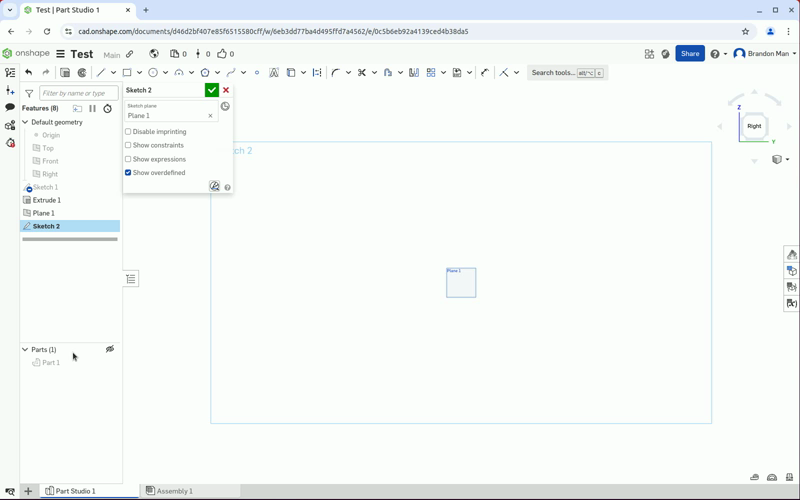
key_down(shift)
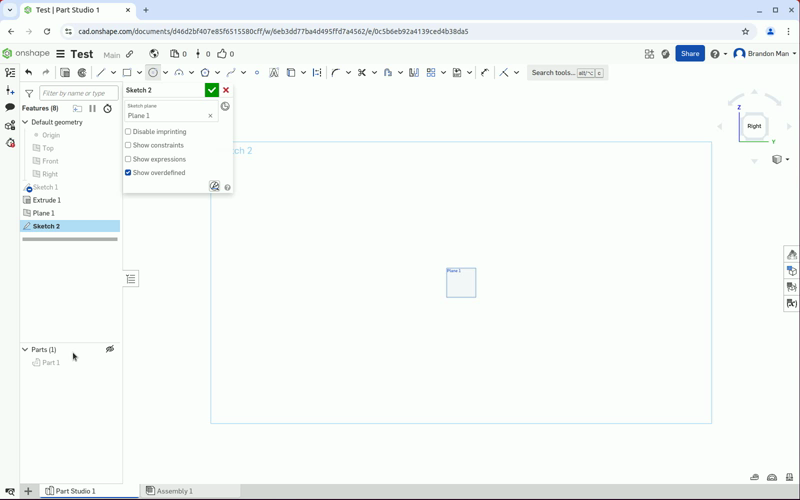
mouse_move(460, 282)
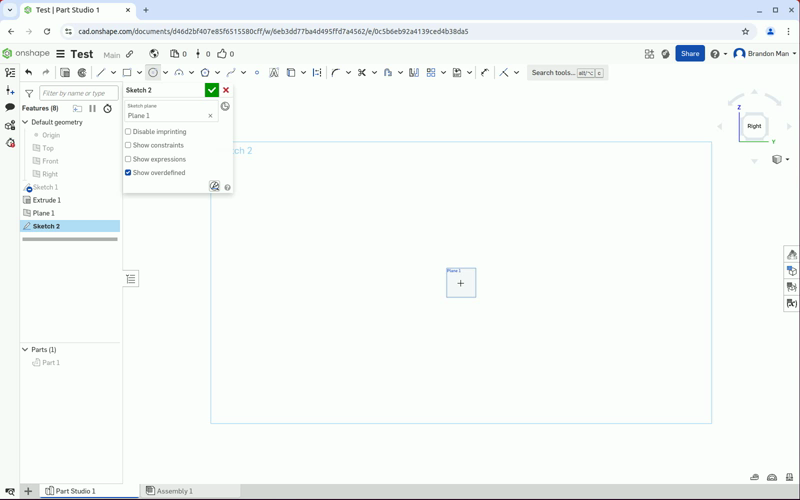
click(460, 282)
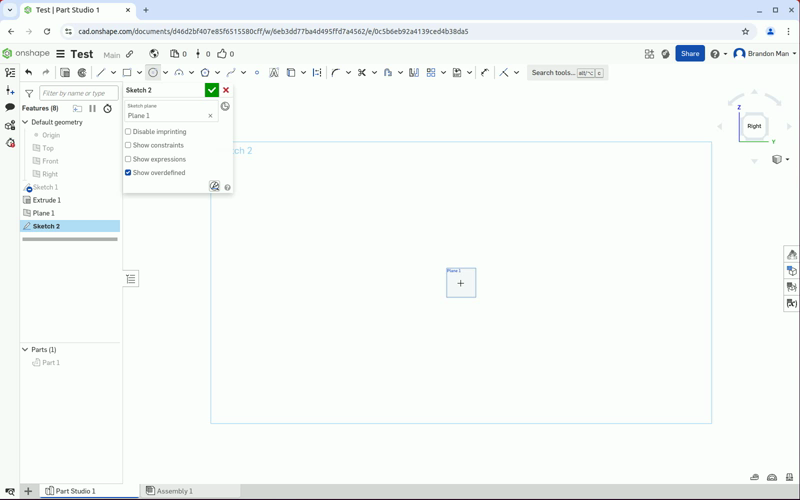
key_up(shift)
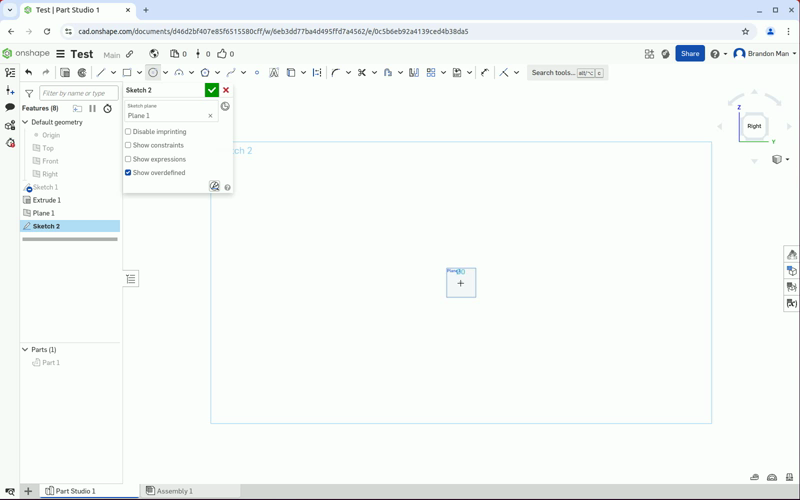
mouse_move(482, 282)
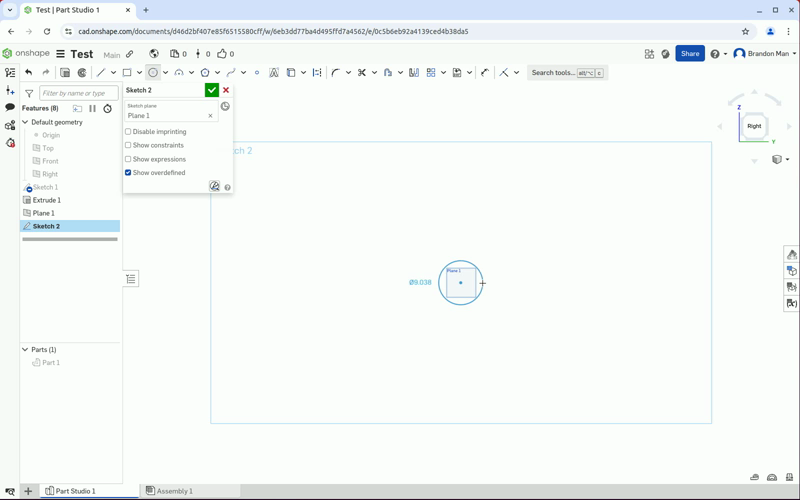
click(482, 282)
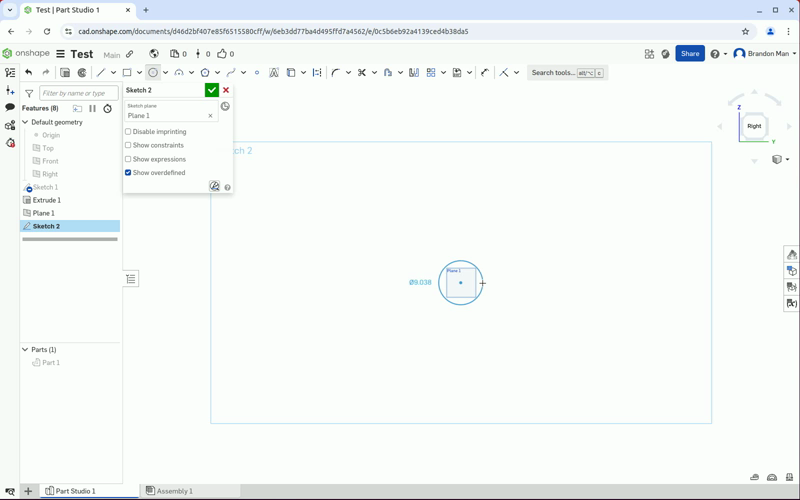
key(esc)
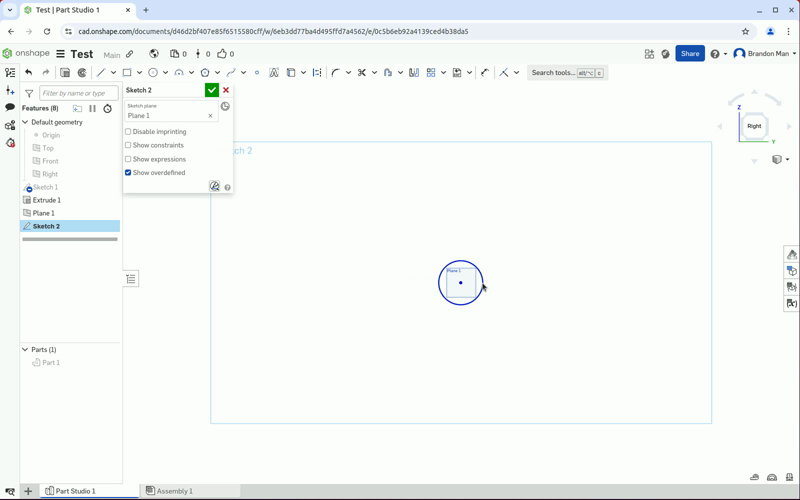
key(c)
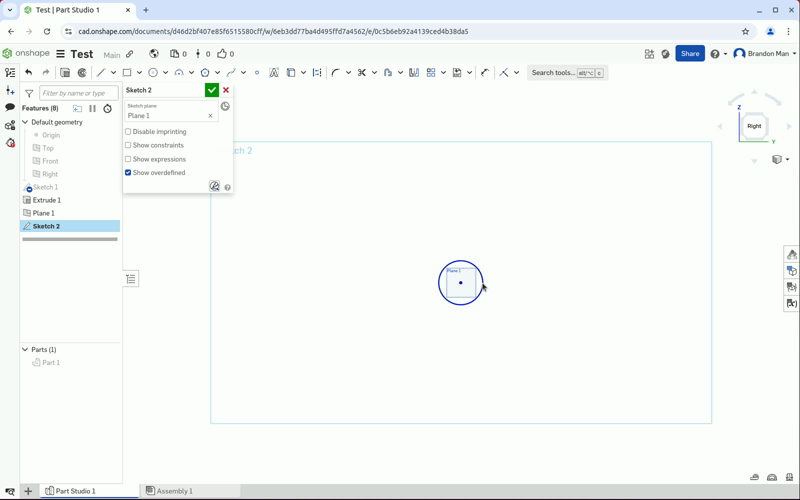
key_down(shift)
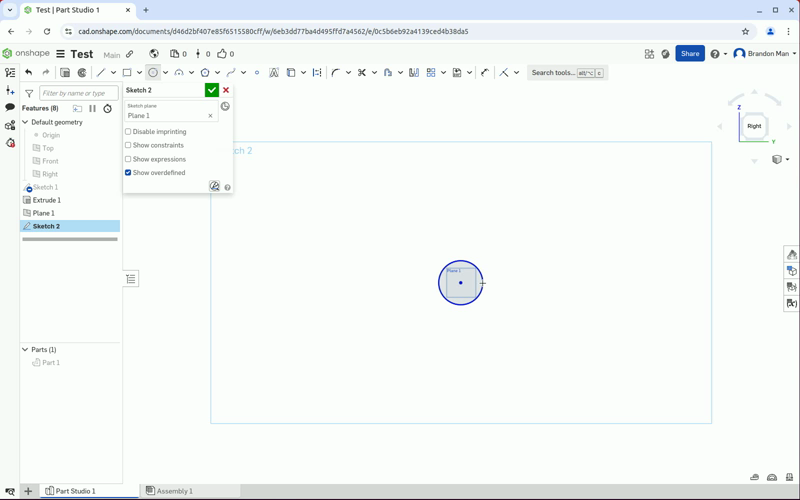
mouse_move(460, 282)
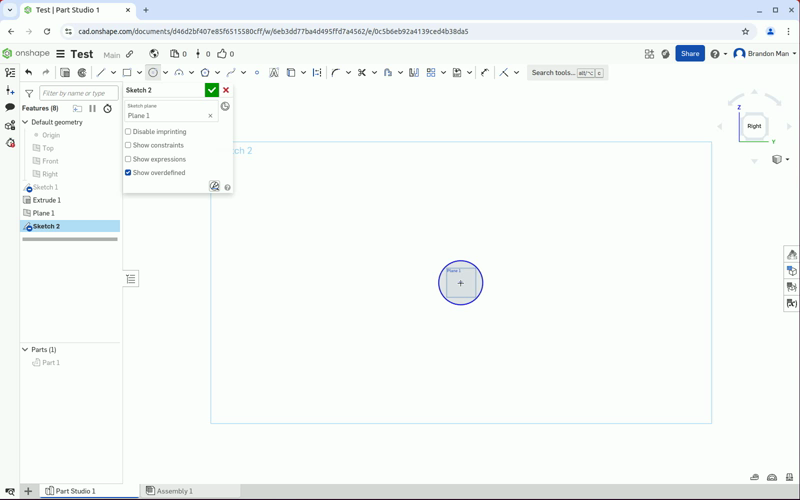
click(460, 282)
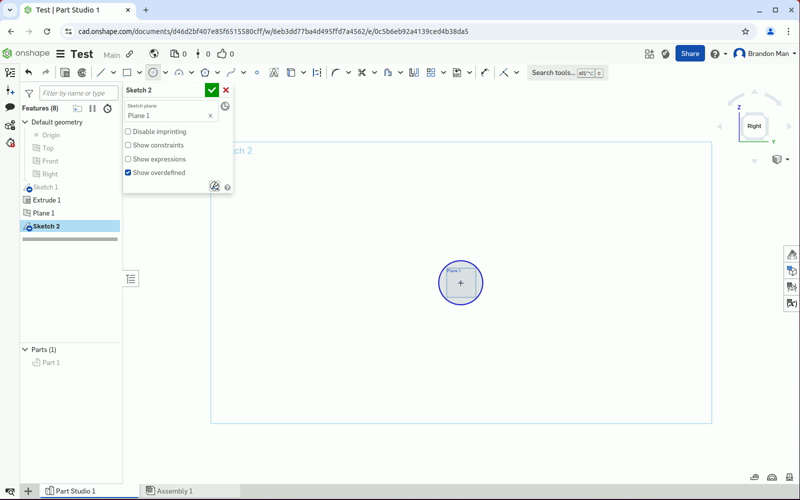
key_up(shift)
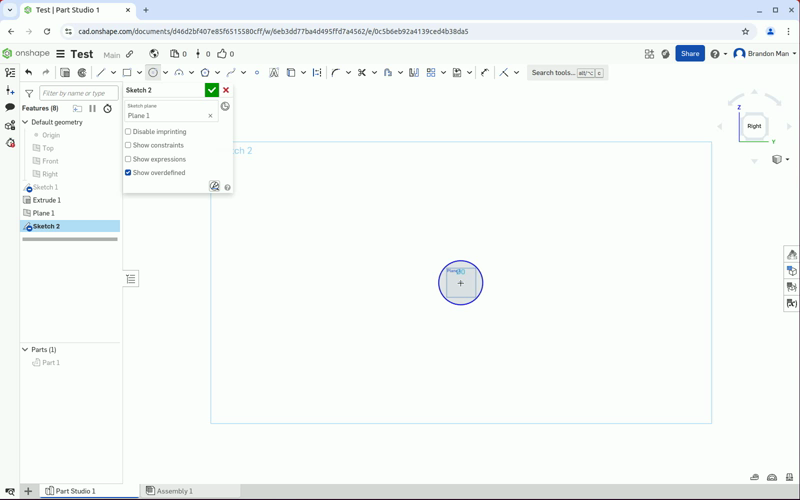
mouse_move(462, 282)
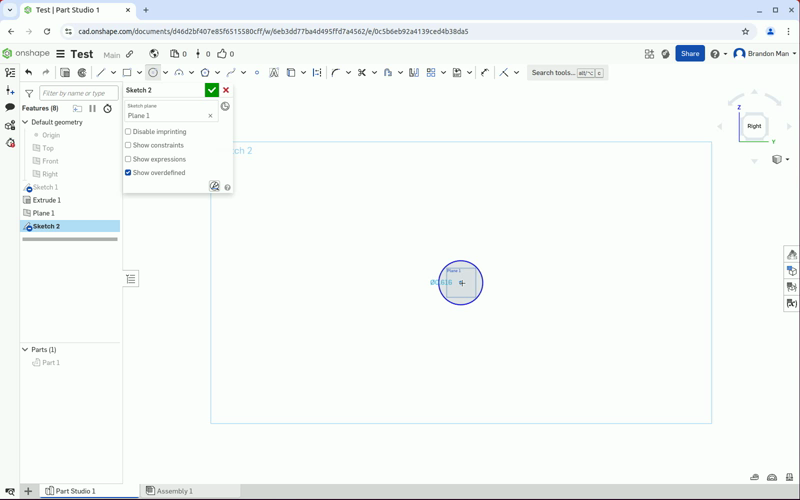
scroll(6)
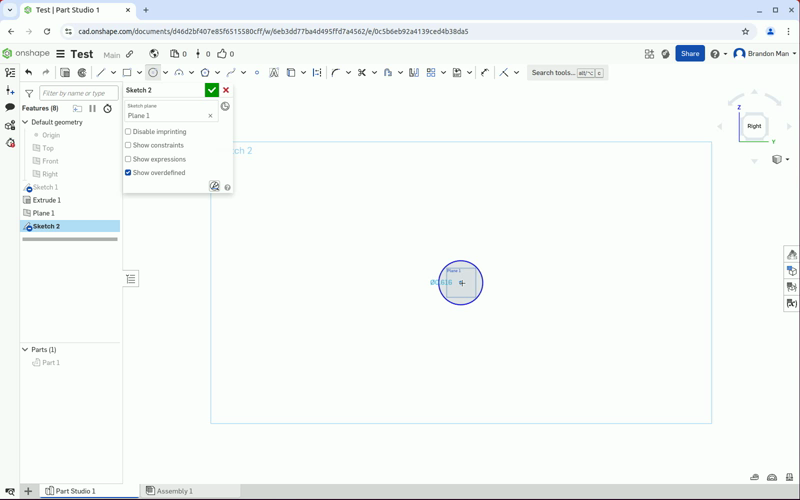
scroll(6)
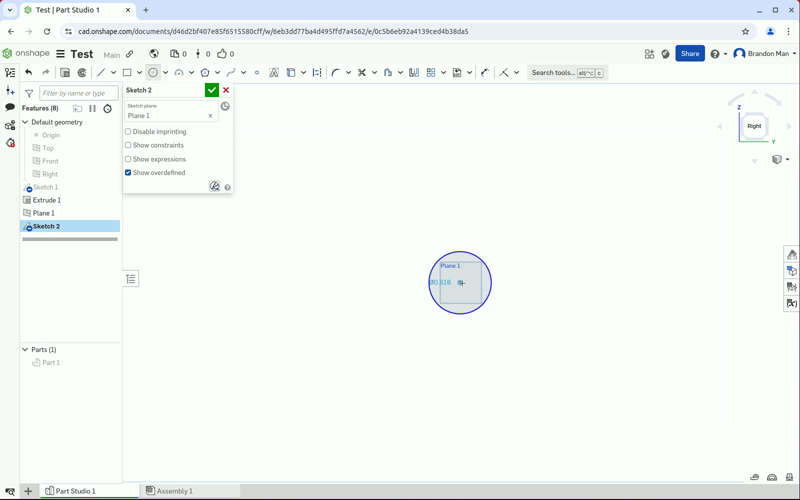
scroll(6)
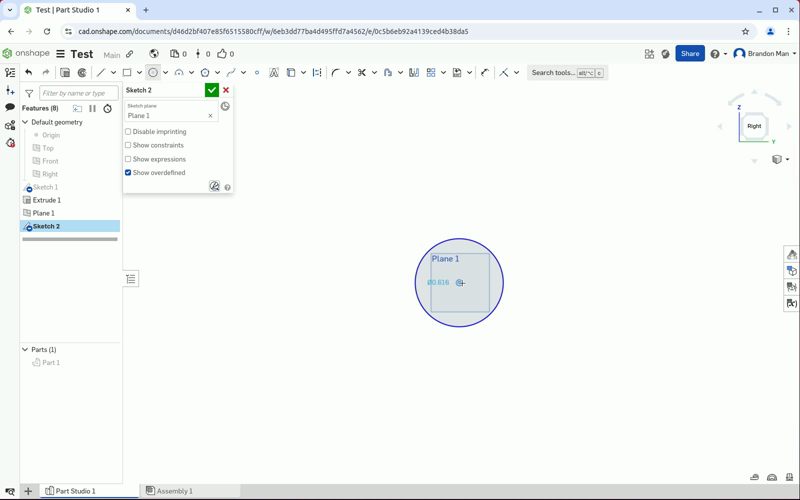
scroll(6)
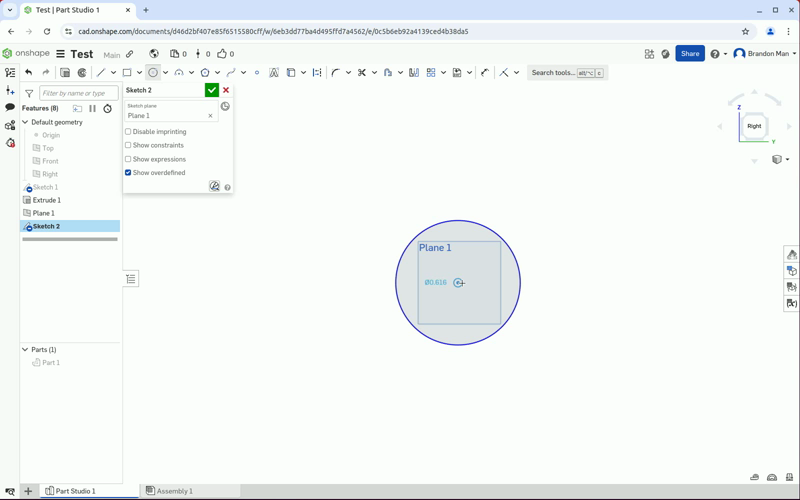
scroll(6)
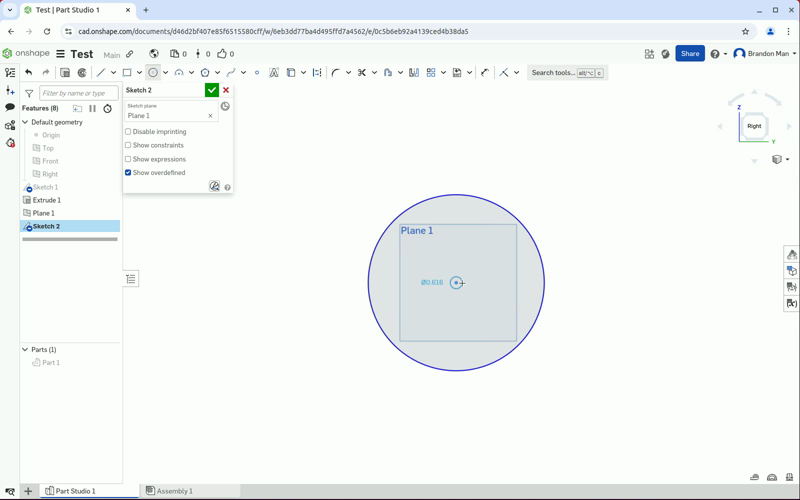
scroll(6)
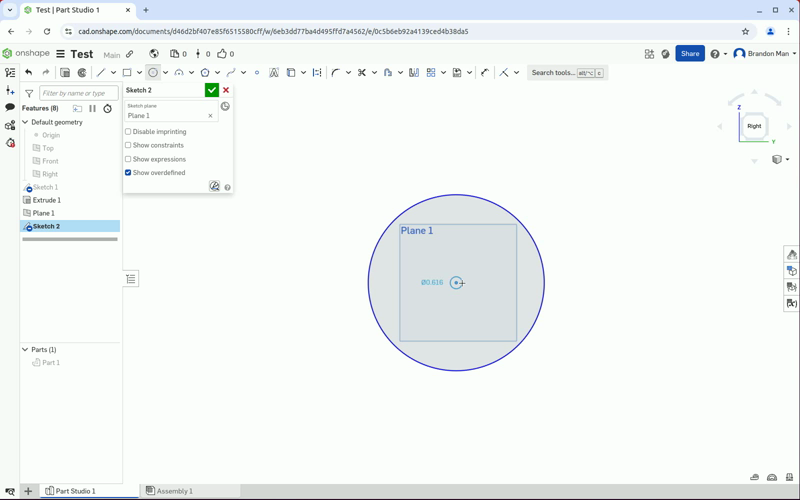
scroll(6)
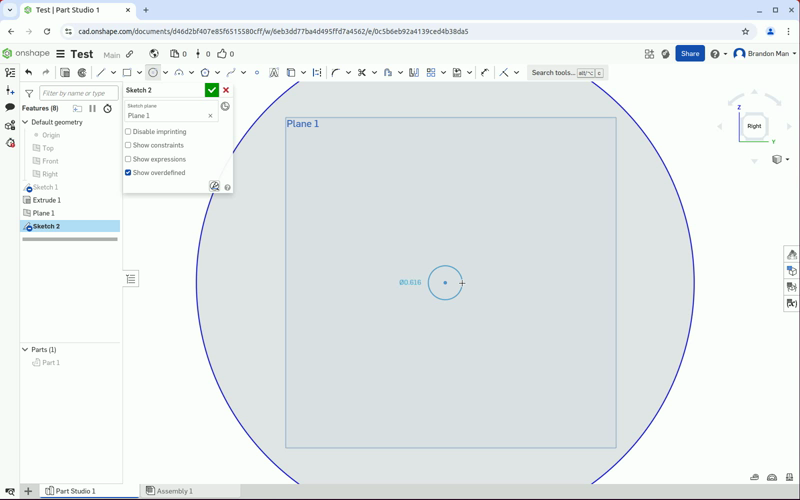
click(462, 282)
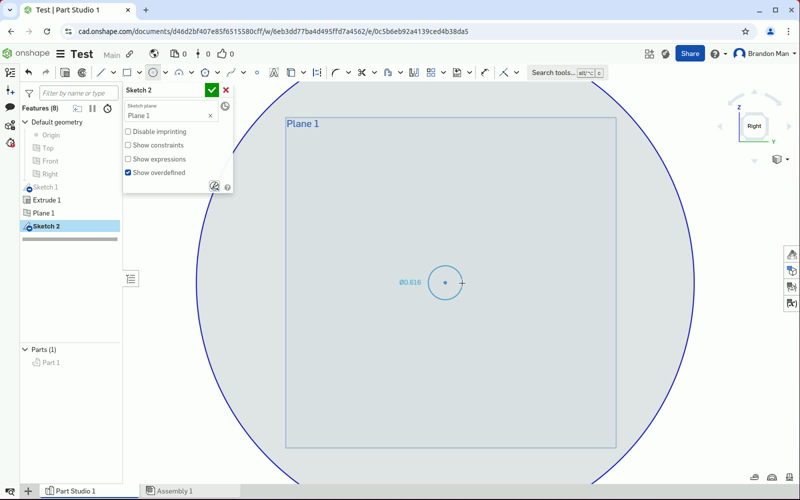
scroll(-6)
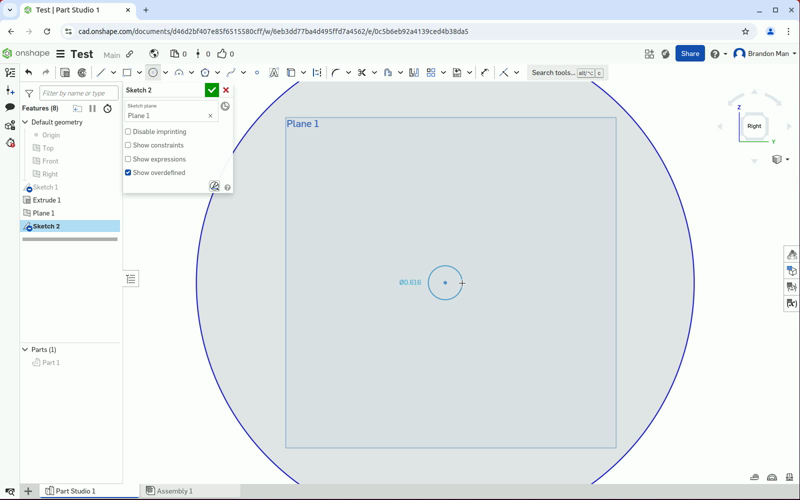
scroll(-6)
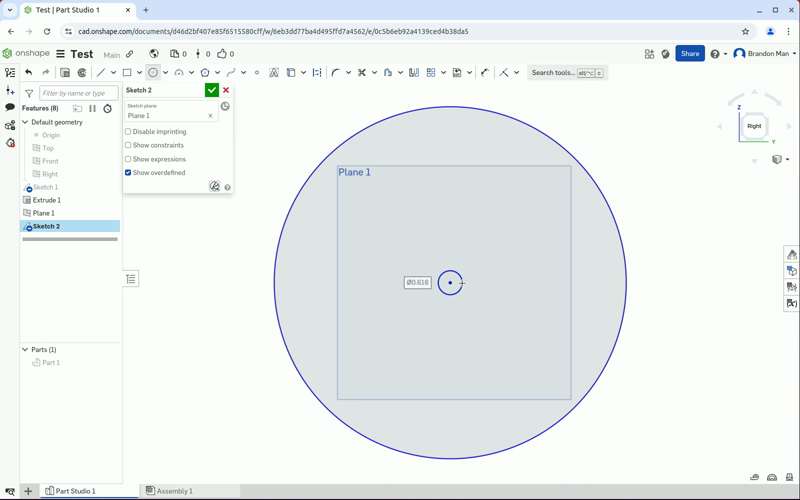
scroll(-6)
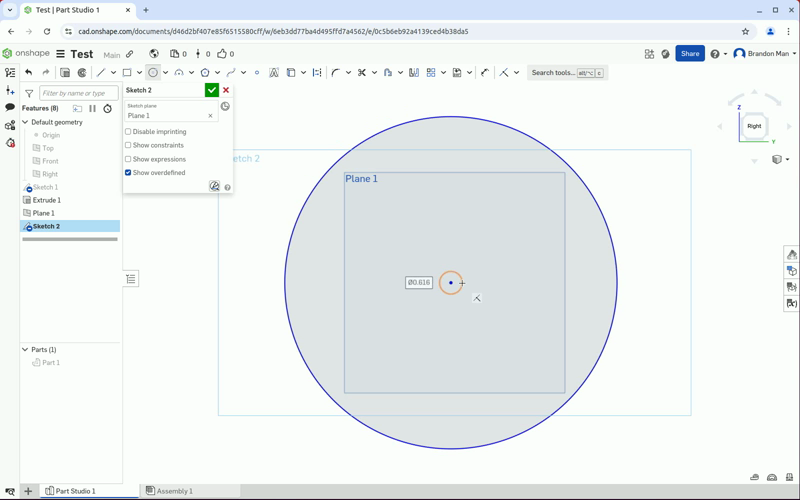
scroll(-6)
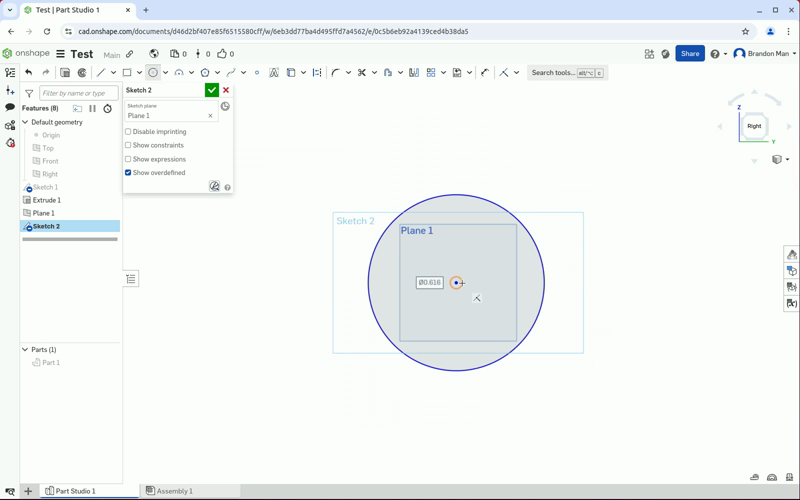
scroll(-6)
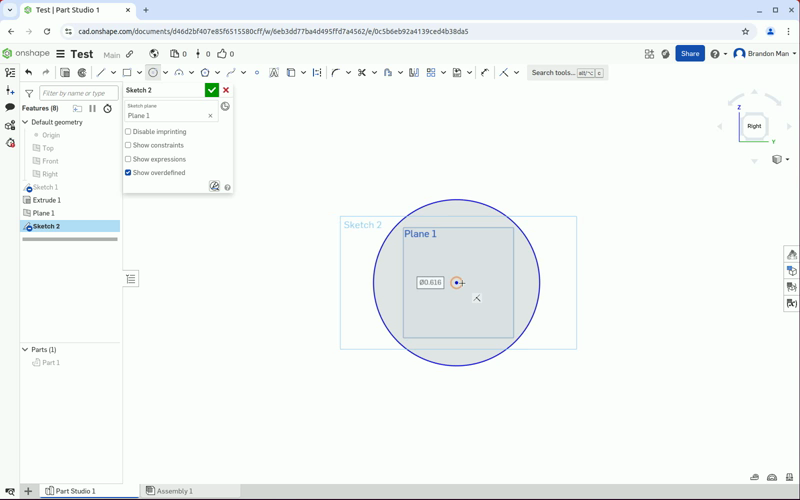
scroll(-6)
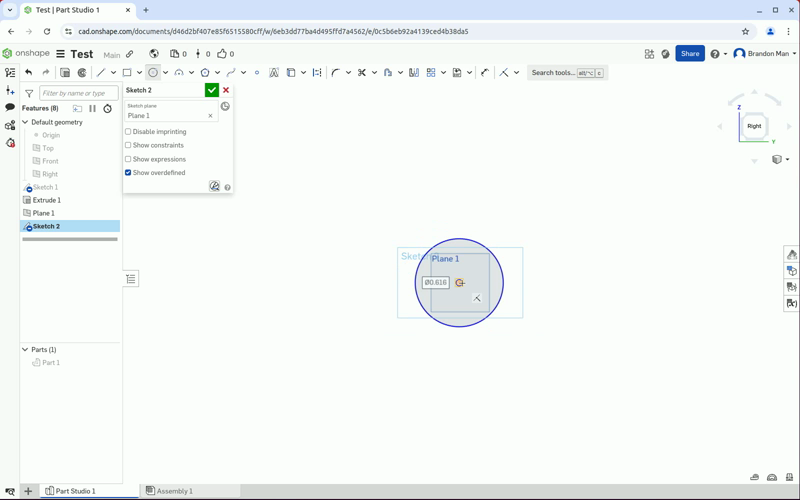
scroll(-6)
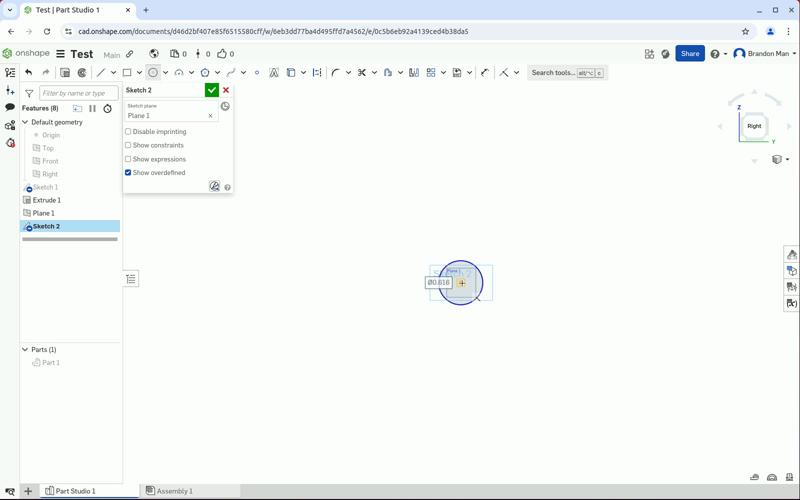
key(esc)
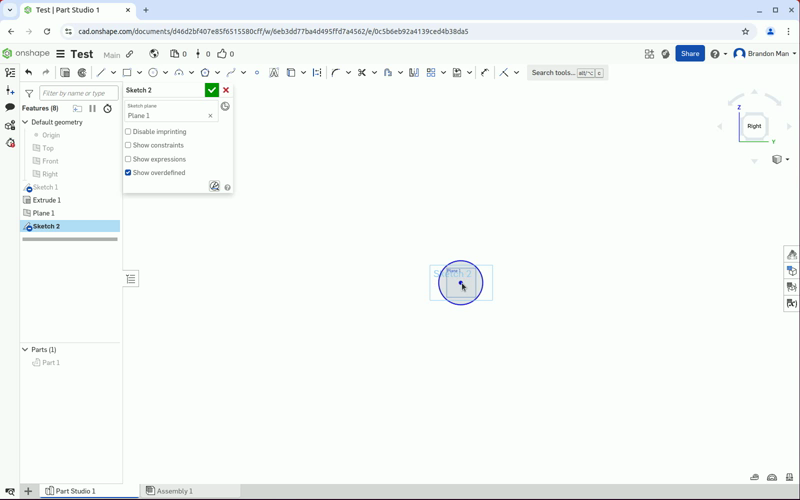
mouse_move(457, 290)
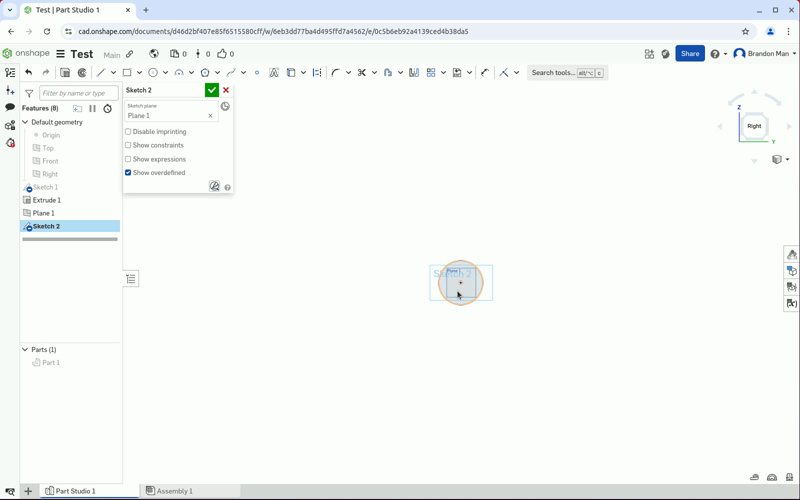
scroll(6)
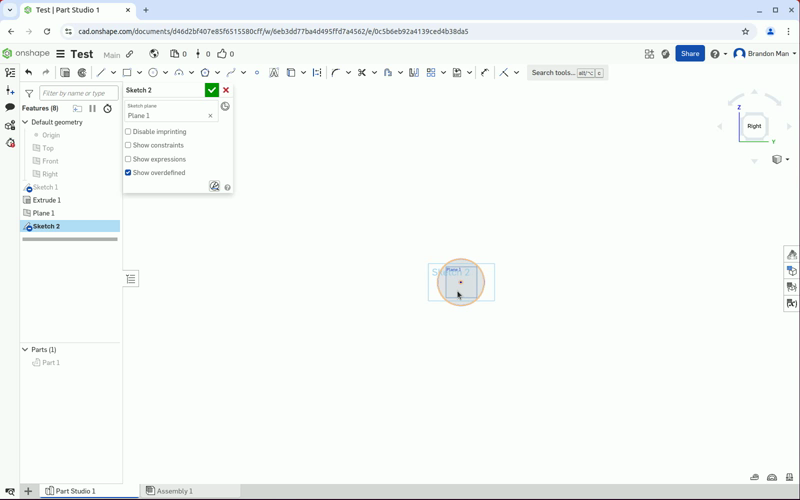
scroll(6)
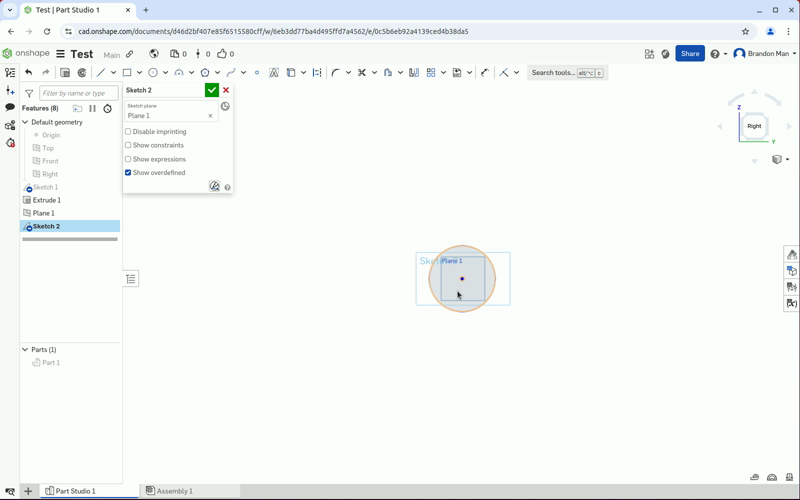
scroll(6)
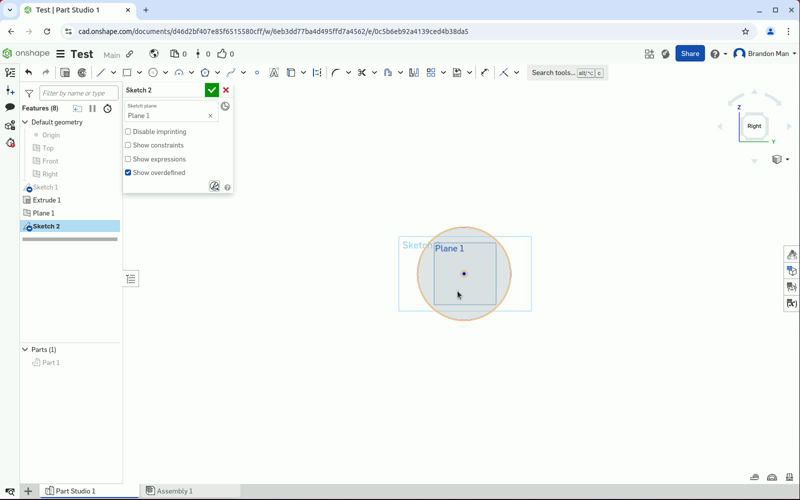
scroll(6)
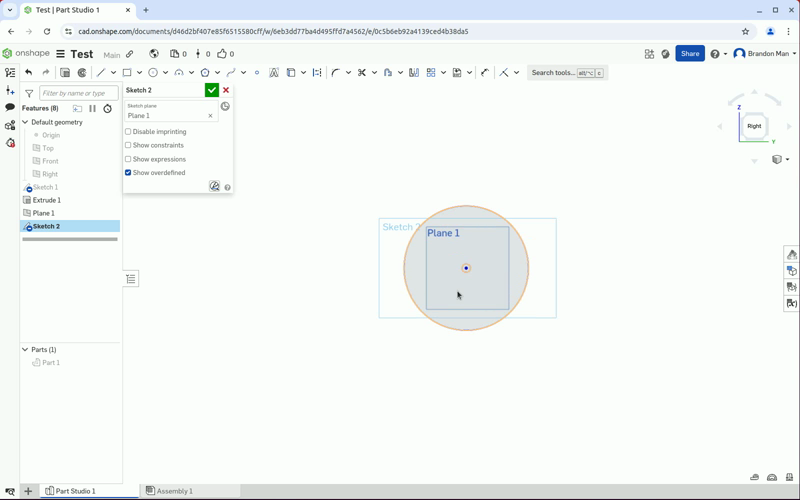
scroll(6)
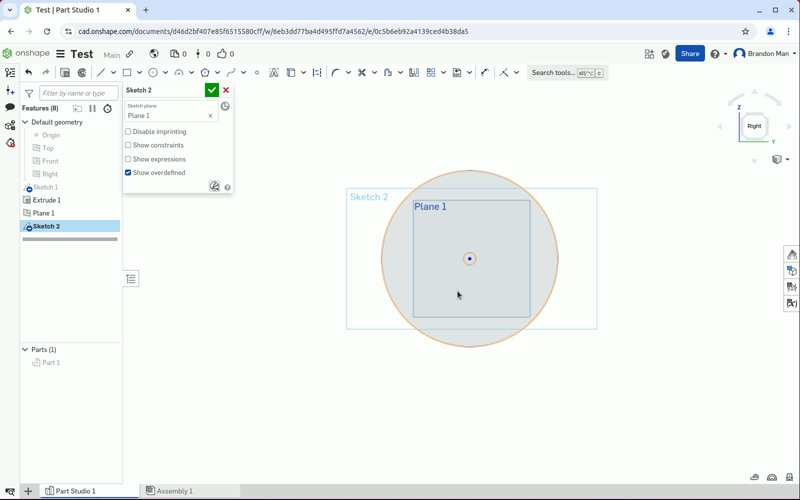
scroll(6)
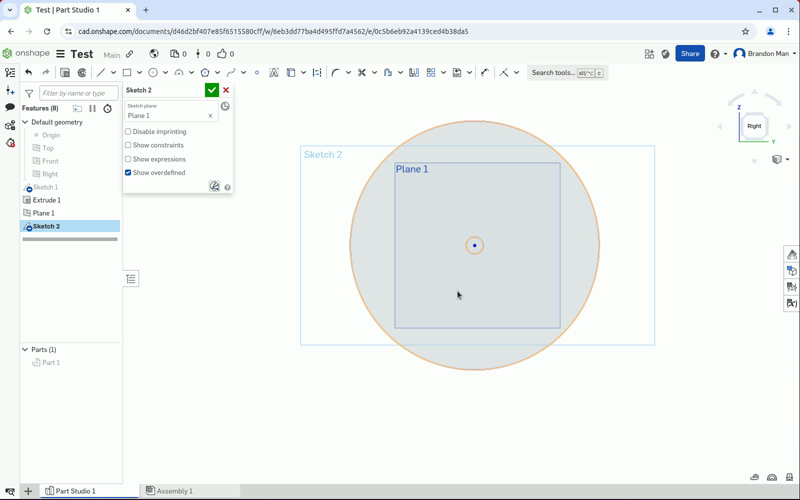
scroll(6)
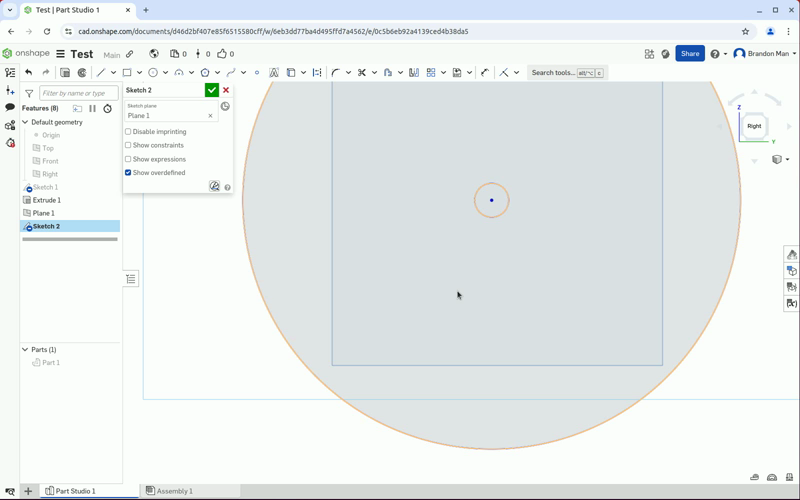
click(457, 290)
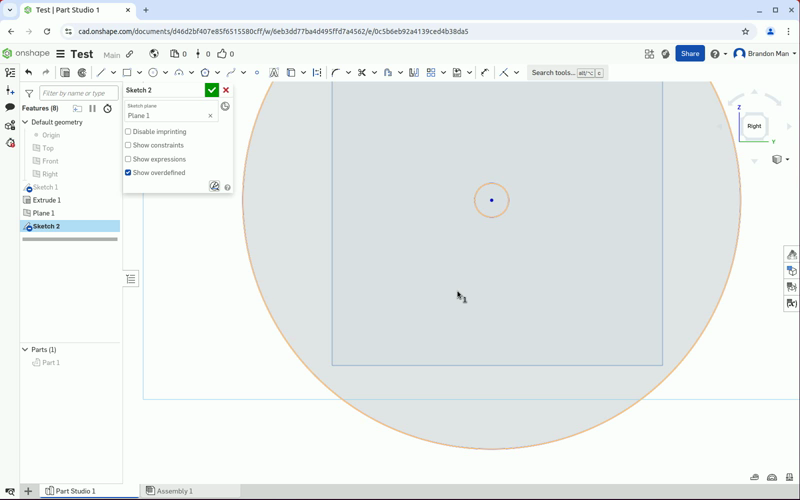
scroll(-6)
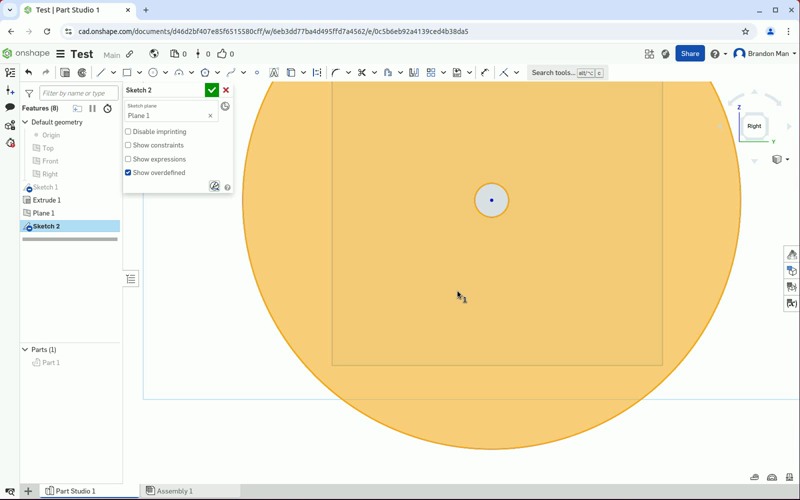
scroll(-6)
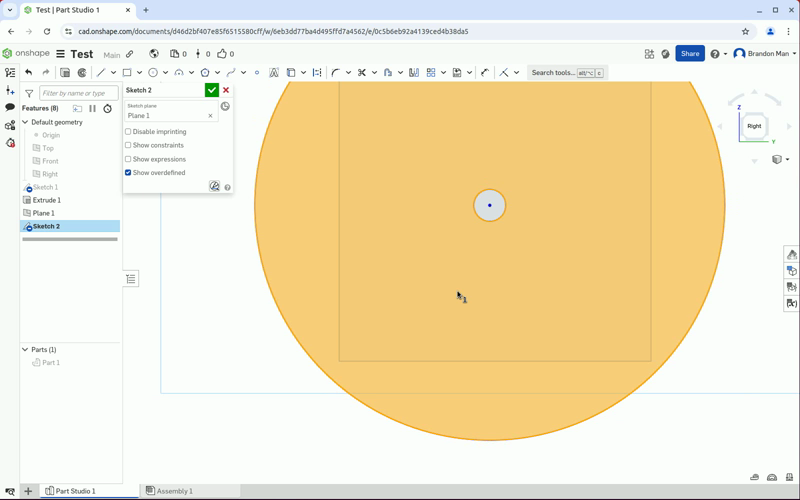
scroll(-6)
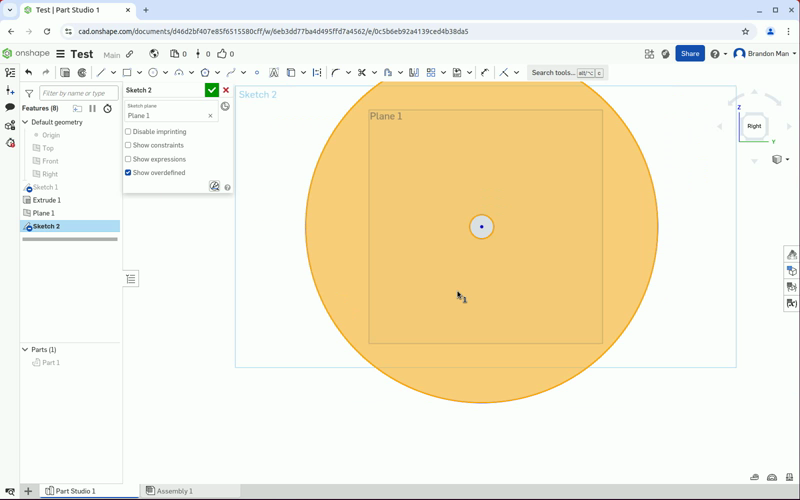
scroll(-6)
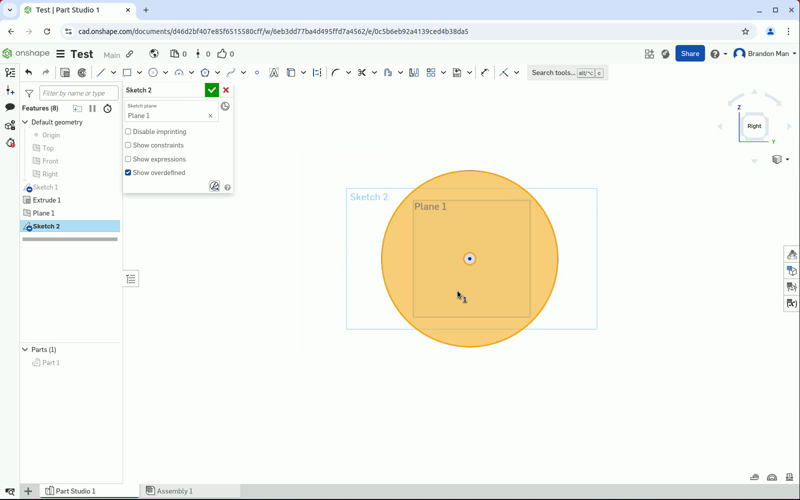
scroll(-6)
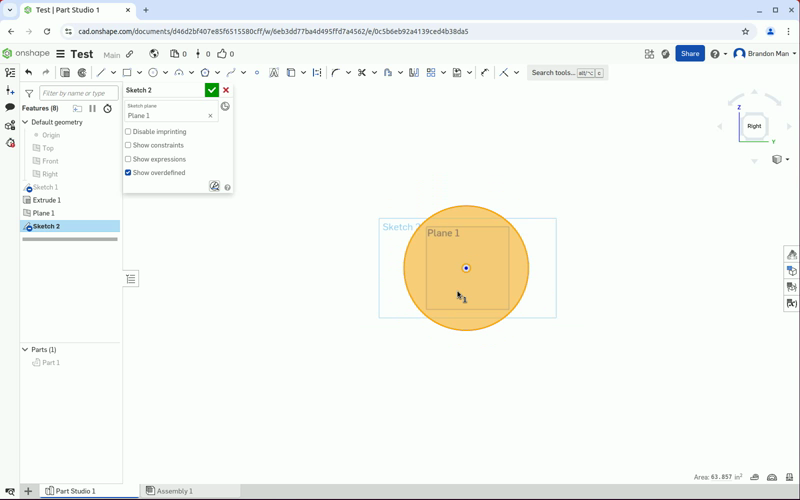
scroll(-6)
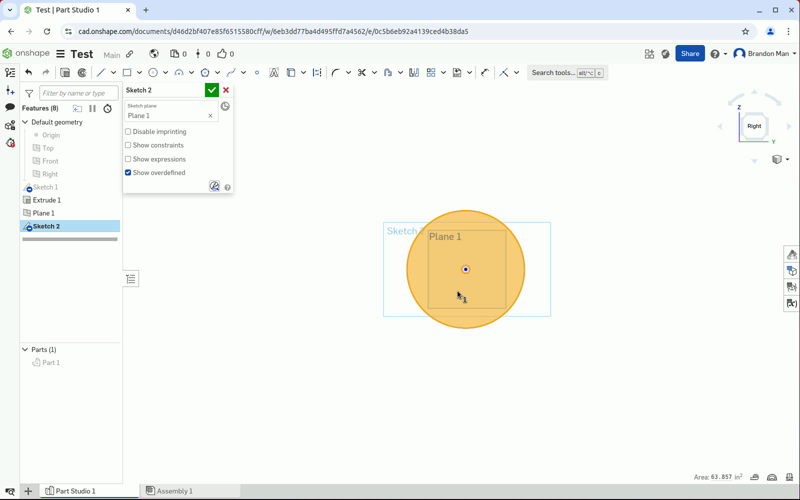
scroll(-6)
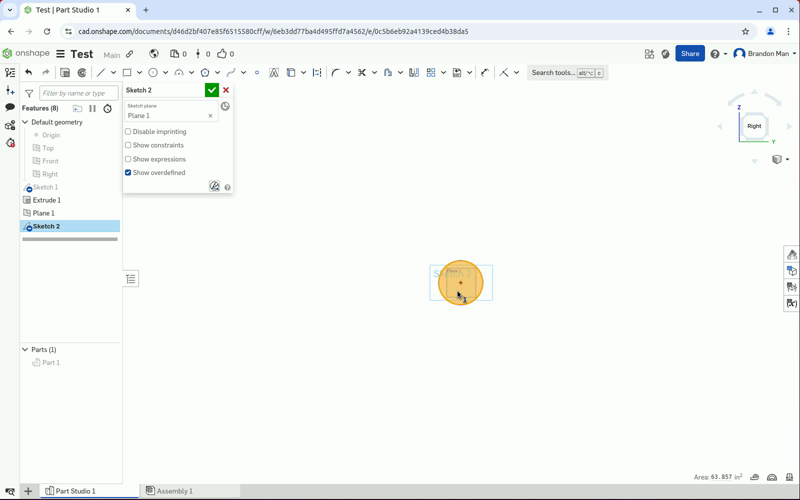
mouse_move(73, 352)
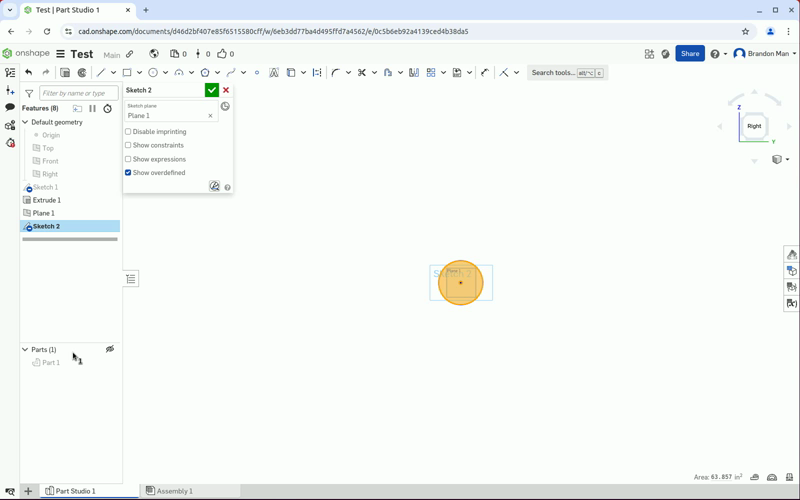
key(shift+y)
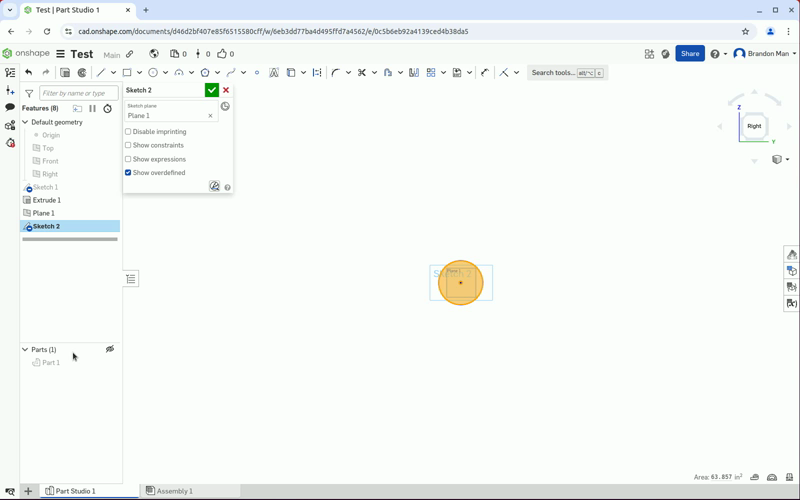
key(shift+e)
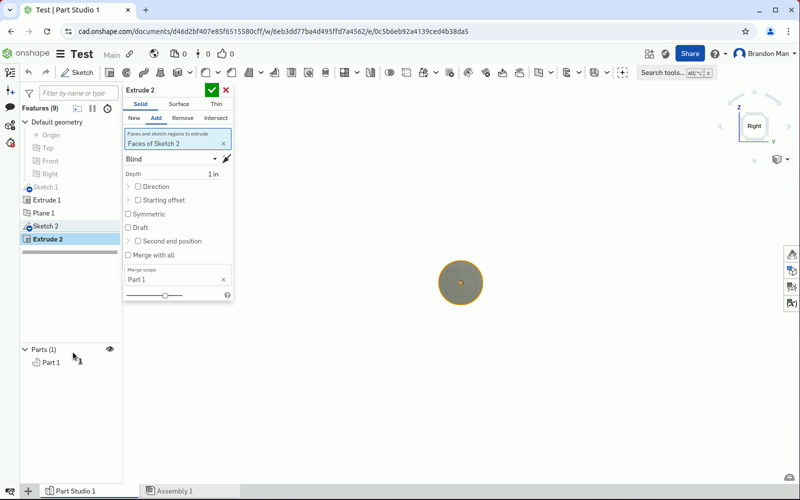
mouse_move(143, 106)
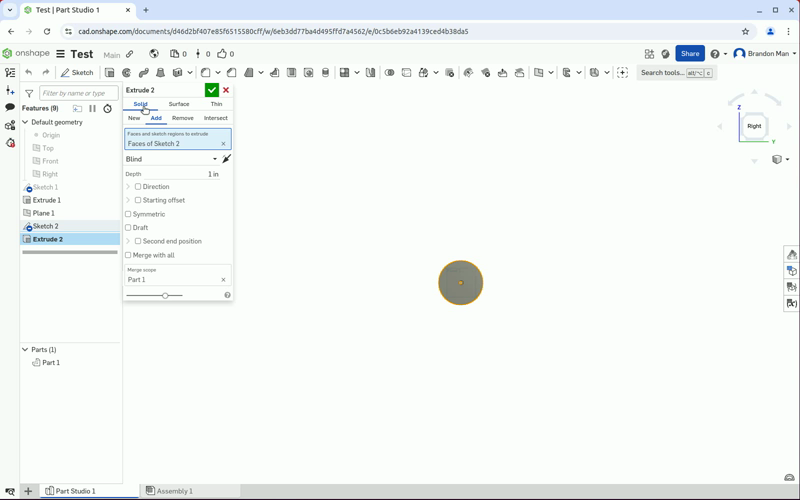
click(143, 106)
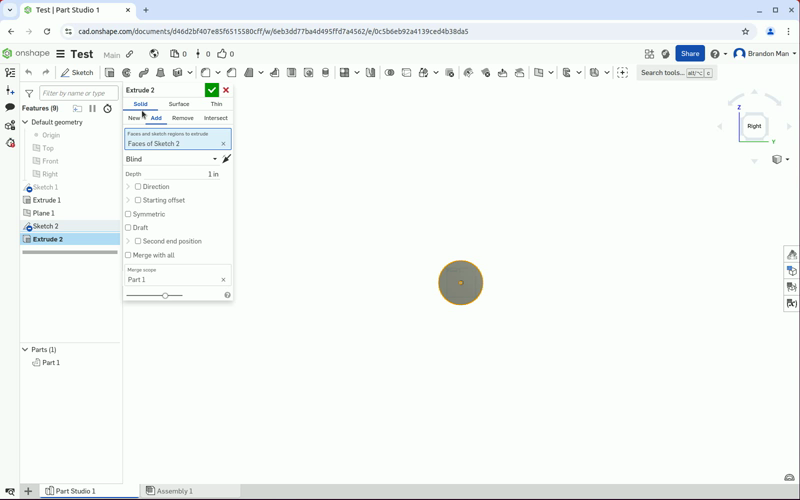
mouse_move(137, 120)
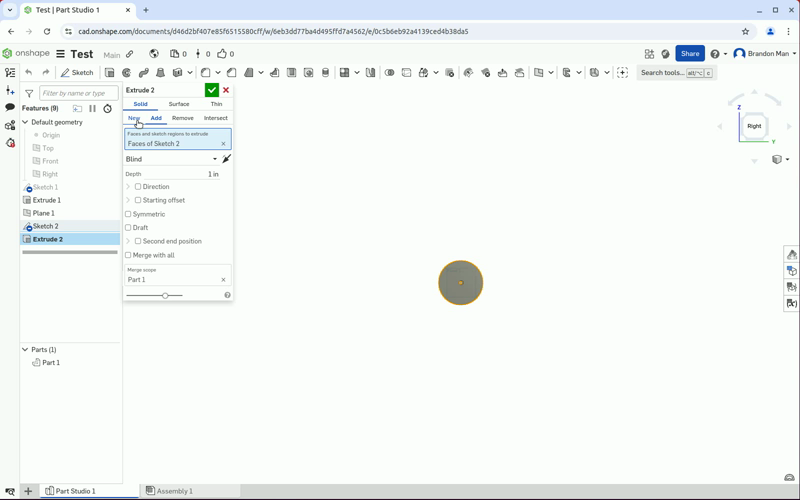
click(137, 120)
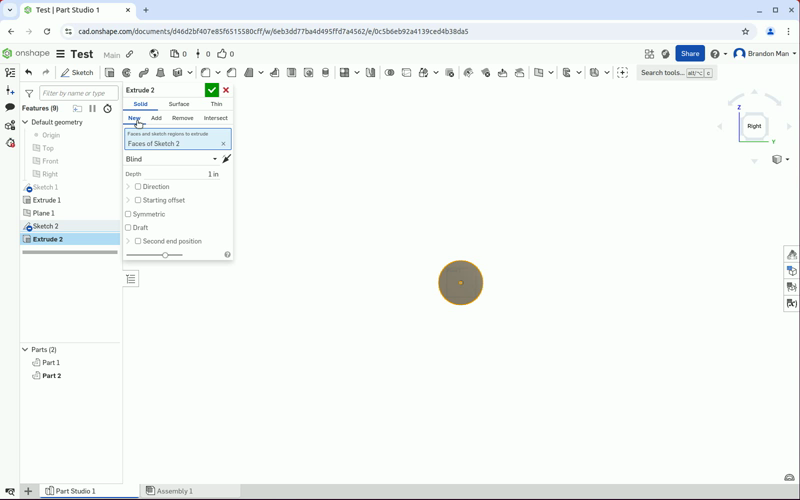
key(tab, 4)
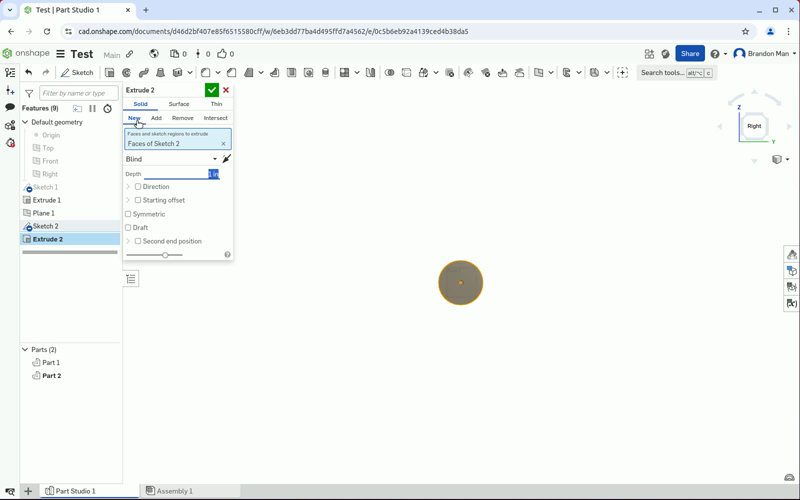
text(-19.257)
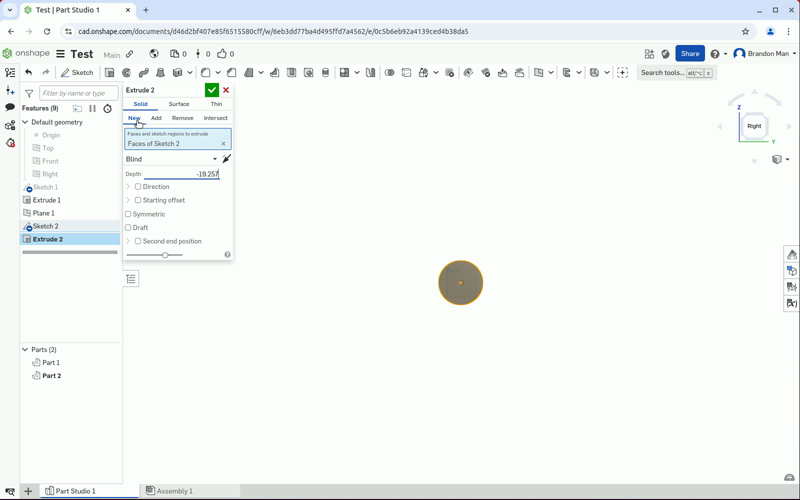
key(tab, 3)
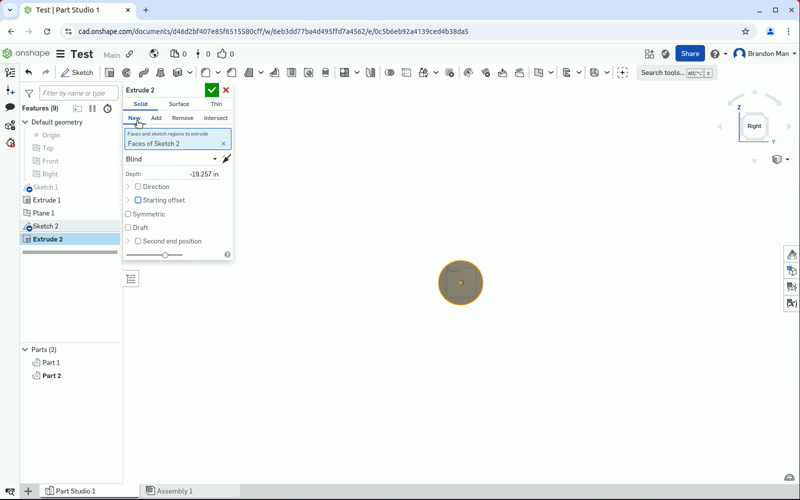
key(tab, 2)
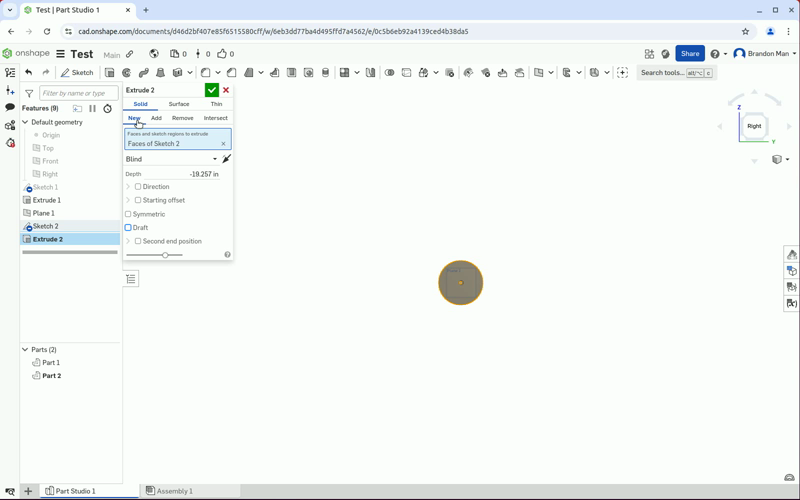
key(space)
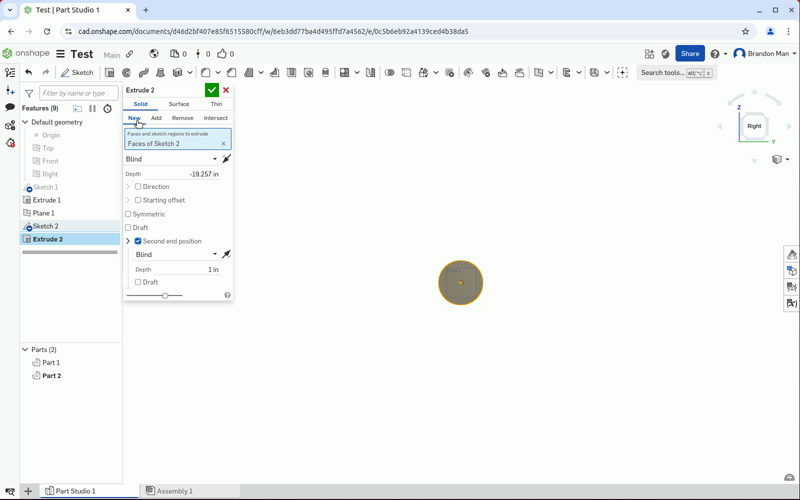
key(tab, 3)
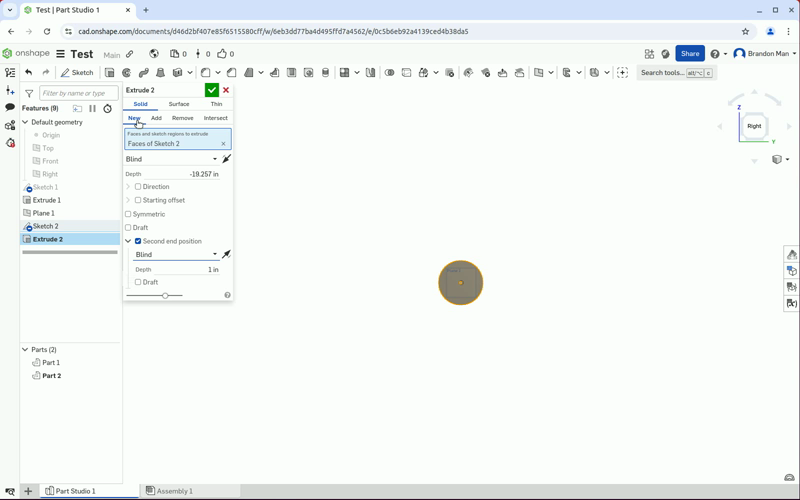
text(0.241)
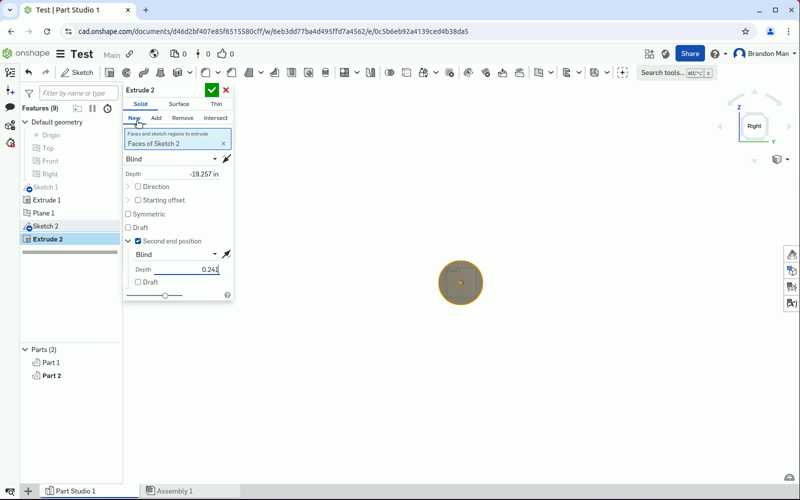
key(enter)
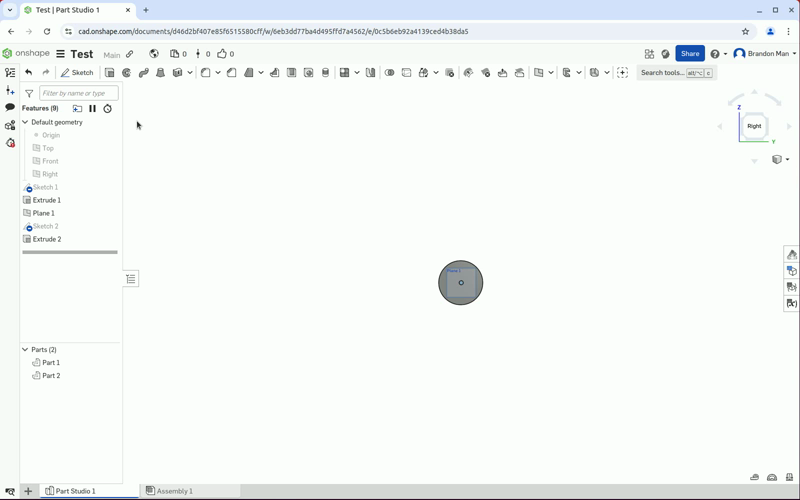
key(shift+h)
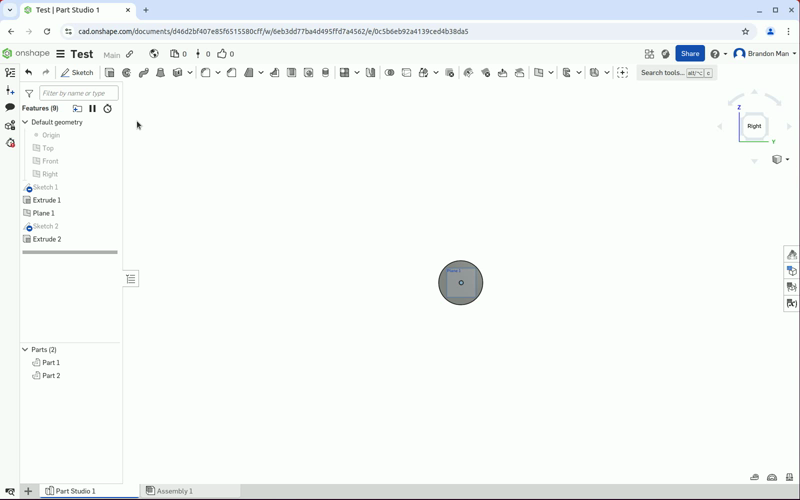
key(shift+h)
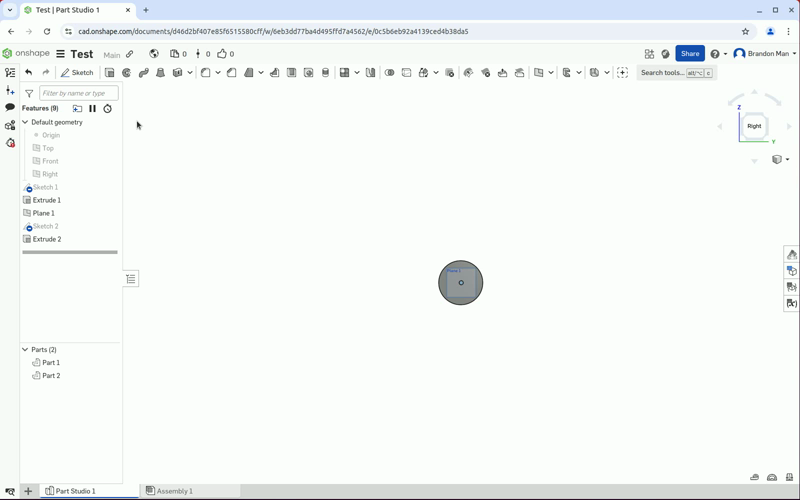
mouse_move(73, 189)
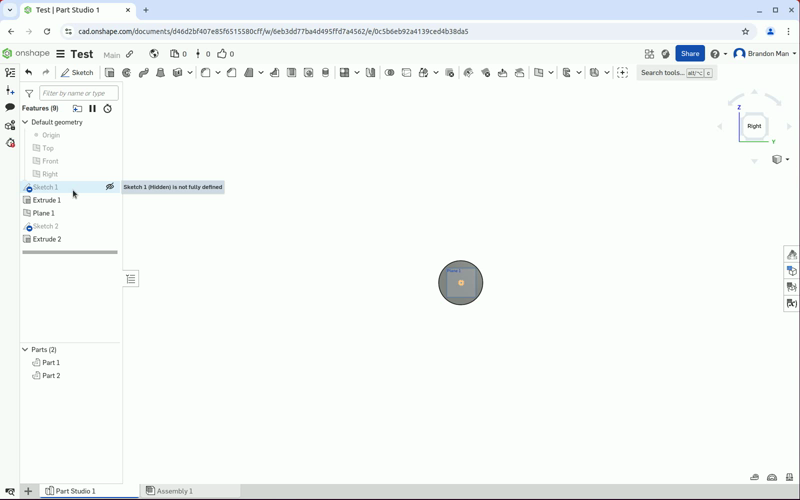
click(73, 189)
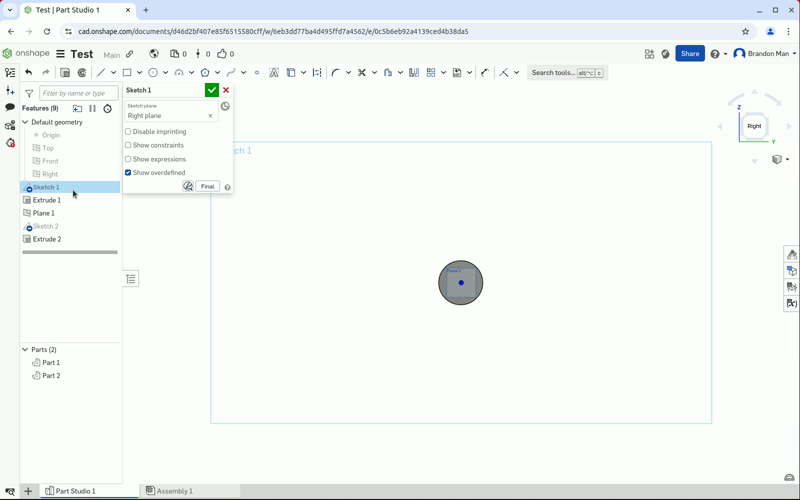
mouse_move(229, 92)
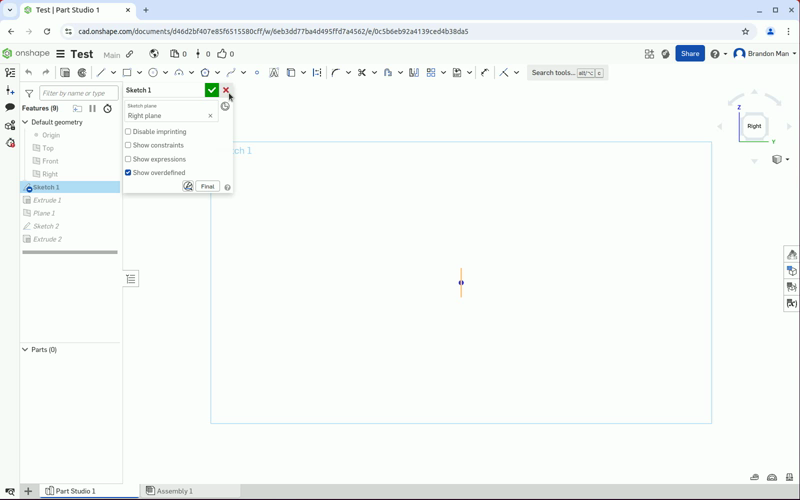
click(229, 92)
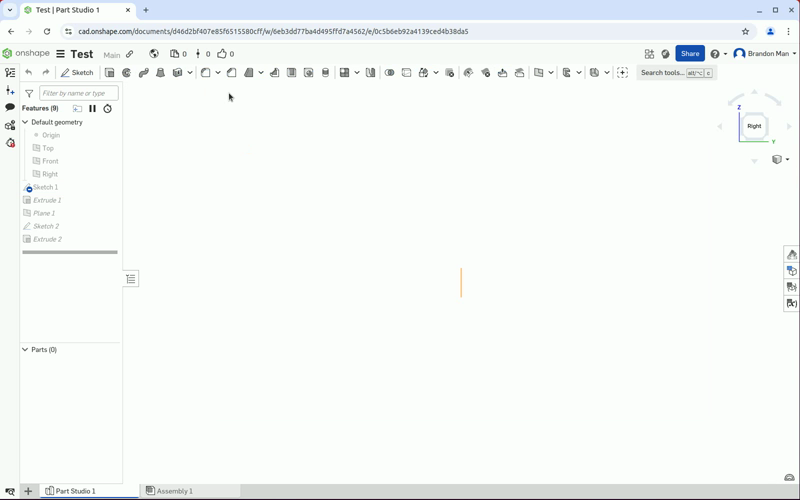
key(shift+s)
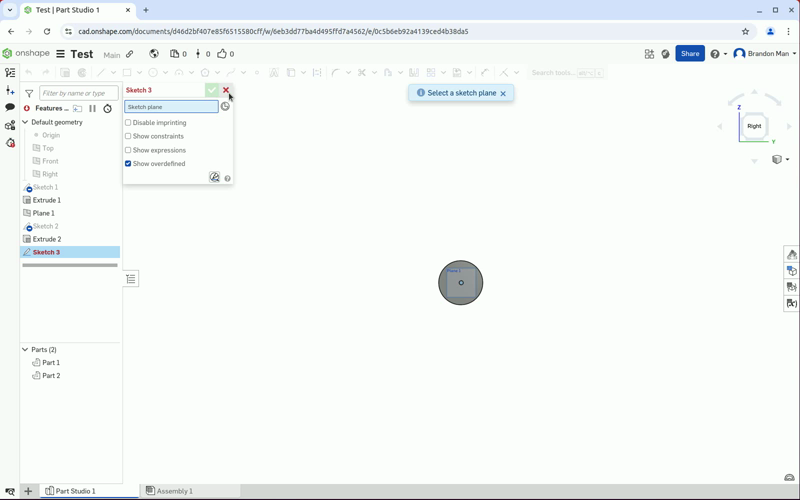
mouse_move(73, 215)
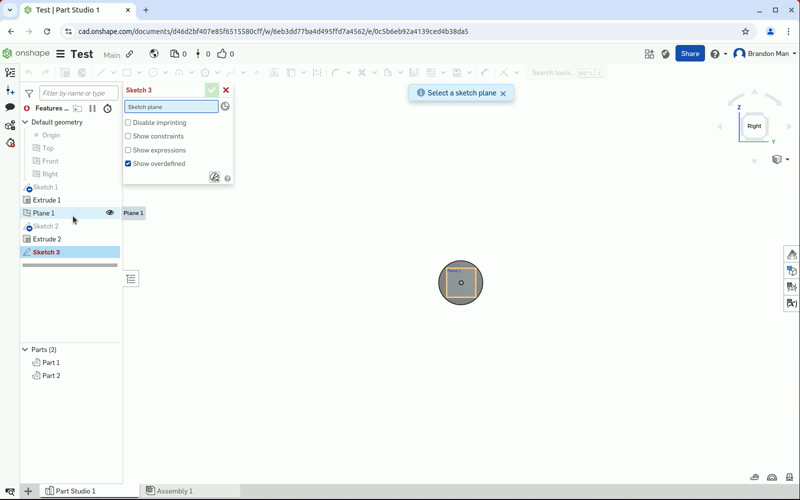
click(73, 215)
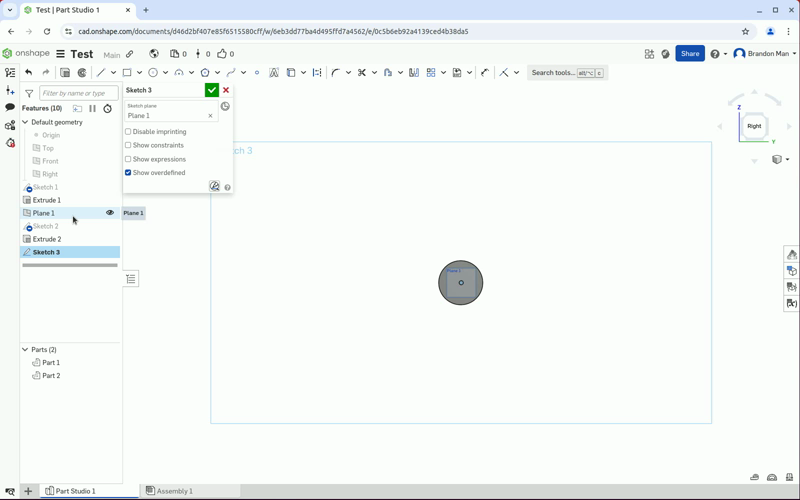
mouse_move(73, 352)
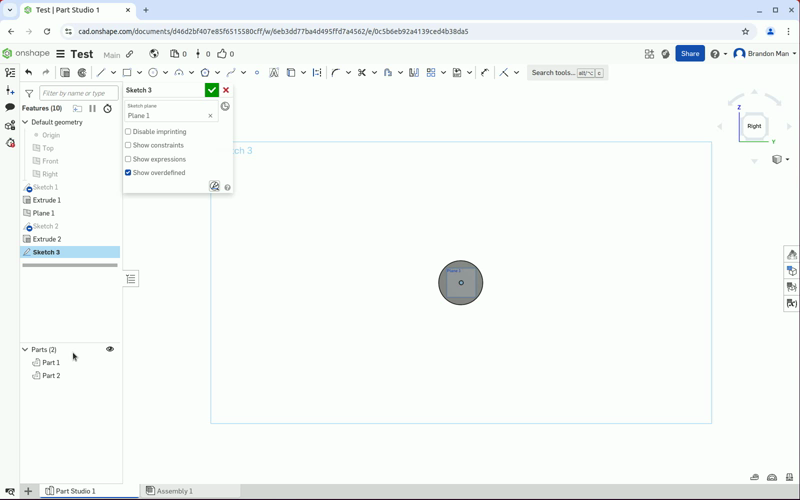
key(y)
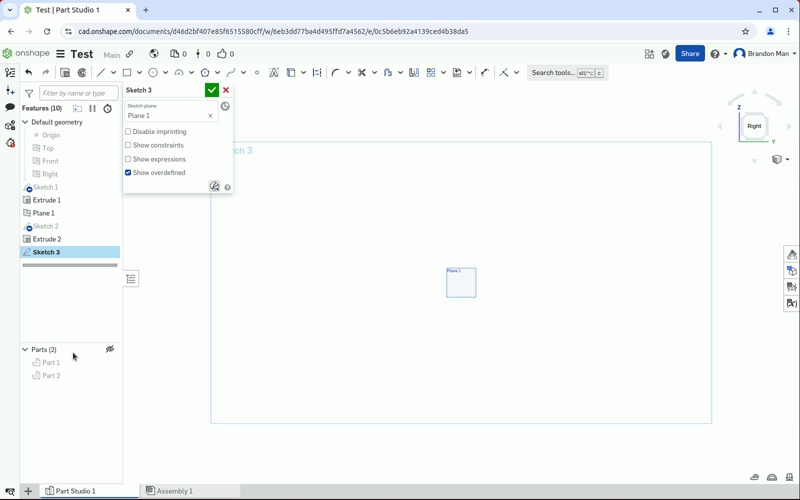
key(c)
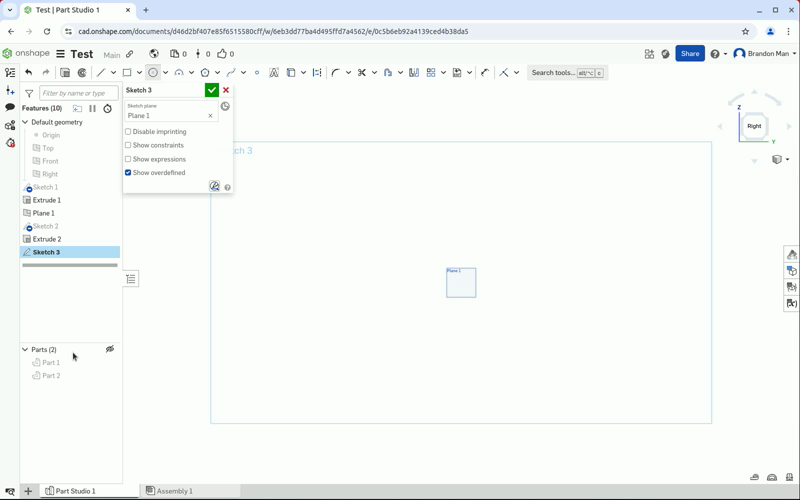
key_down(shift)
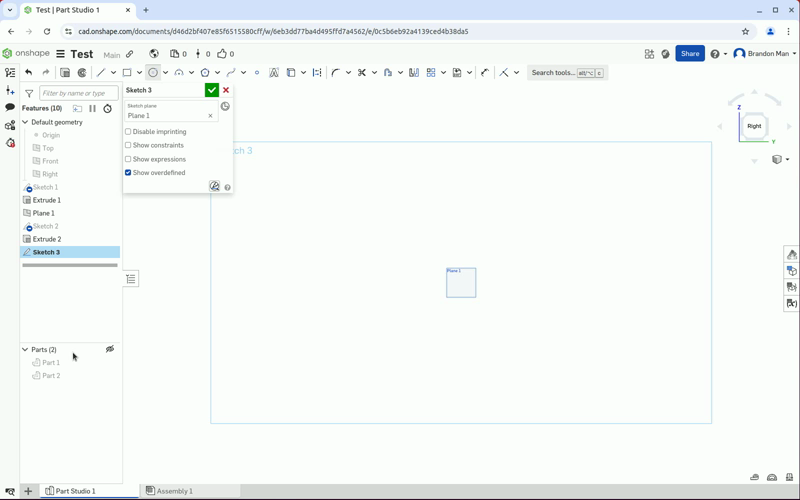
mouse_move(461, 282)
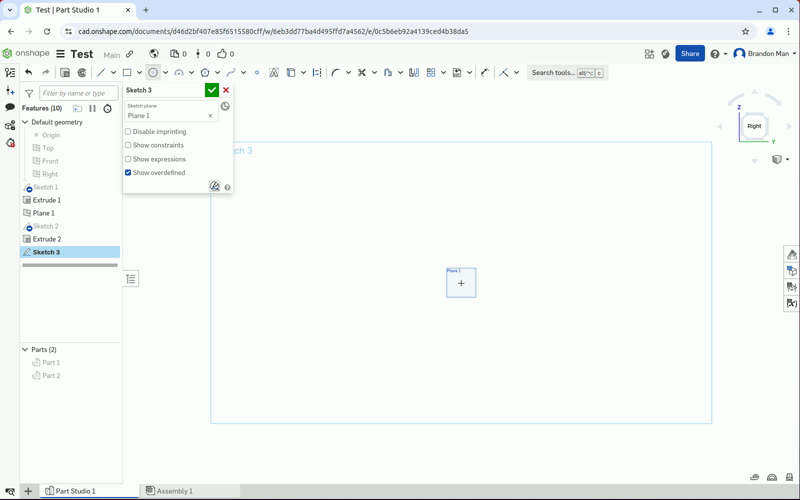
click(461, 282)
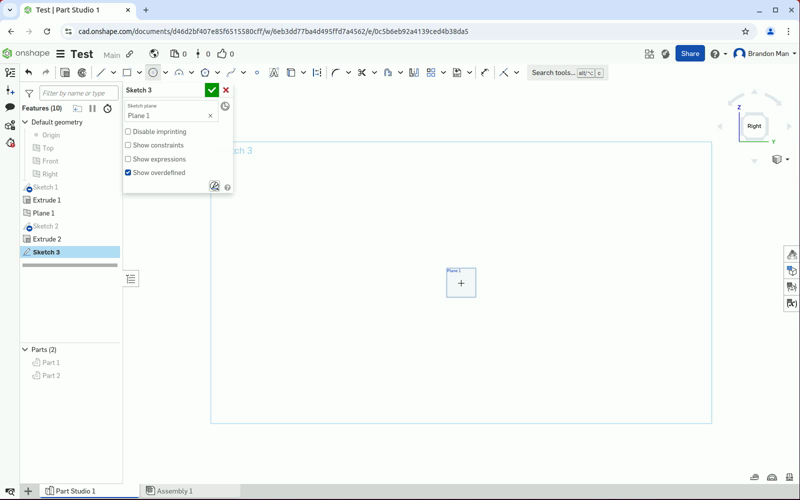
key_up(shift)
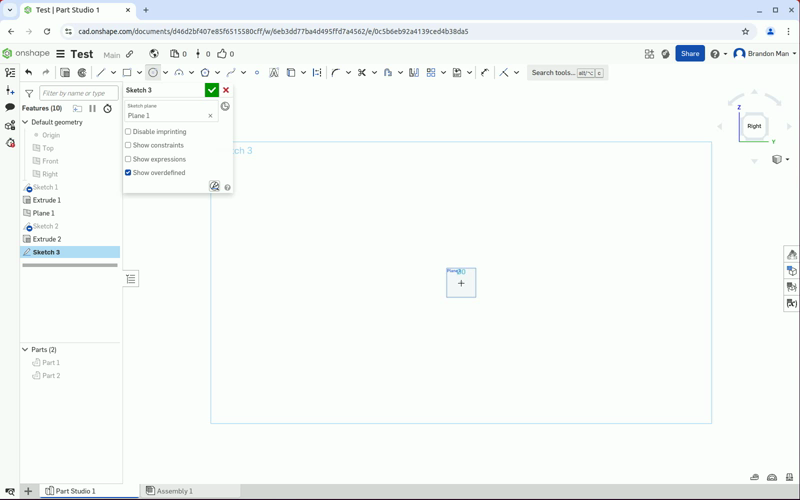
mouse_move(463, 282)
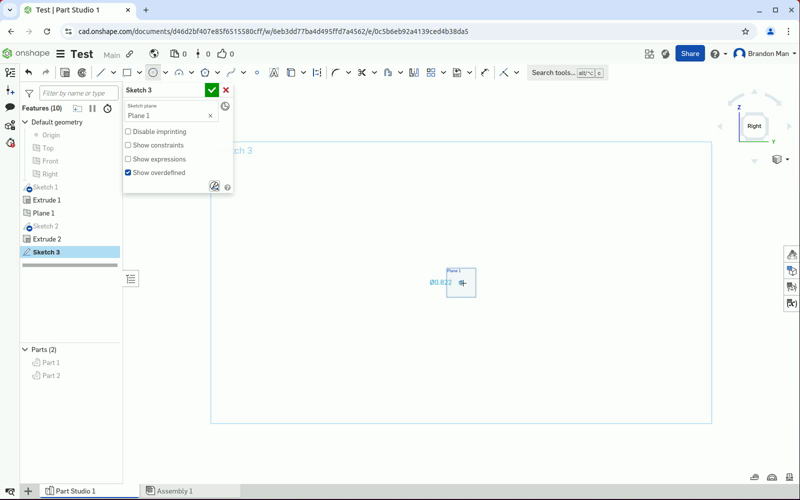
scroll(6)
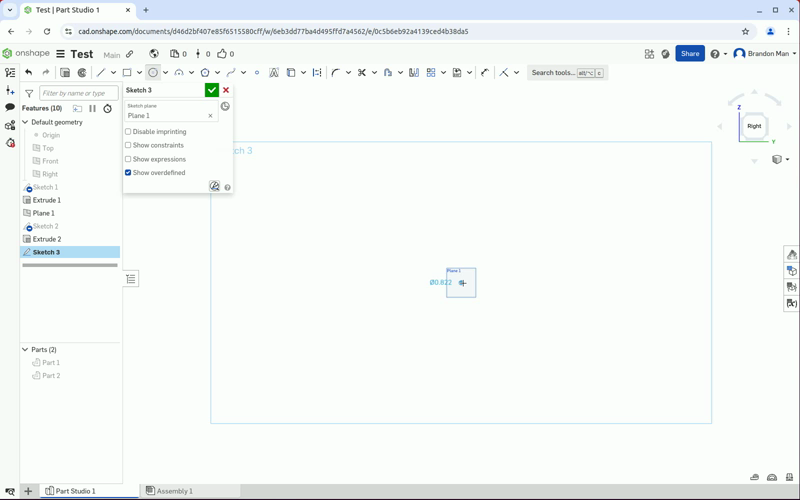
scroll(6)
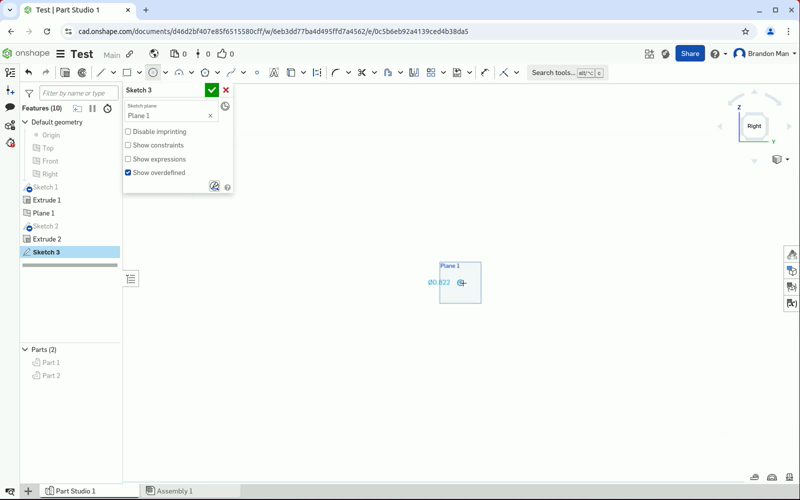
scroll(6)
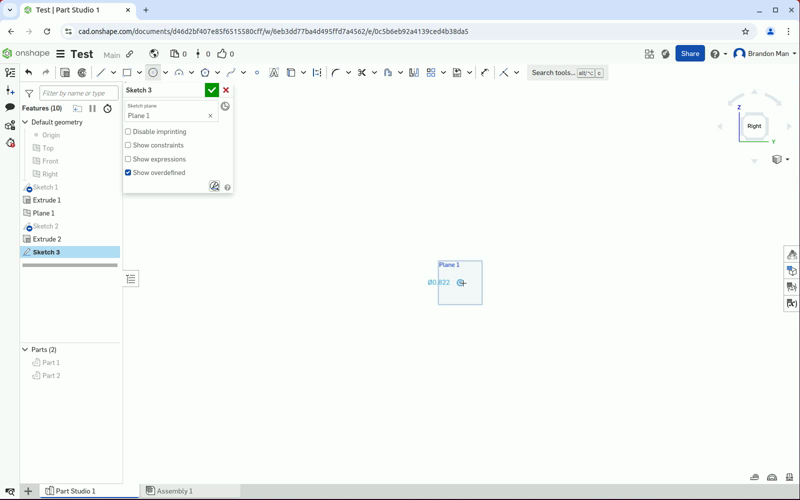
scroll(6)
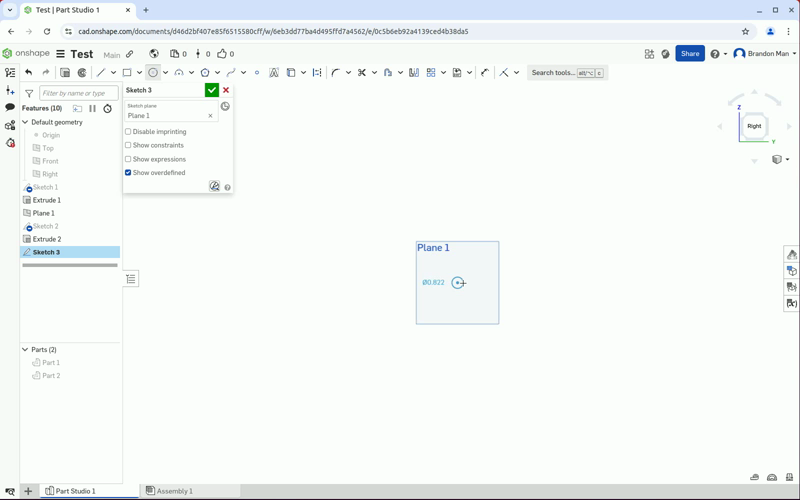
scroll(6)
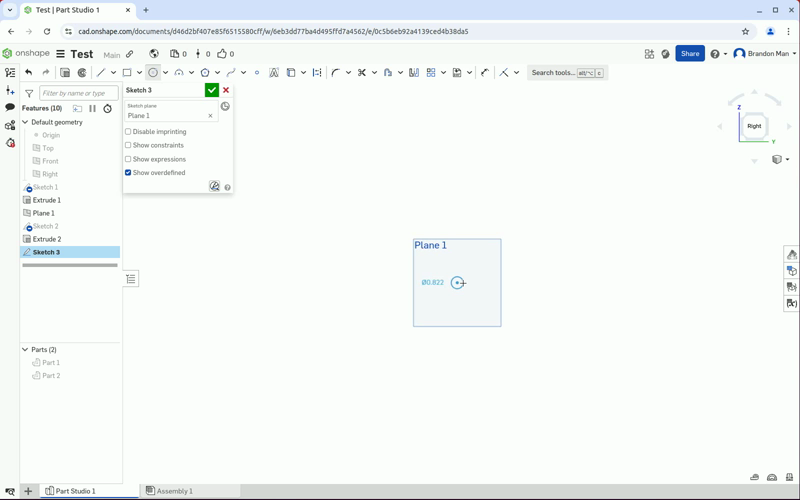
scroll(6)
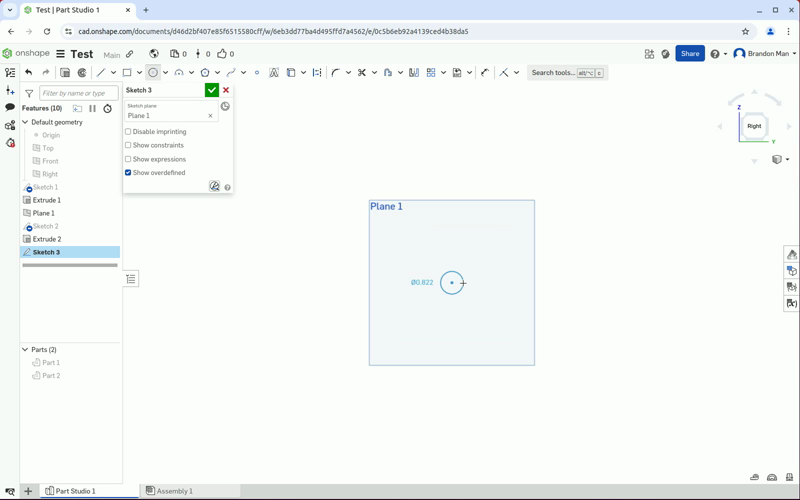
scroll(6)
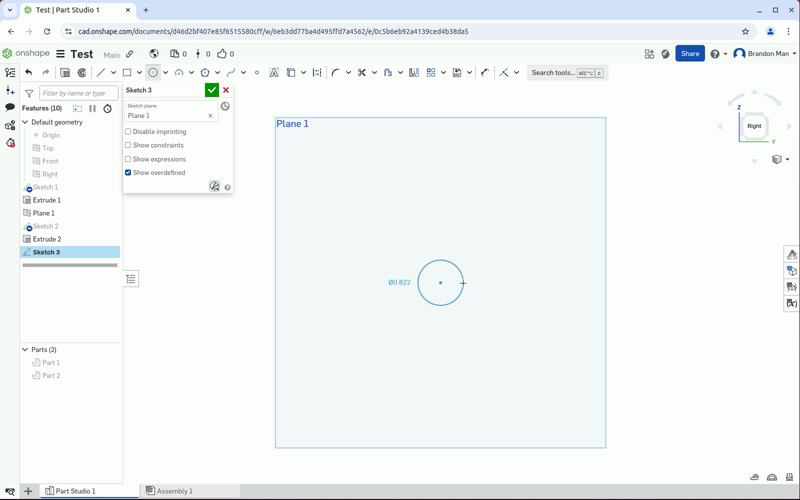
click(463, 282)
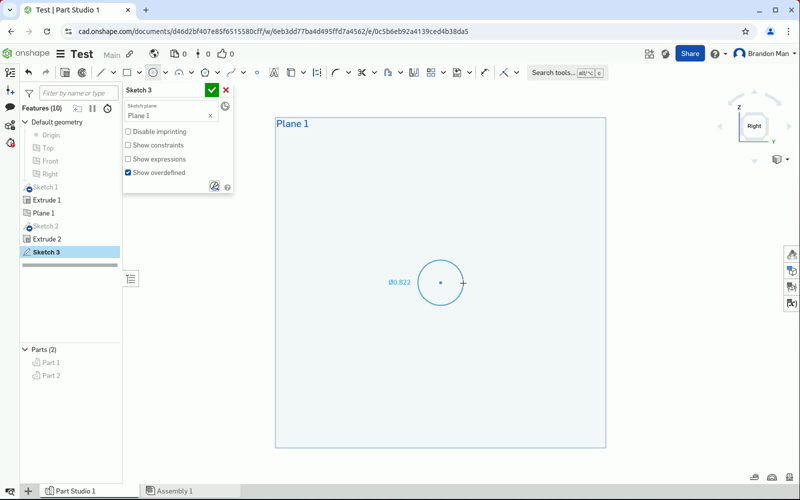
scroll(-6)
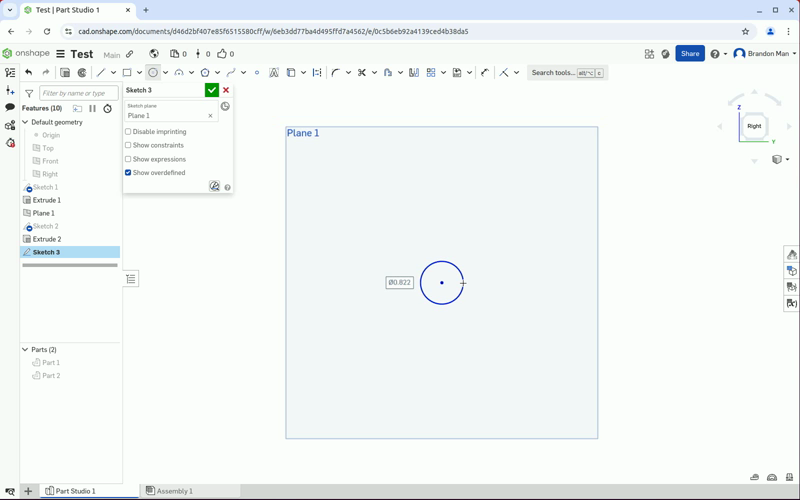
scroll(-6)
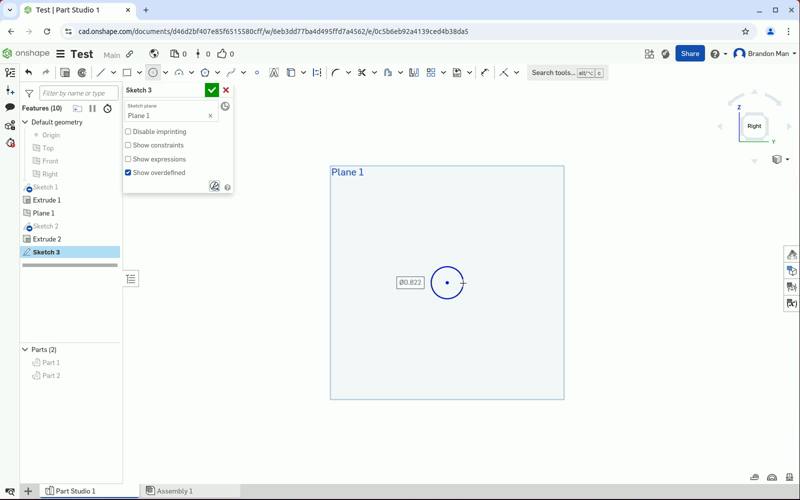
scroll(-6)
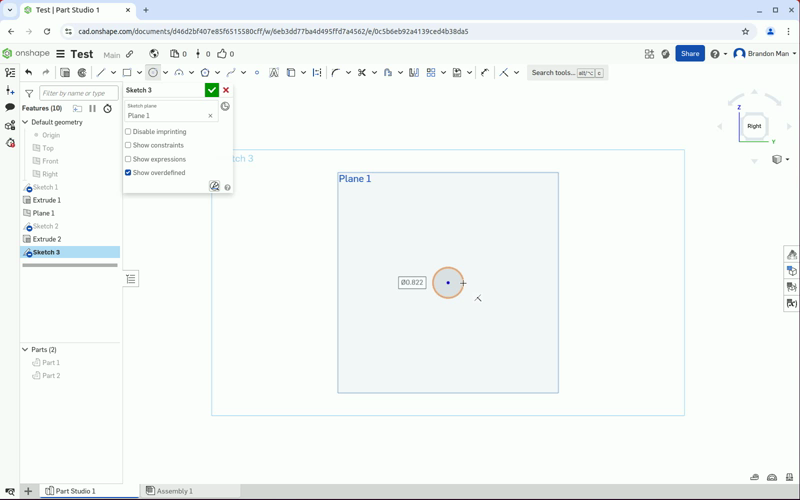
scroll(-6)
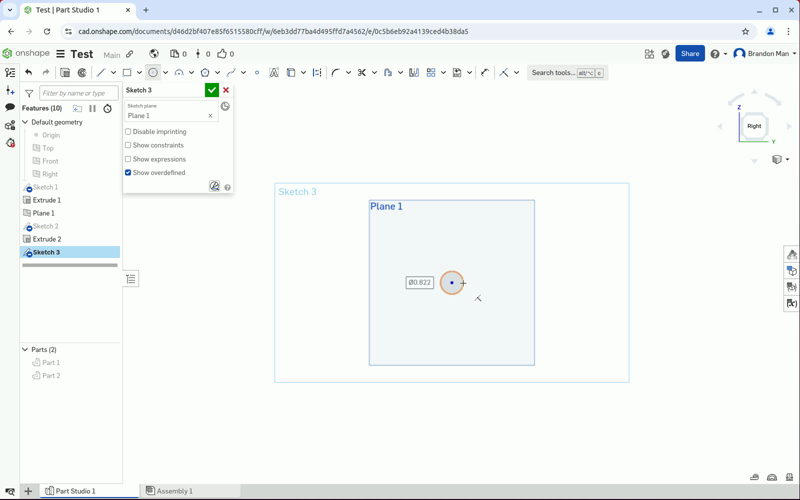
scroll(-6)
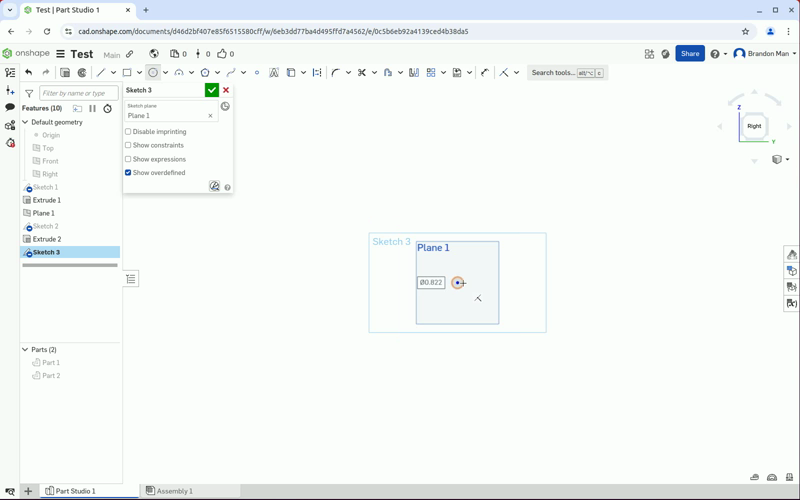
scroll(-6)
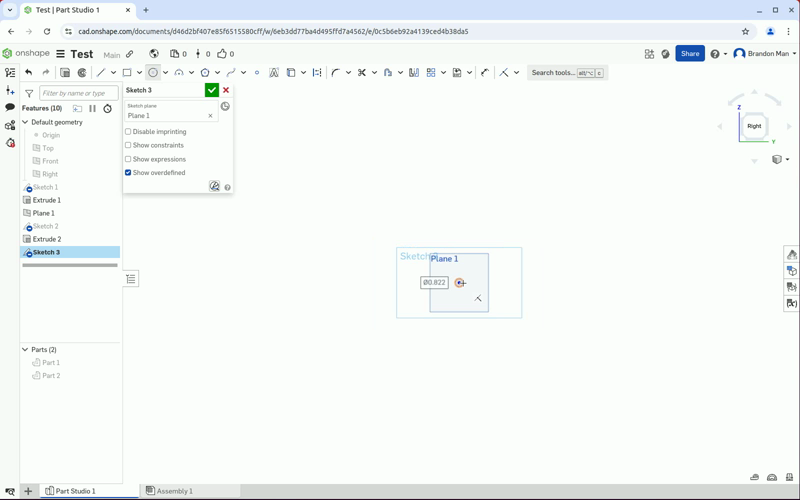
scroll(-6)
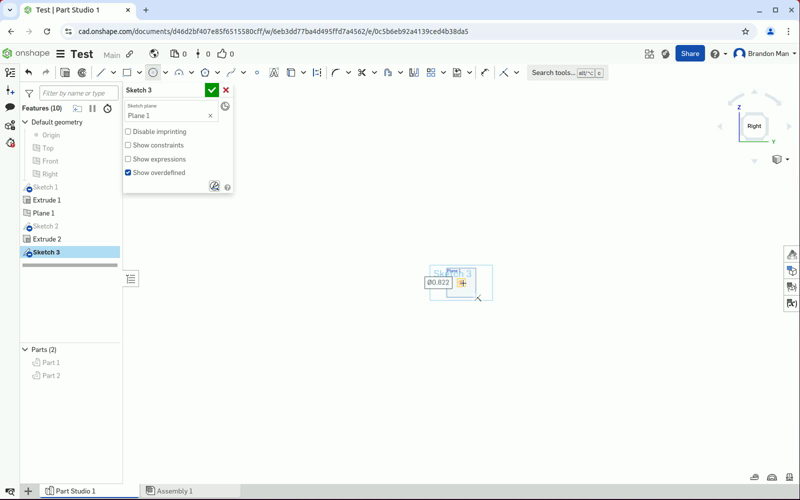
key(esc)
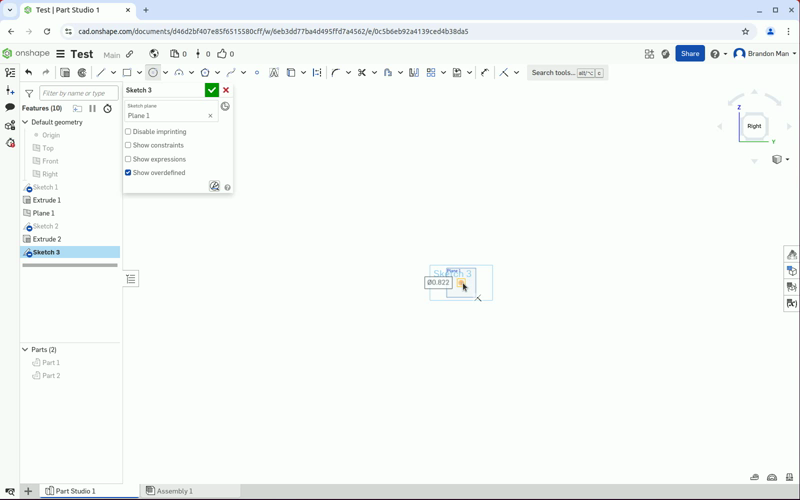
mouse_move(460, 284)
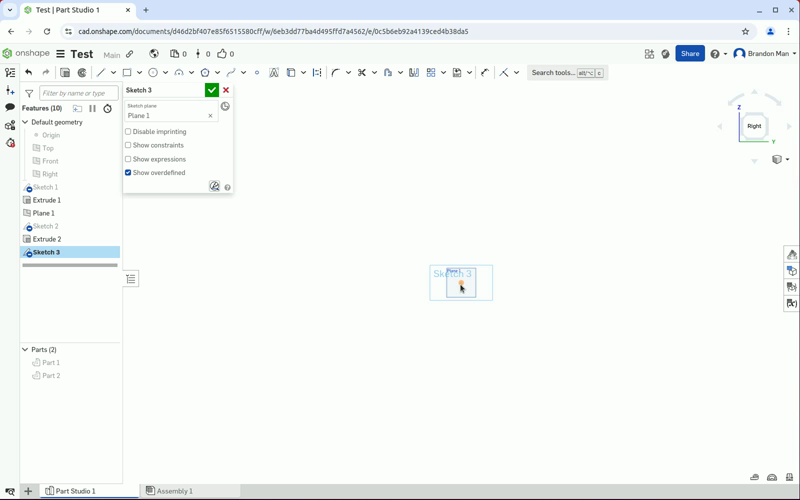
scroll(6)
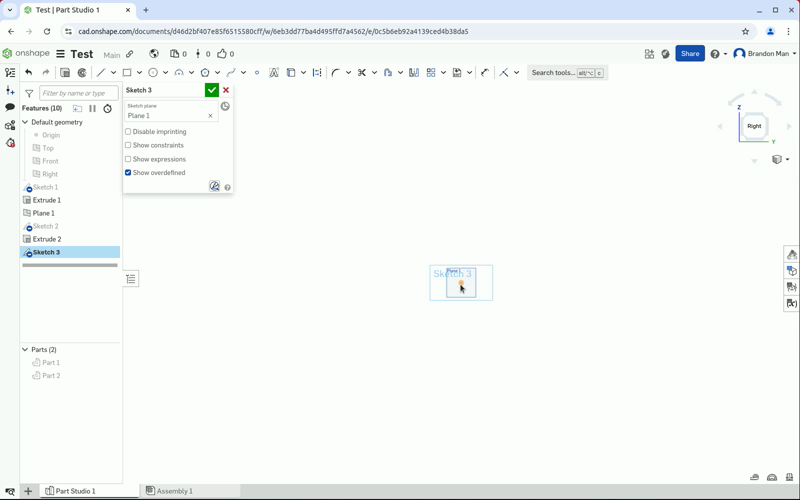
scroll(6)
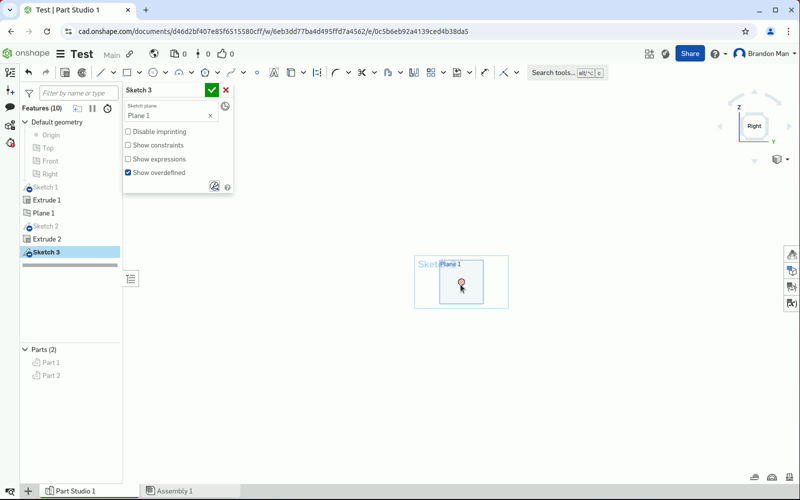
scroll(6)
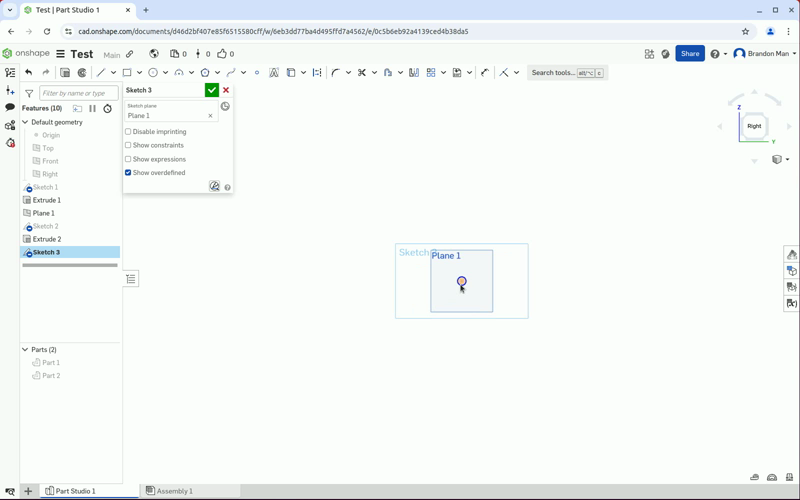
scroll(6)
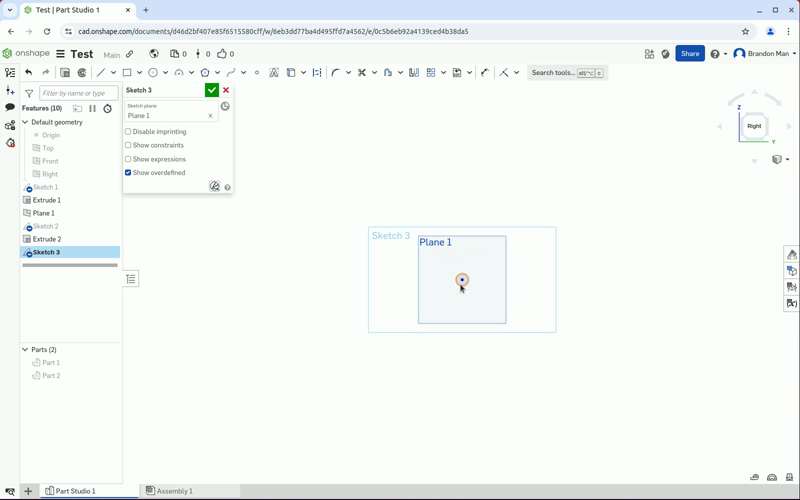
scroll(6)
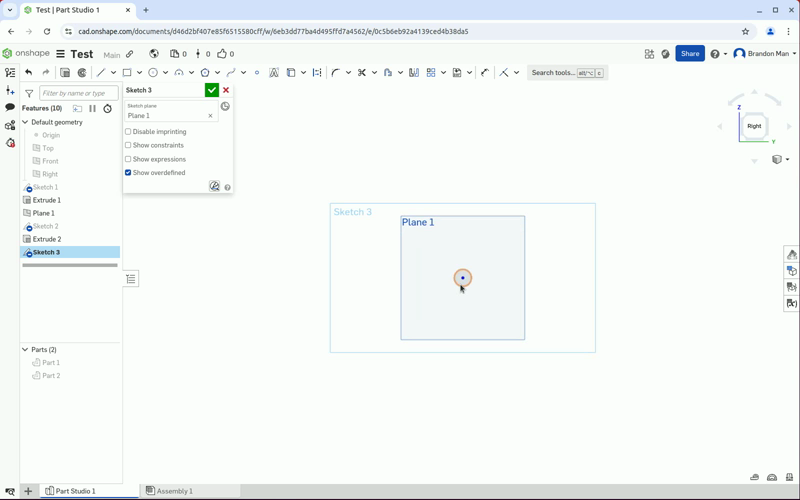
scroll(6)
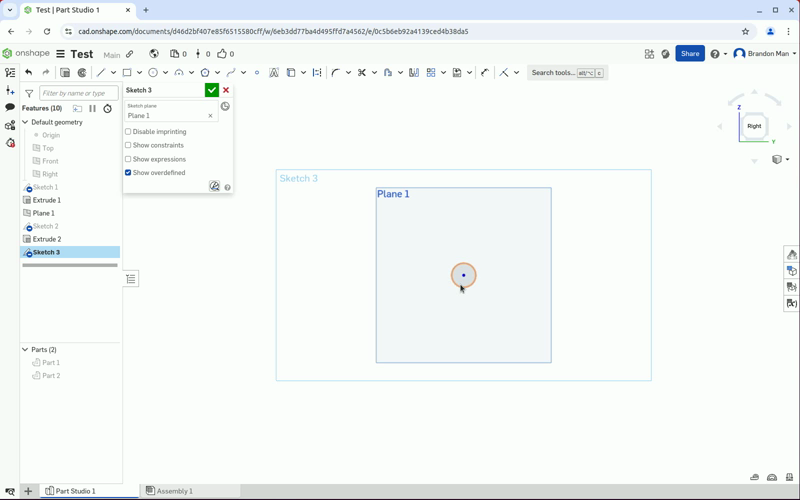
scroll(6)
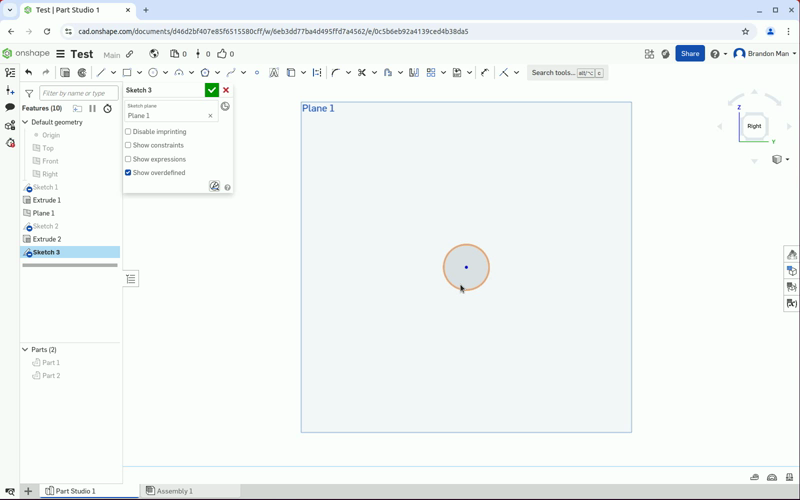
click(460, 284)
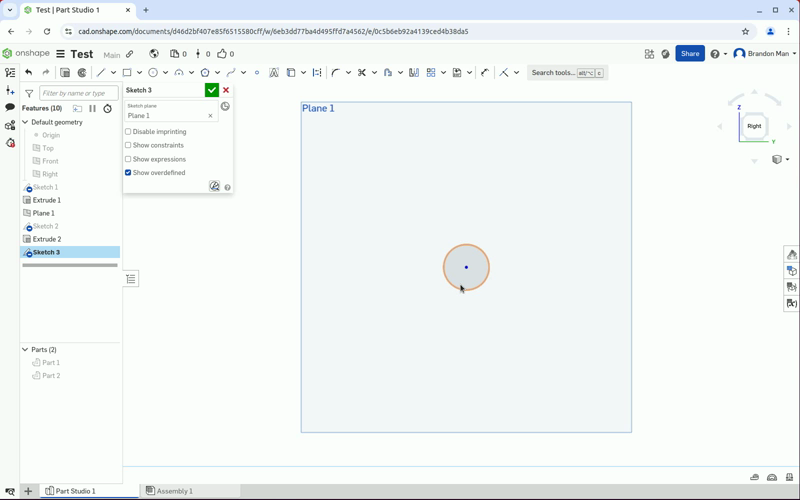
scroll(-6)
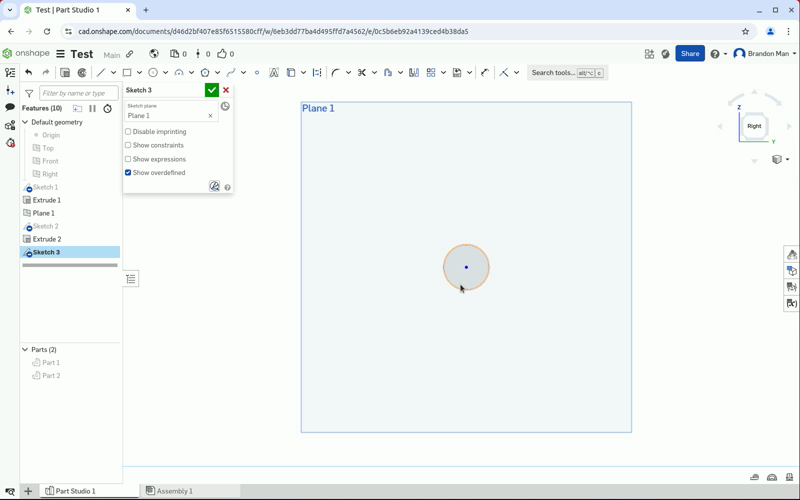
scroll(-6)
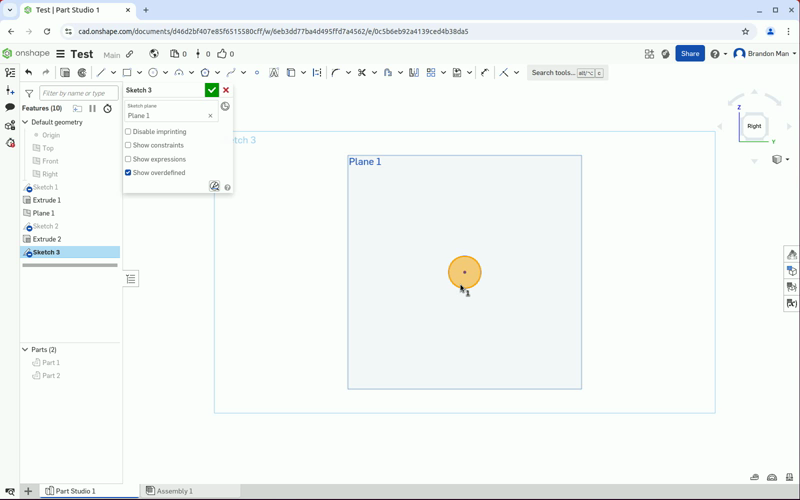
scroll(-6)
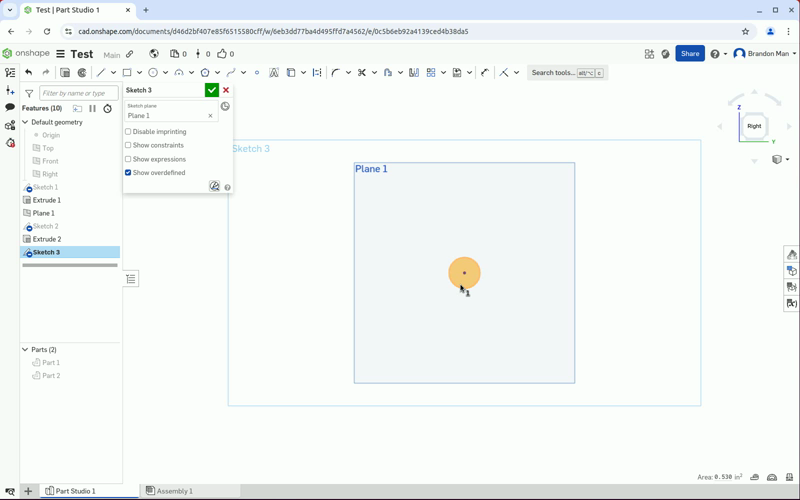
scroll(-6)
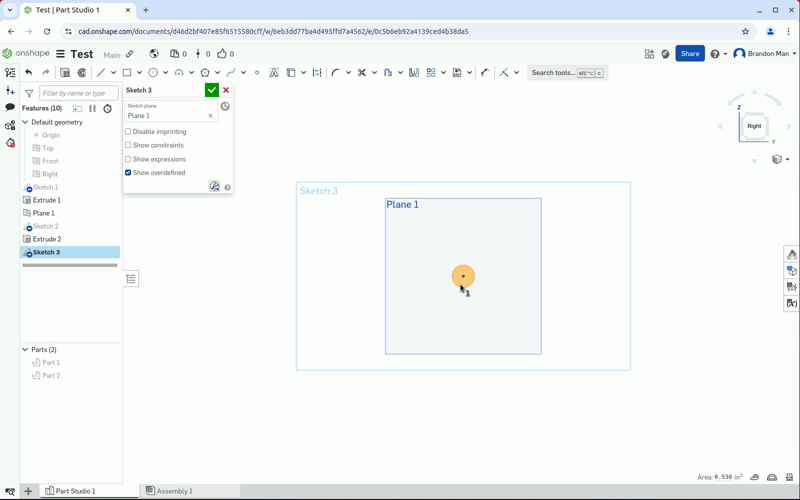
scroll(-6)
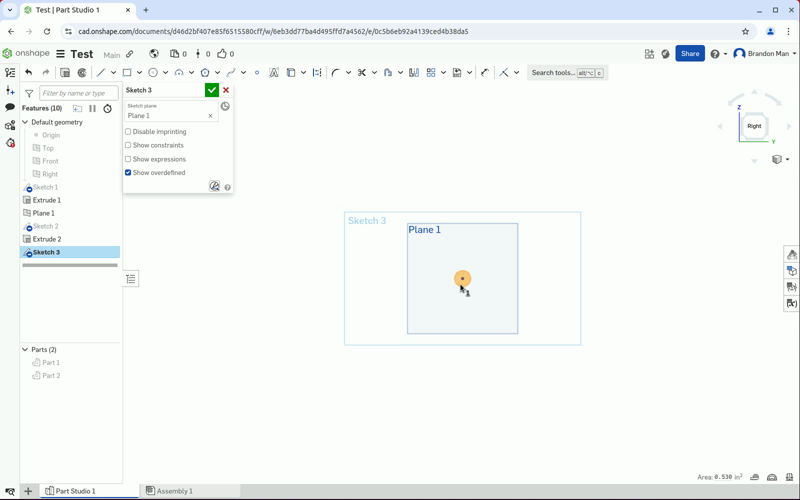
scroll(-6)
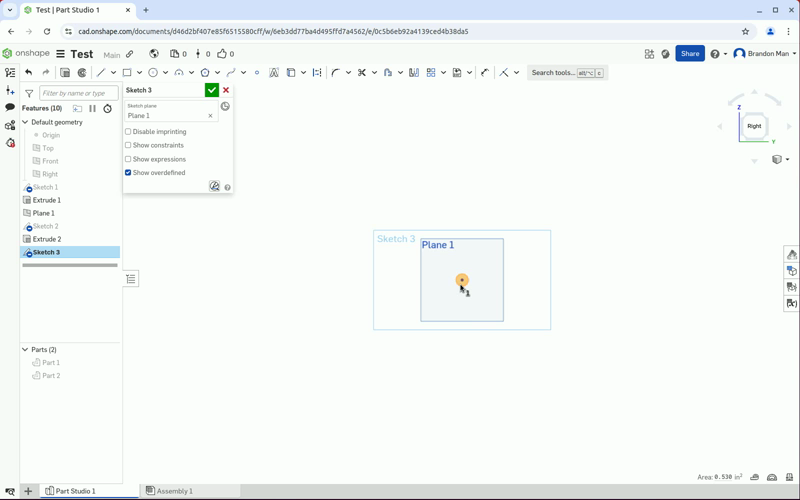
scroll(-6)
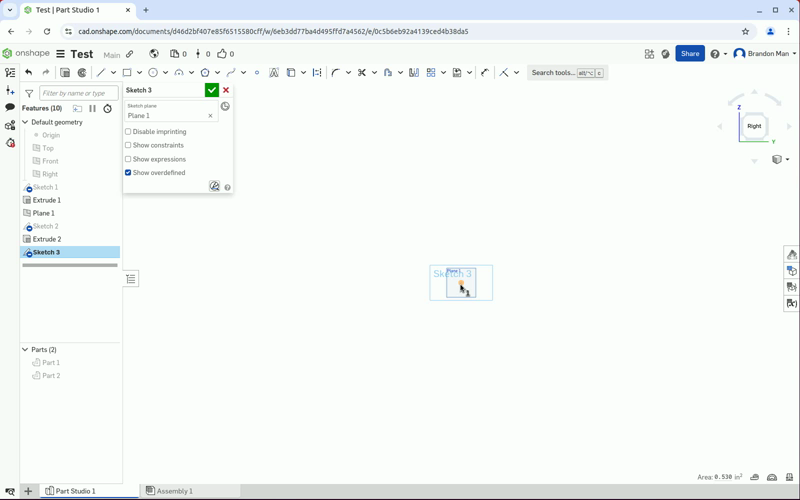
mouse_move(73, 352)
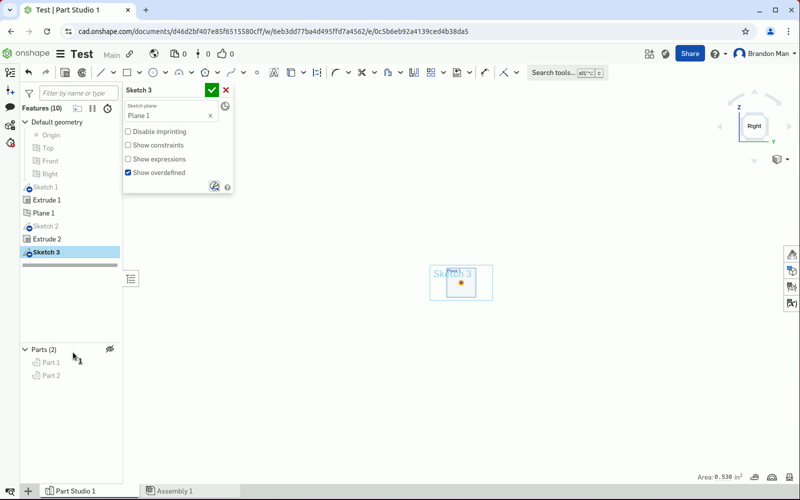
key(shift+y)
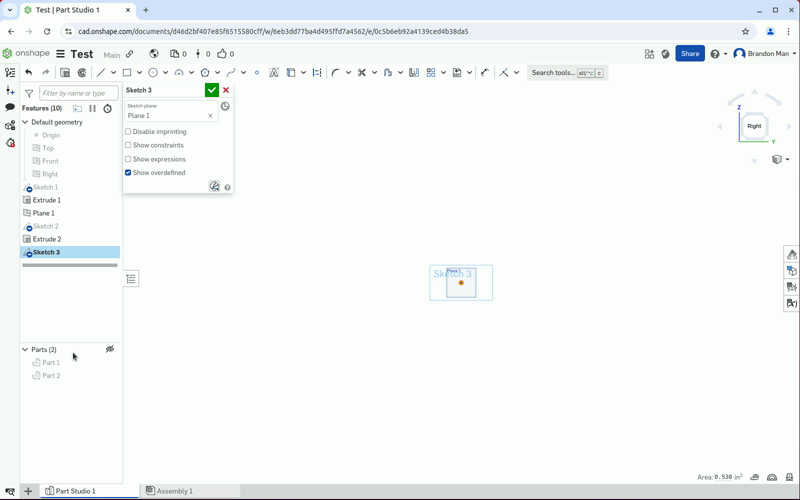
key(shift+e)
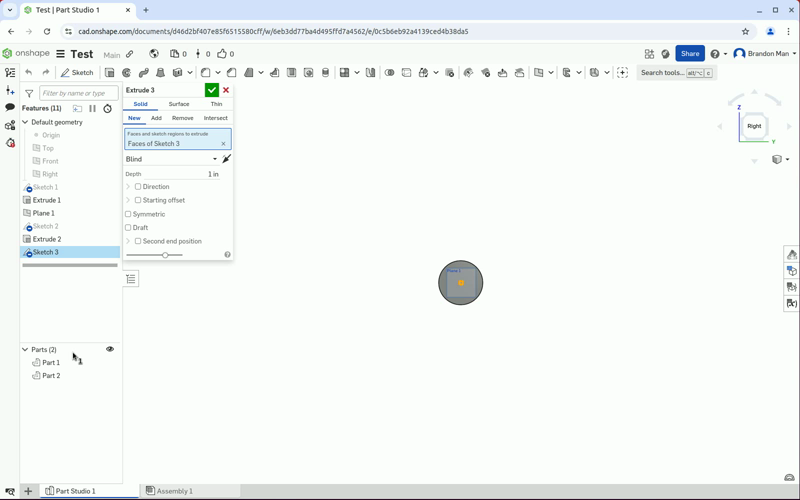
mouse_move(143, 106)
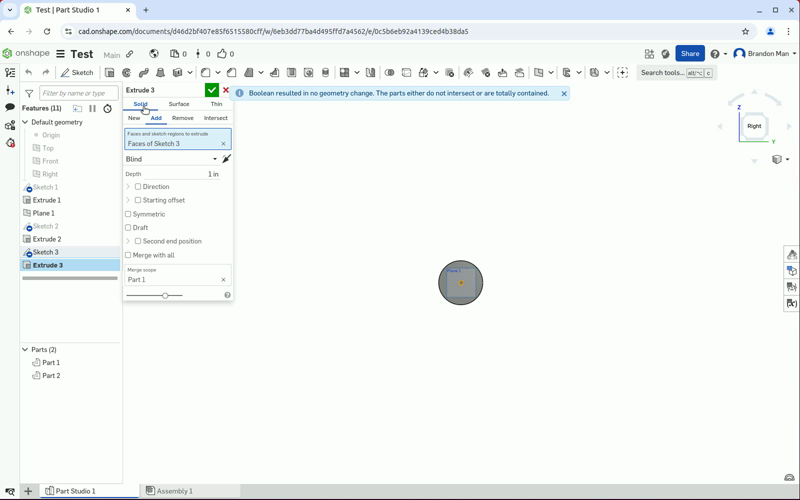
click(143, 106)
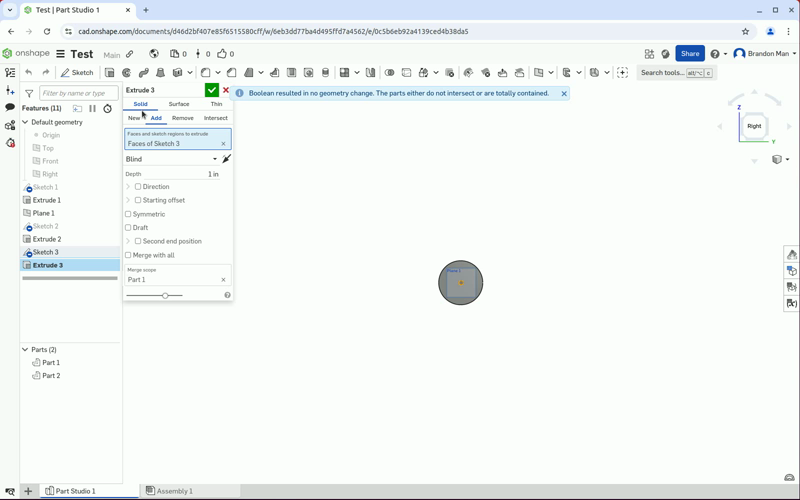
mouse_move(137, 120)
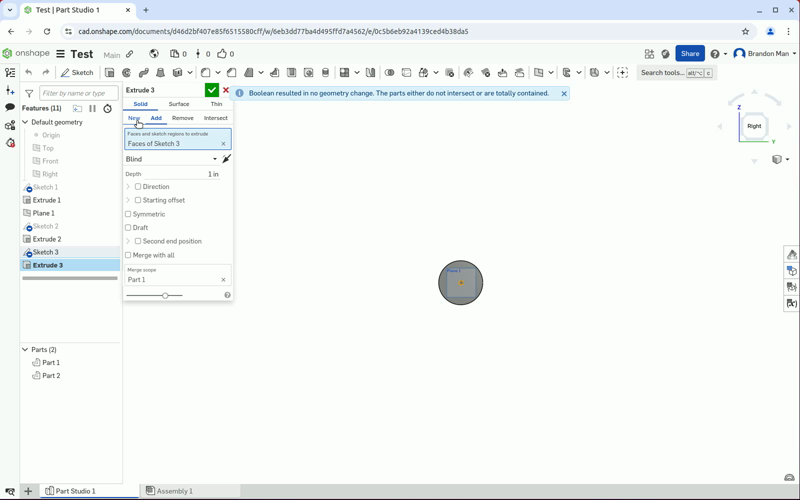
click(137, 120)
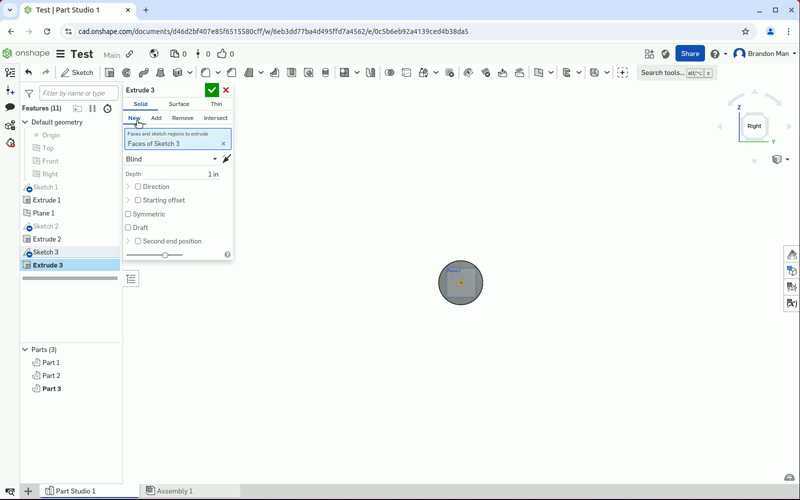
key(tab, 4)
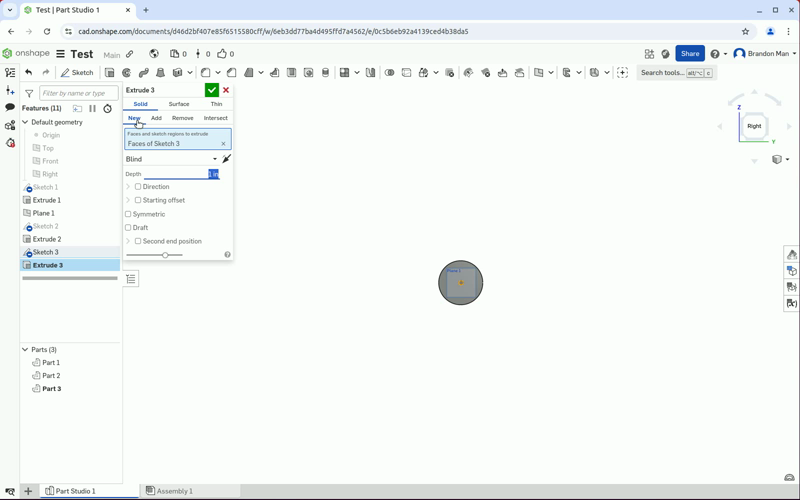
text(-19.257)
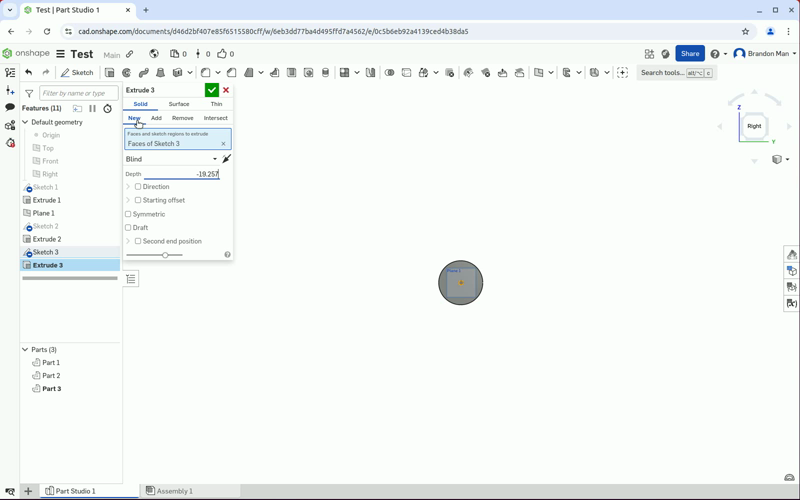
key(tab, 3)
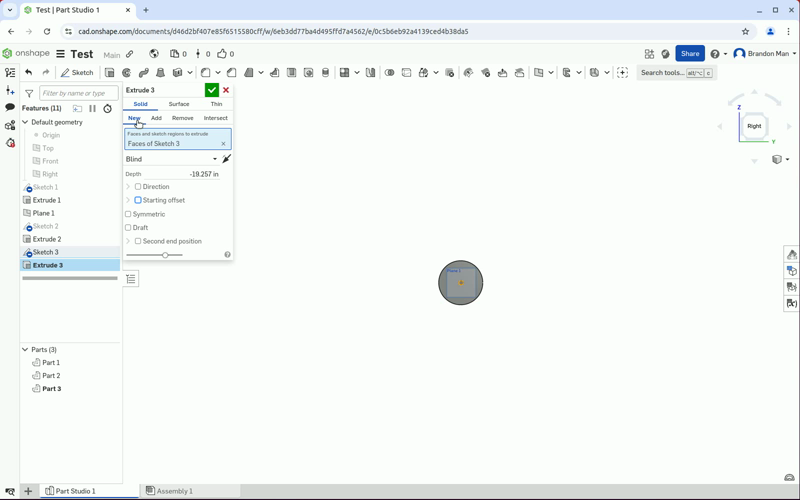
key(tab, 2)
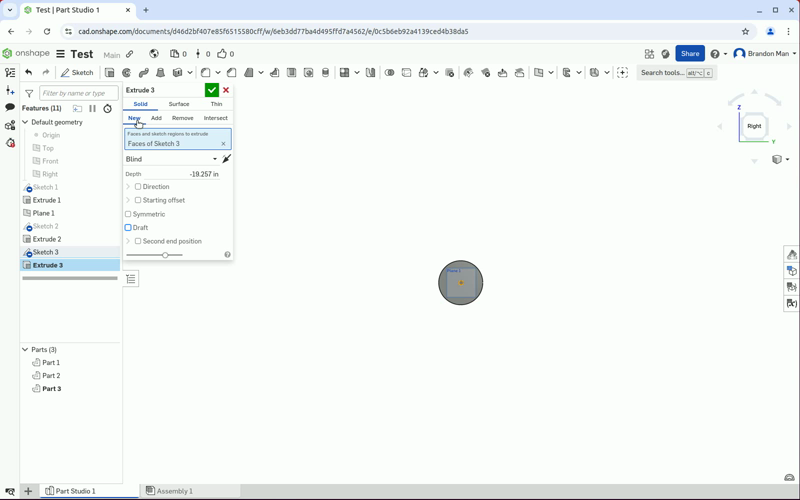
key(space)
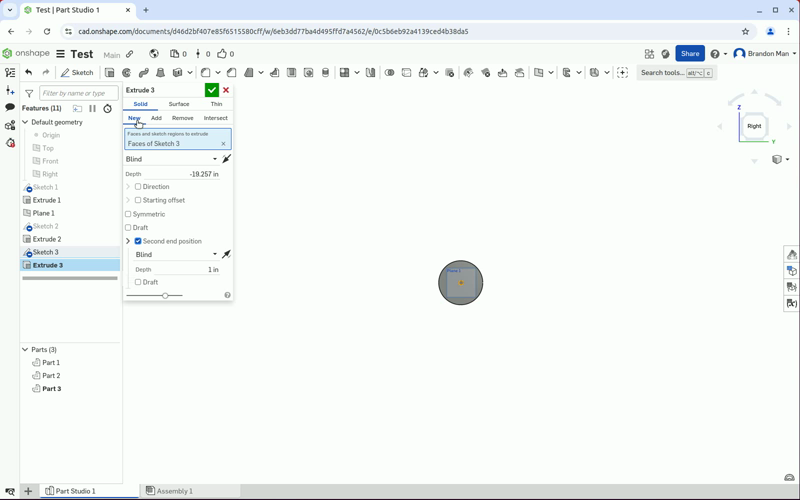
key(tab, 3)
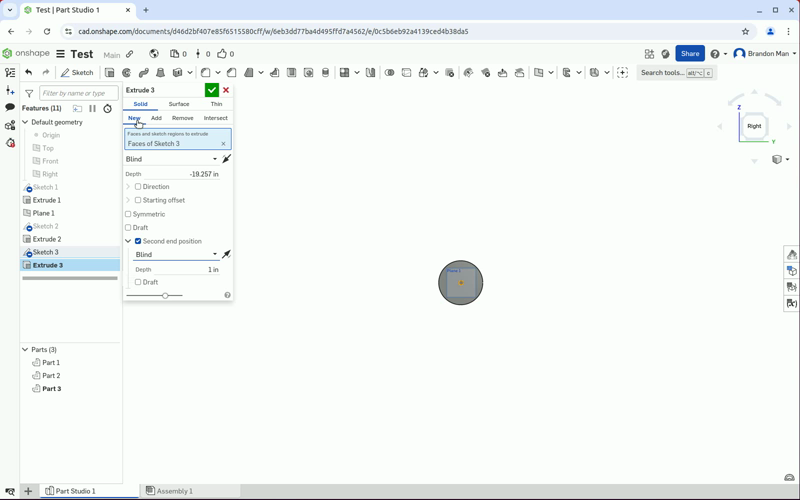
text(0.241)
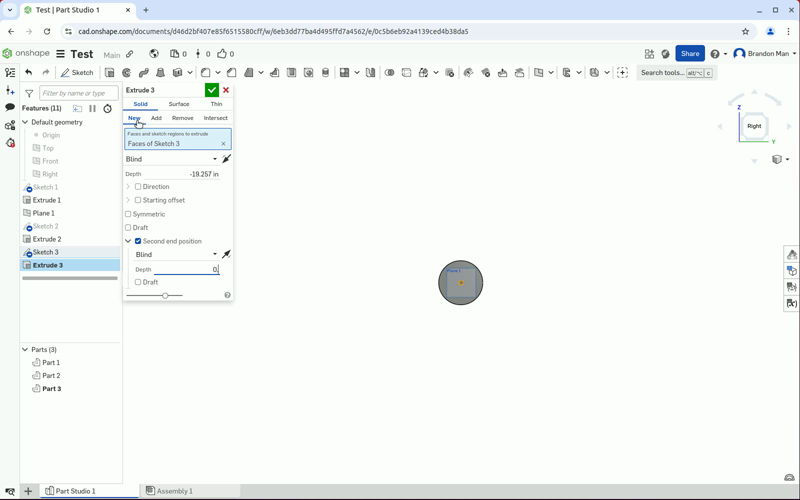
key(enter)
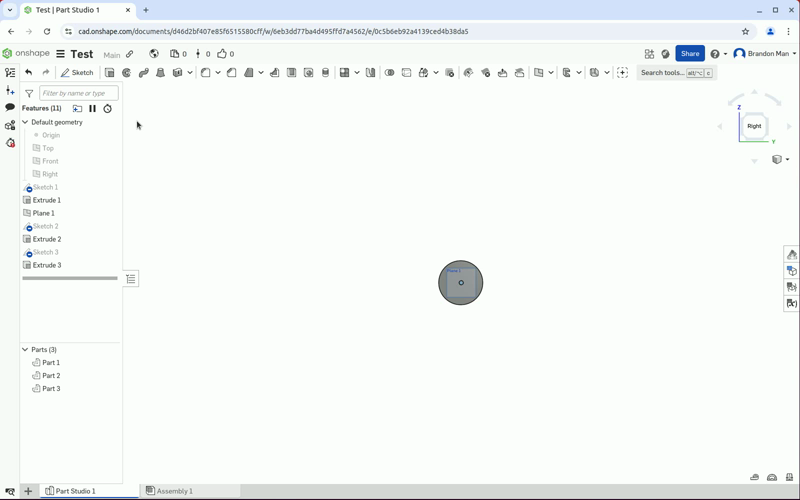
key(shift+h)
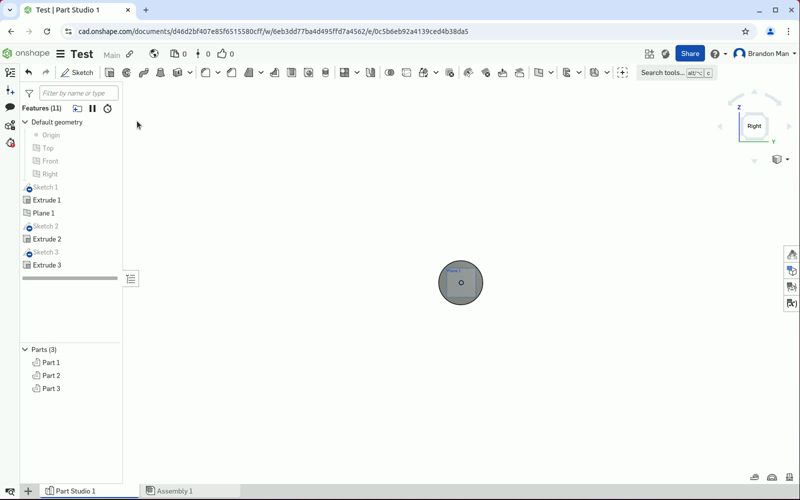
key(shift+h)
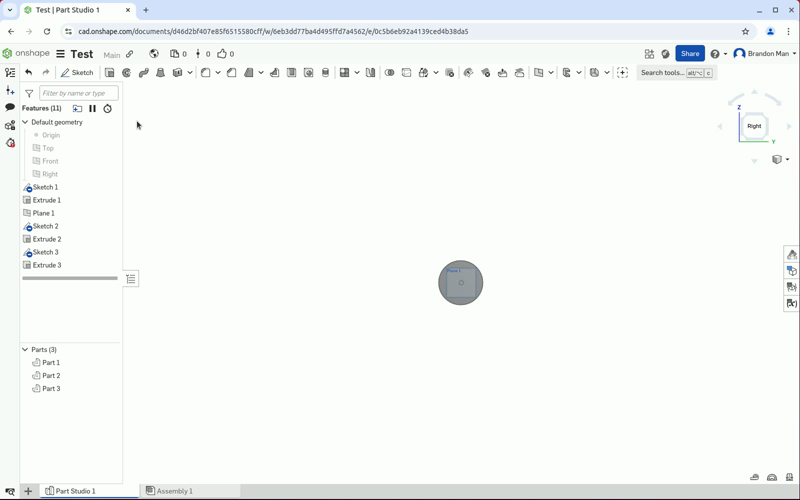
key(shift+7)
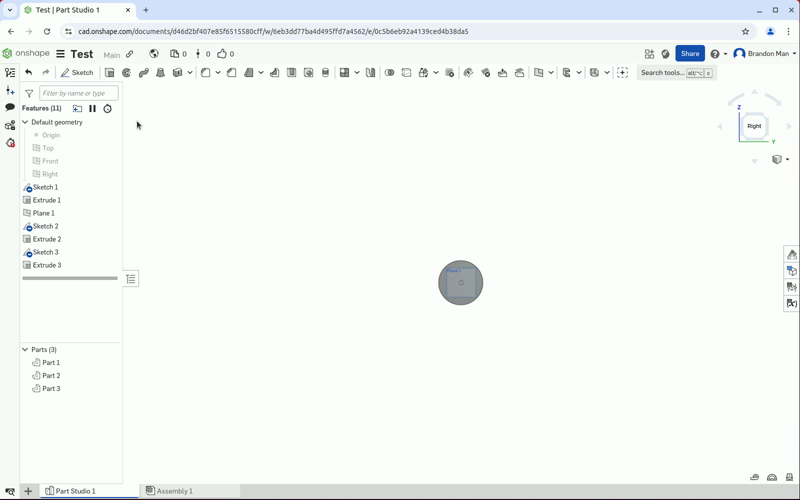
key(right, 2)
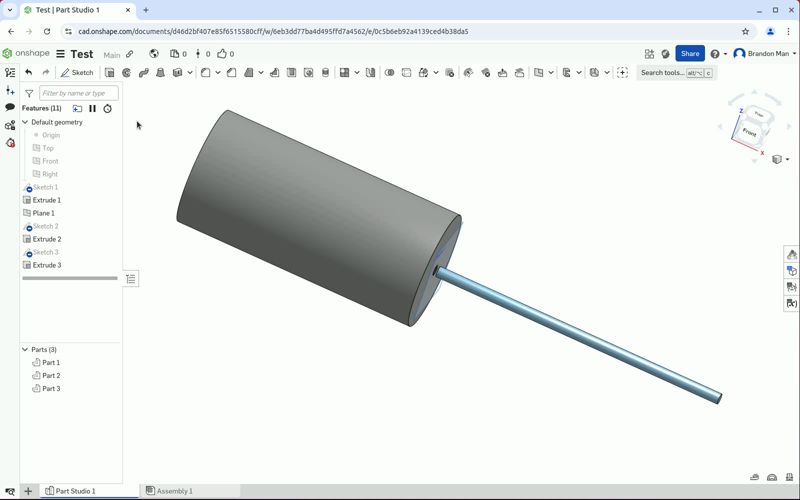
key(down, 2)
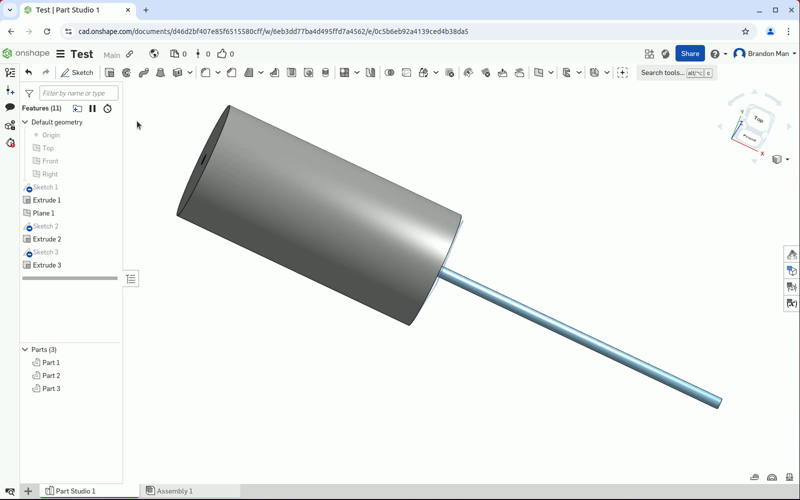
key(up, 2)
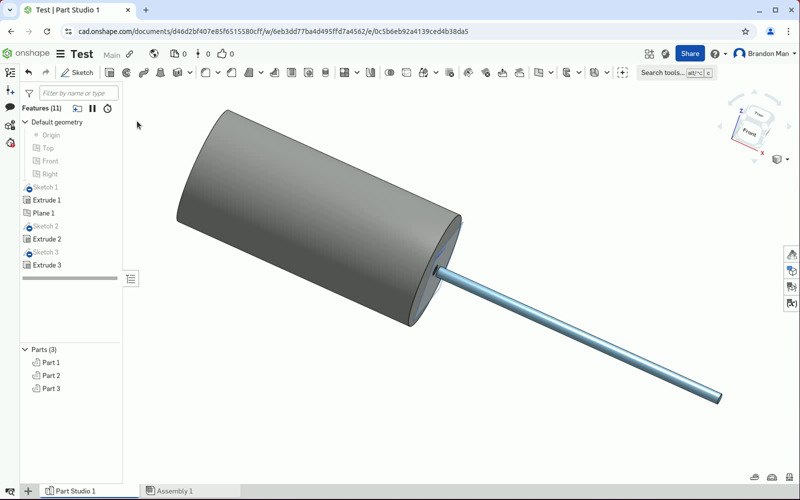
key(left, 2)
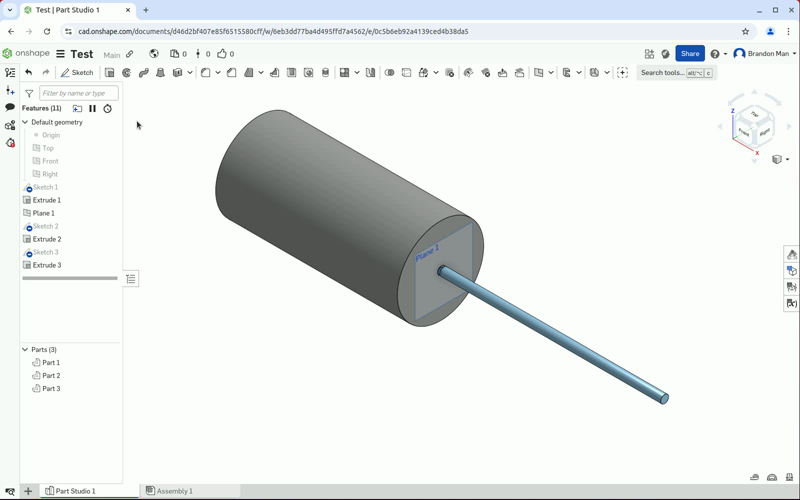
mouse_move(73, 189)
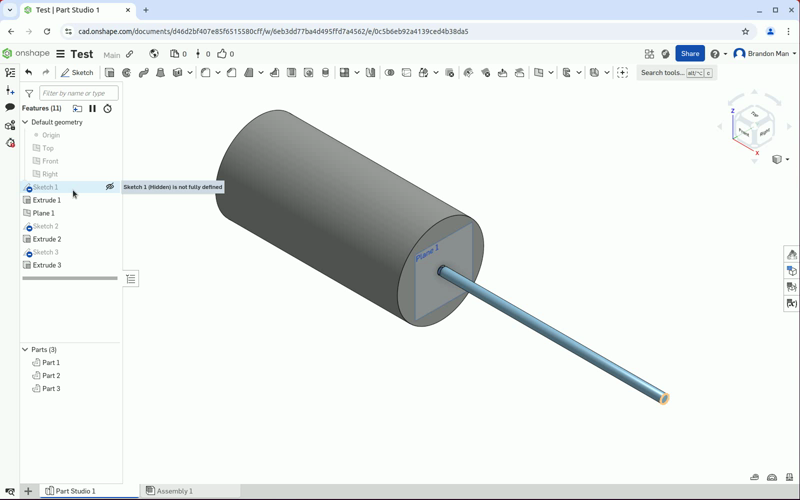
click(73, 189)